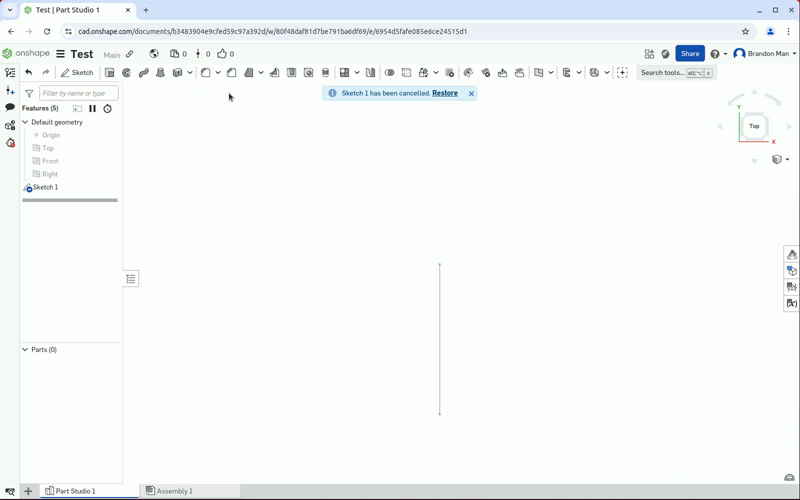
key(shift+h)
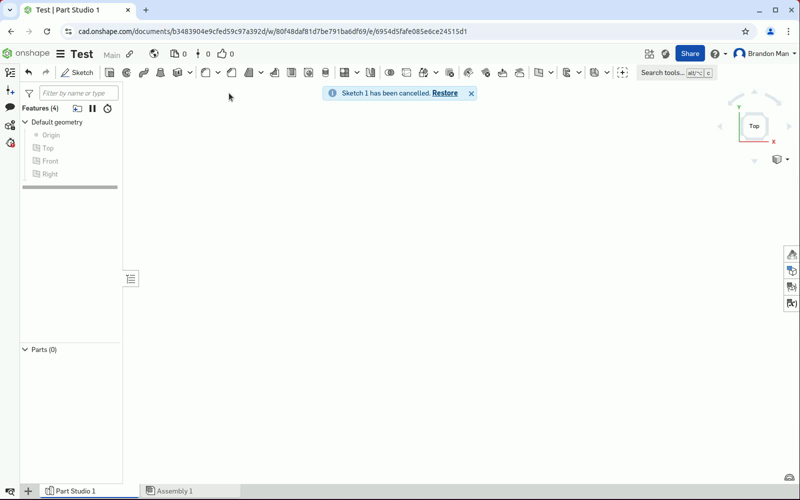
key(shift+s)
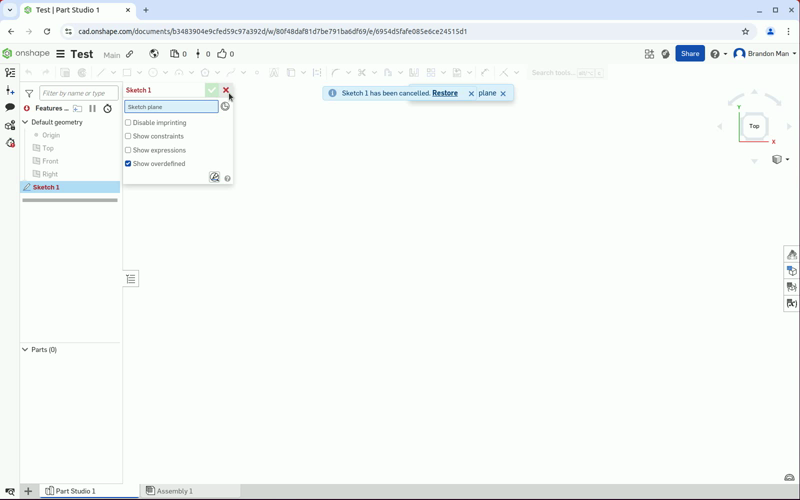
mouse_move(73, 150)
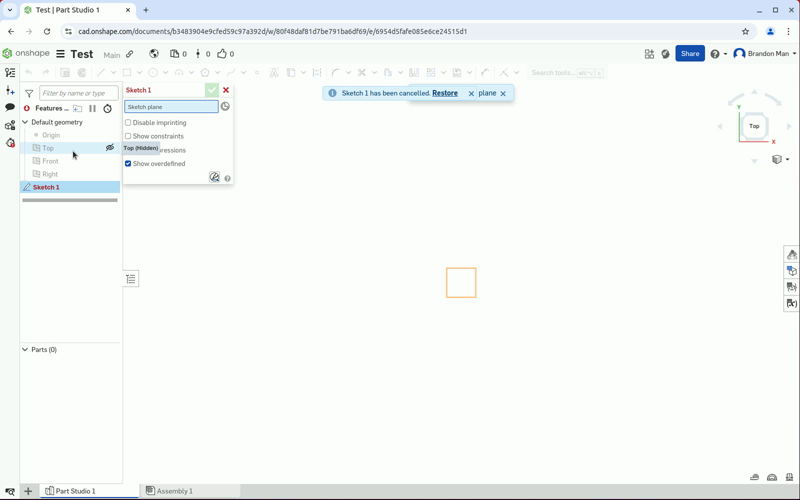
click(73, 150)
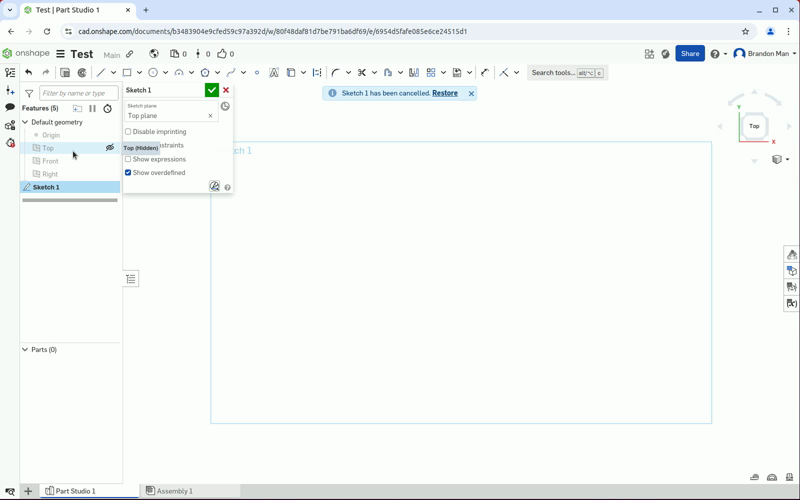
mouse_move(73, 352)
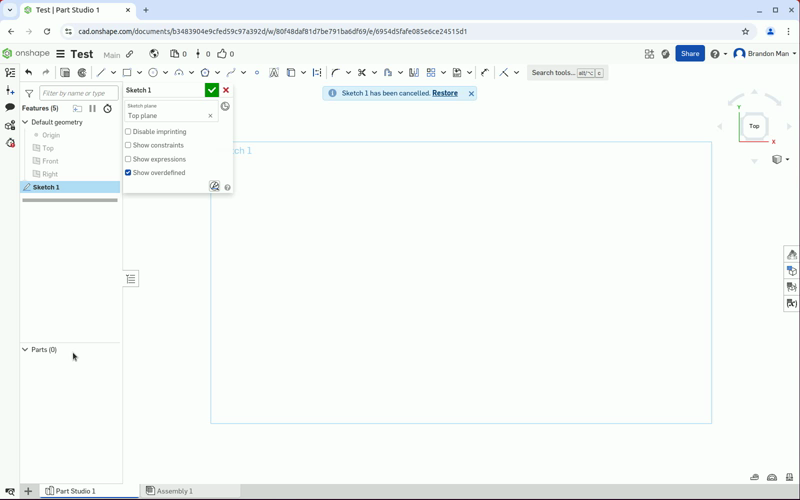
key(y)
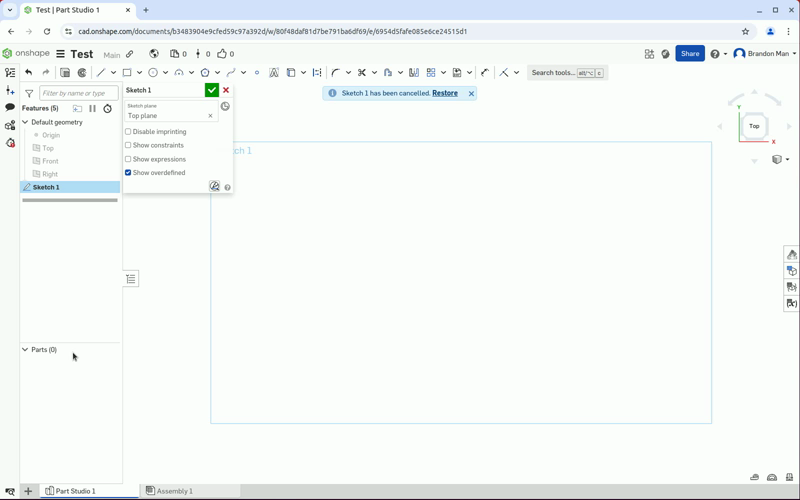
key(l)
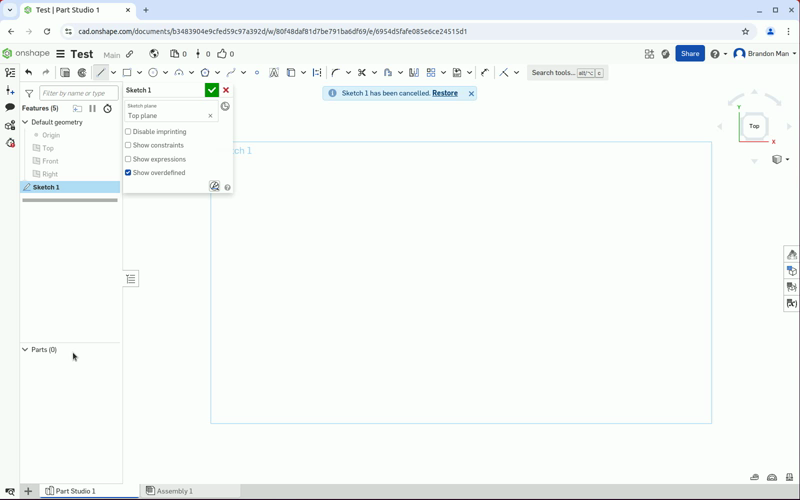
key_down(shift)
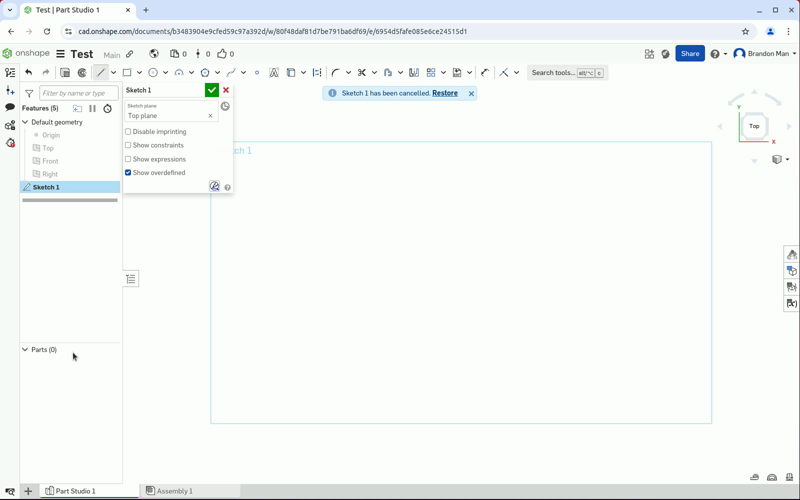
mouse_move(460, 282)
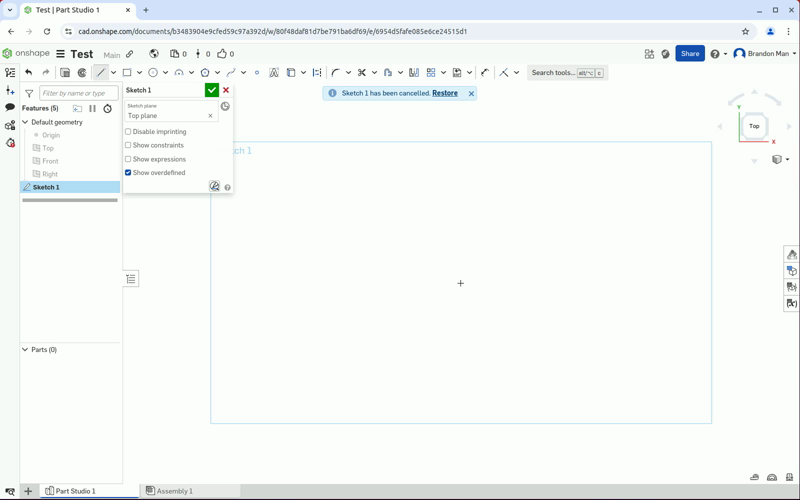
click(460, 282)
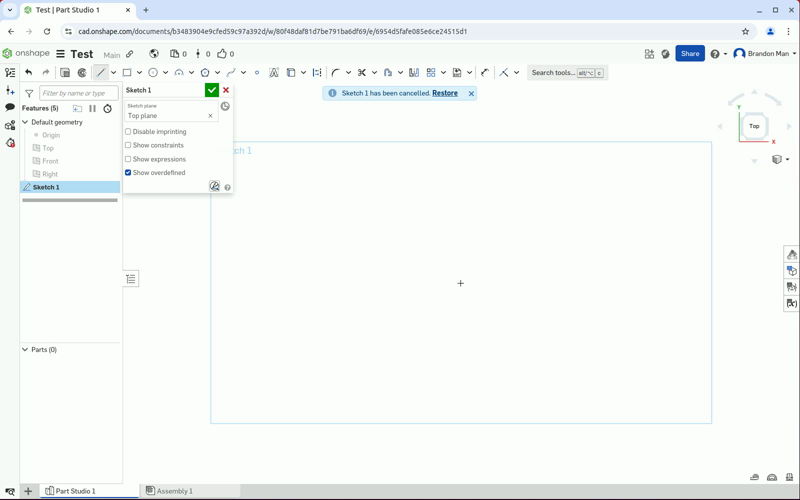
key_up(shift)
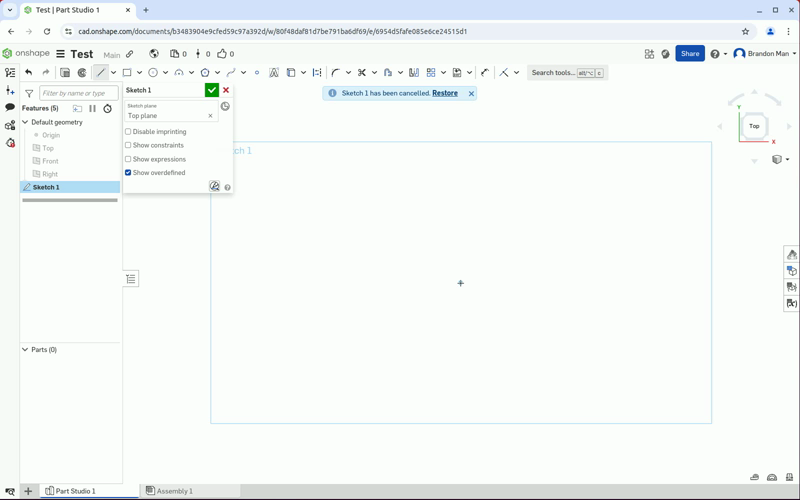
key_down(shift)
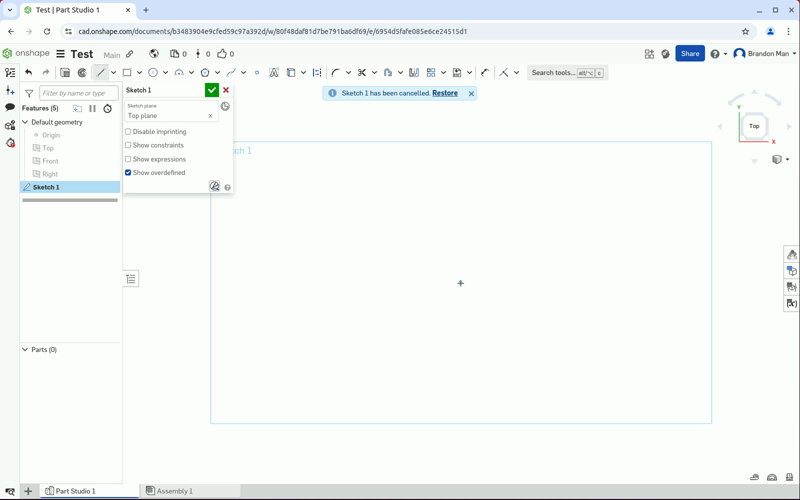
mouse_move(490, 282)
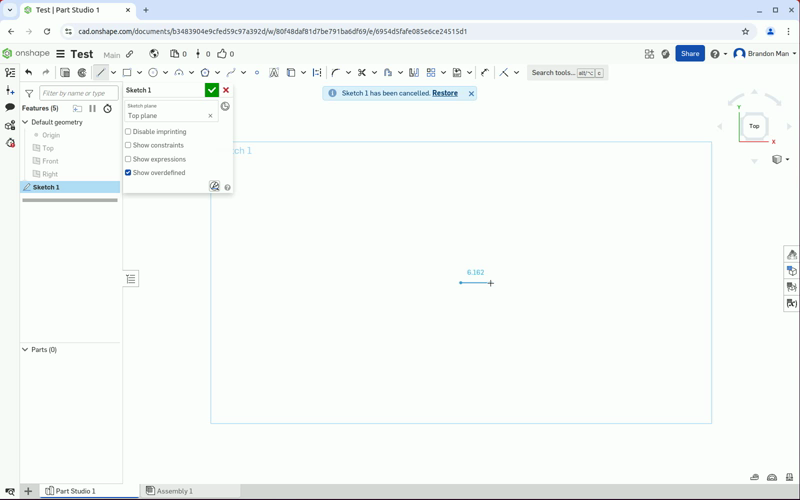
mouse_move(517, 282)
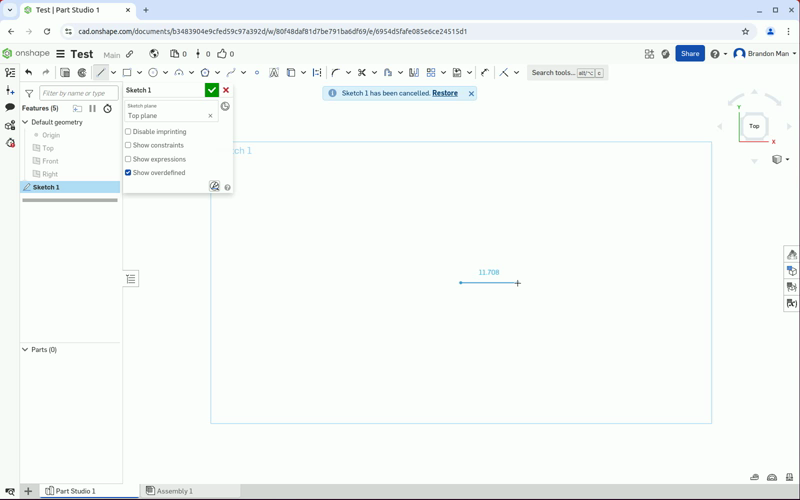
click(517, 282)
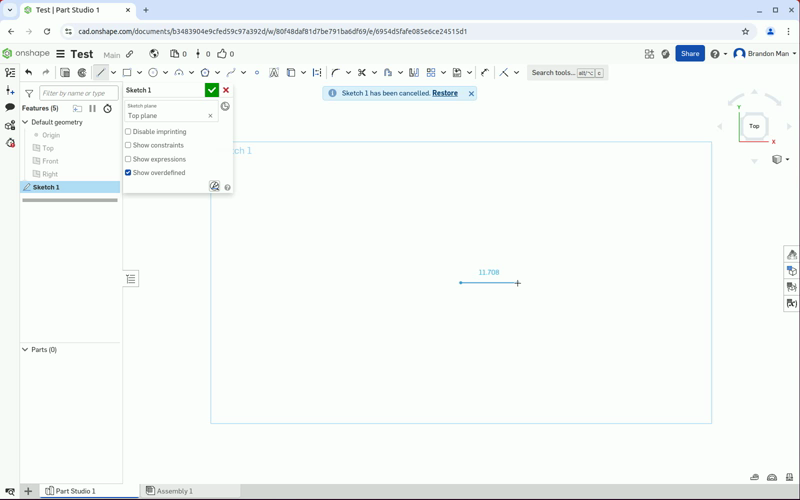
key_up(shift)
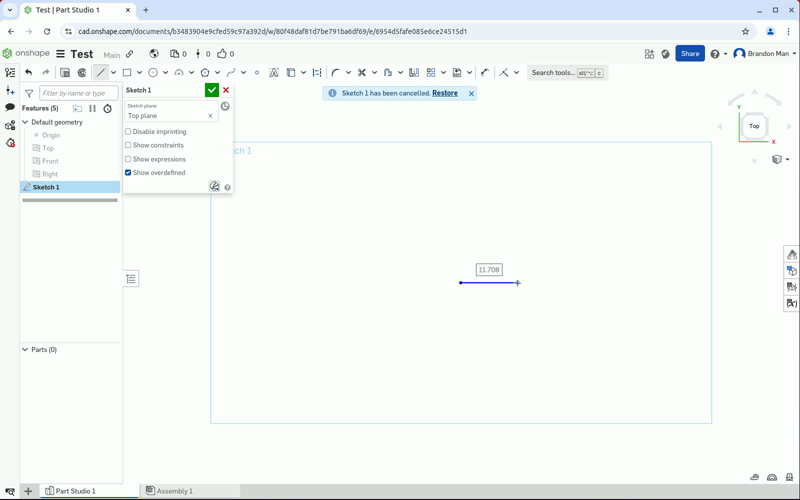
key_down(shift)
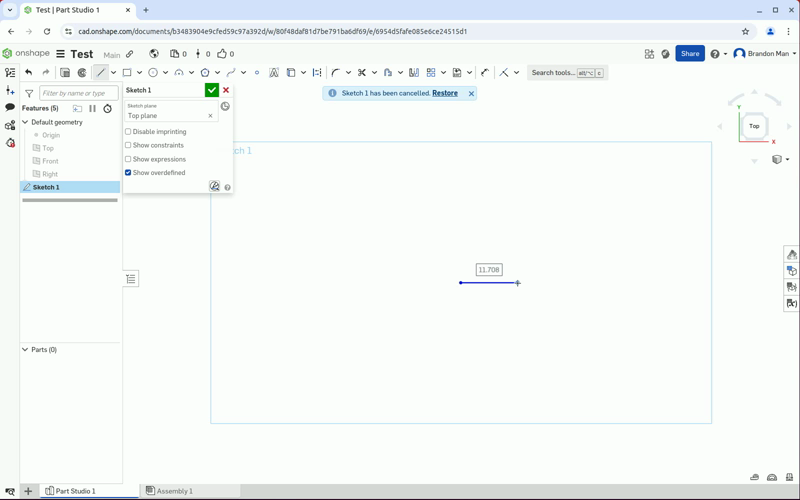
mouse_move(547, 282)
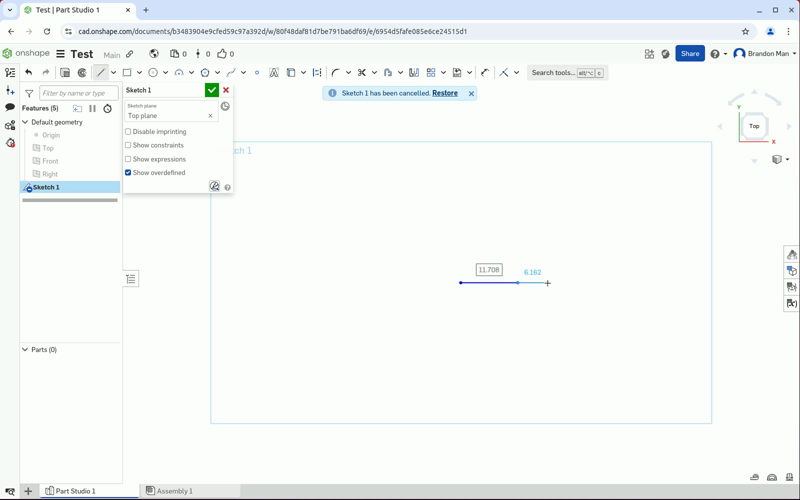
mouse_move(541, 282)
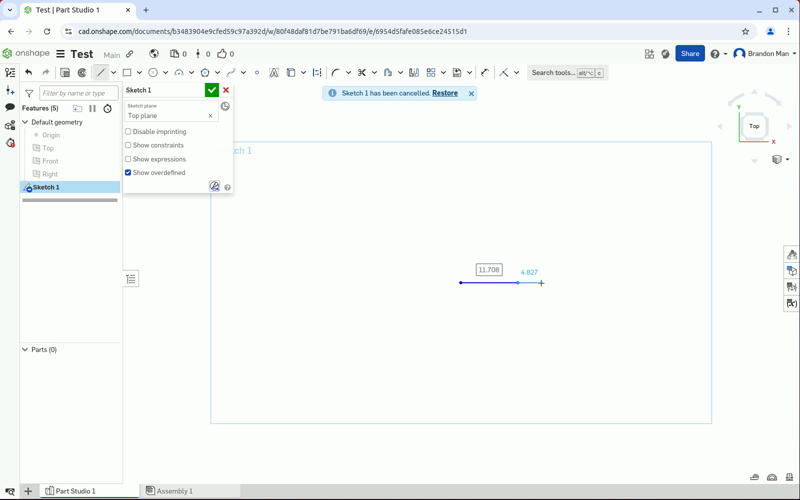
click(541, 282)
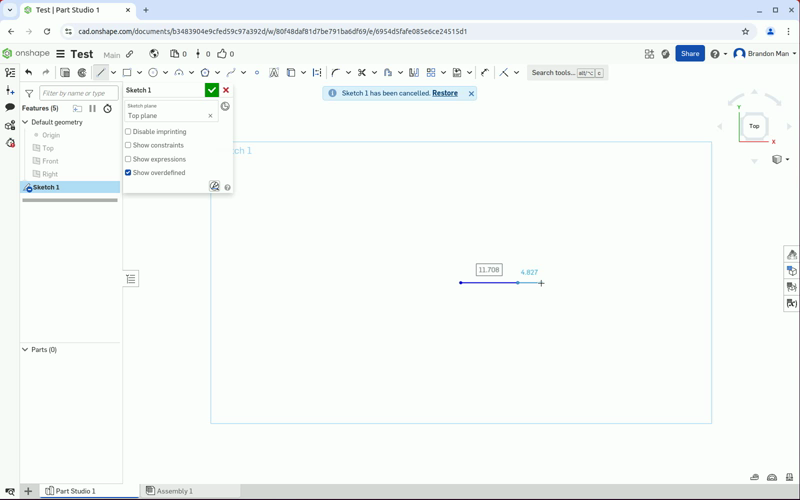
key_up(shift)
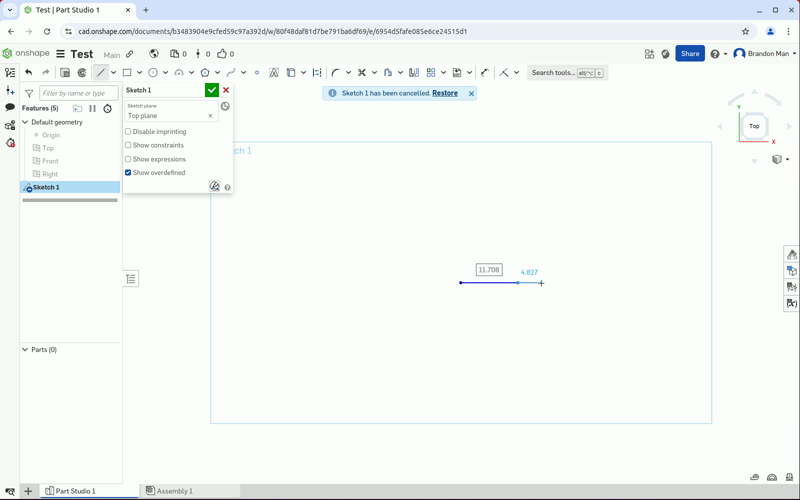
key_down(shift)
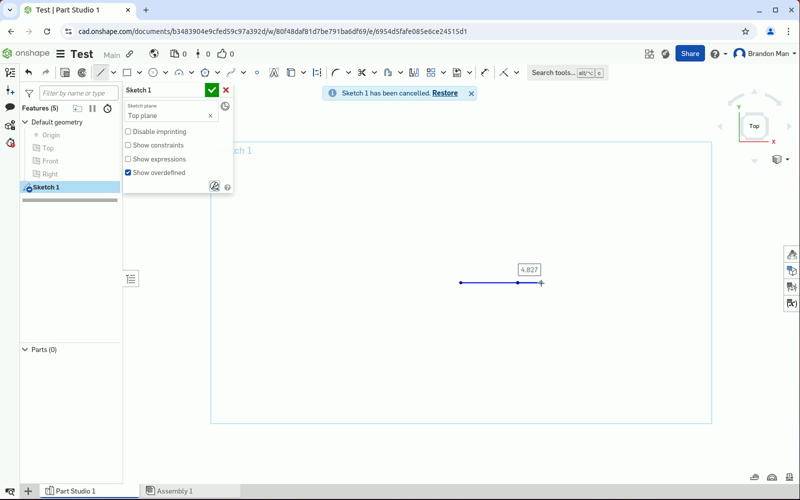
mouse_move(571, 282)
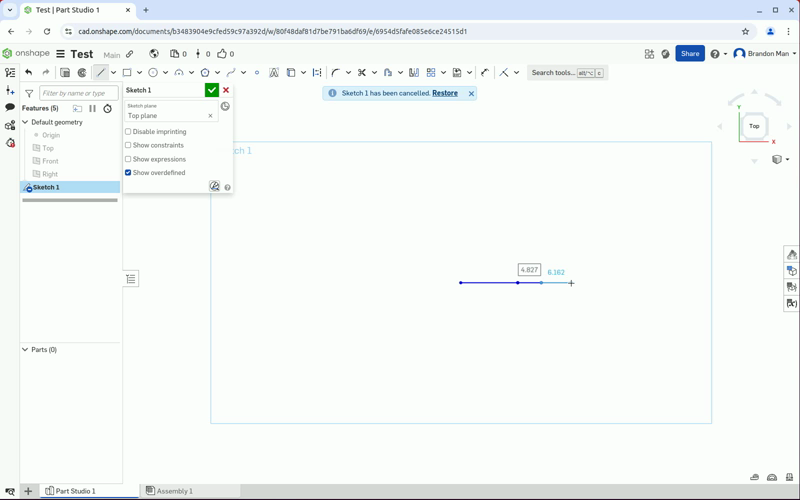
mouse_move(541, 261)
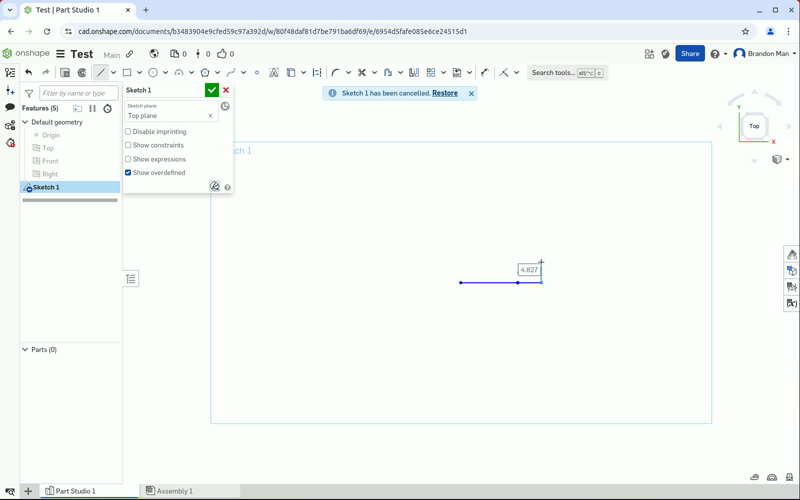
click(541, 261)
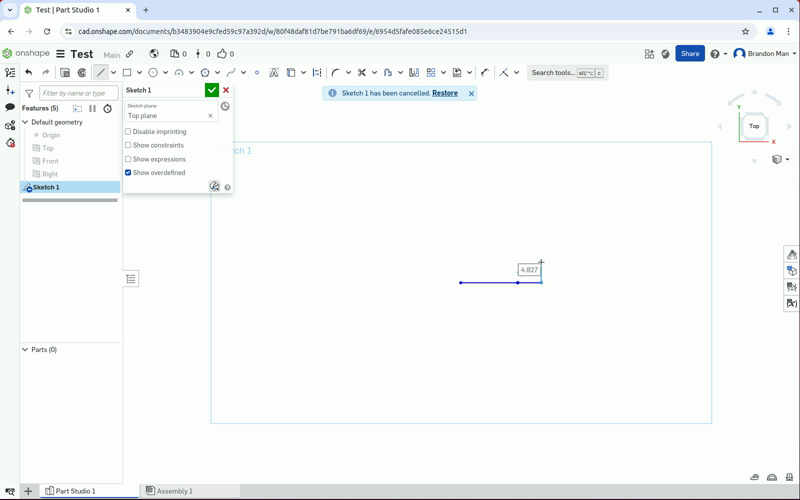
key_up(shift)
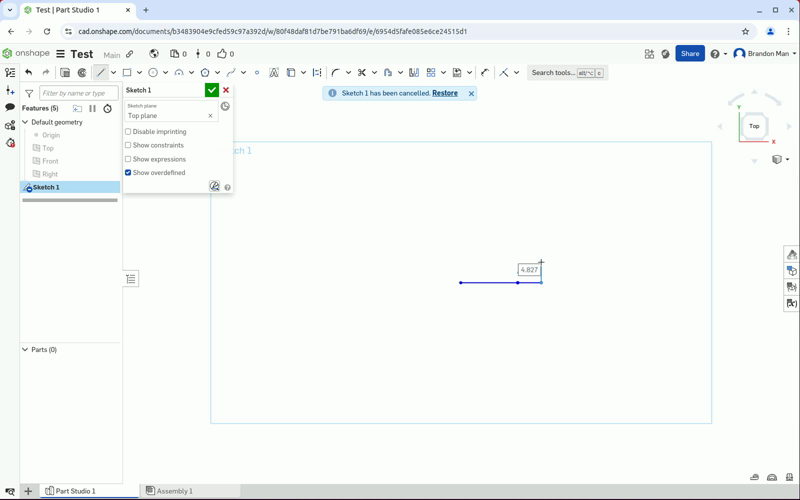
key(esc)
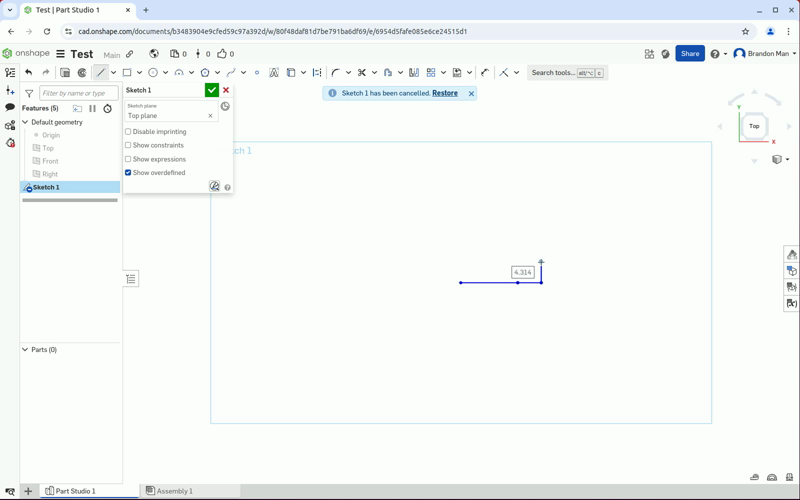
key(a)
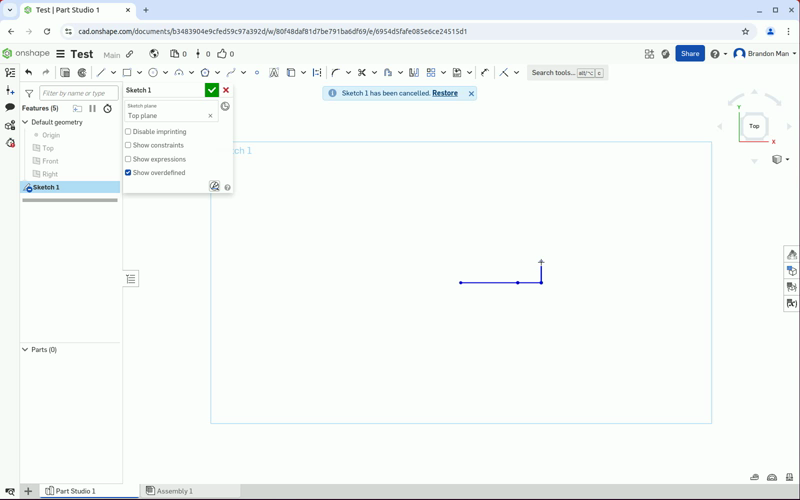
mouse_move(541, 261)
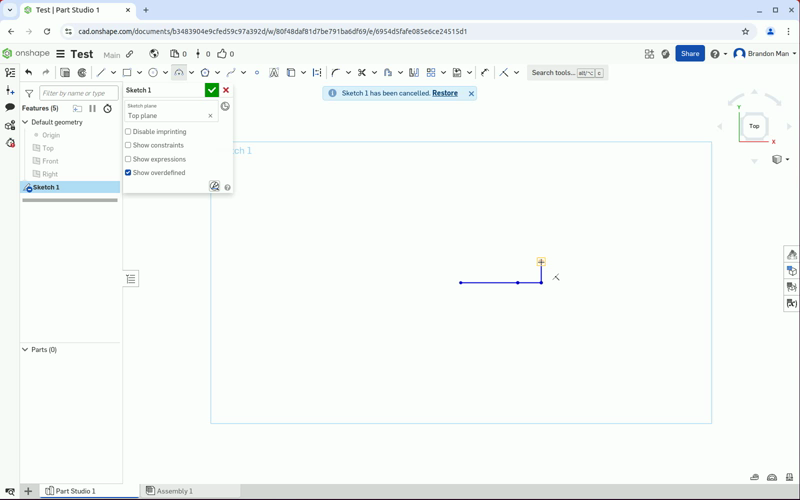
click(541, 261)
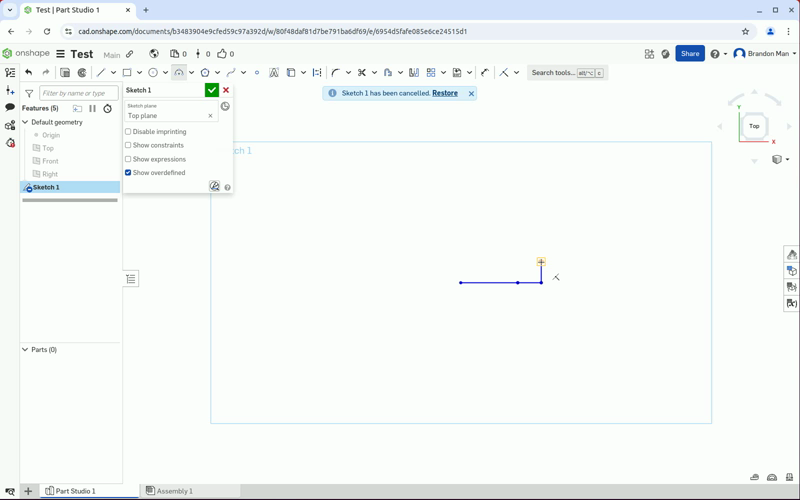
key_down(shift)
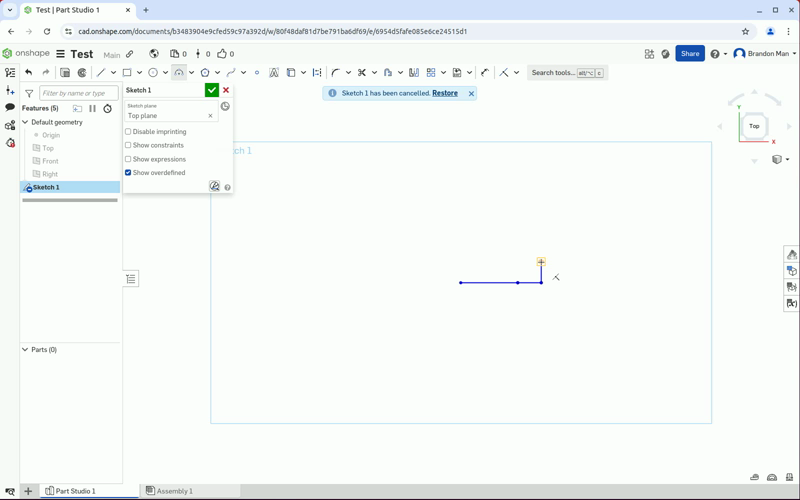
mouse_move(541, 198)
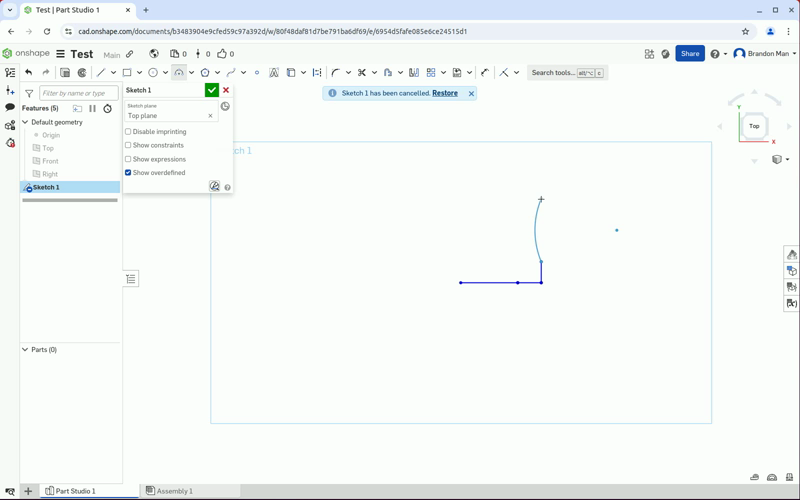
click(541, 198)
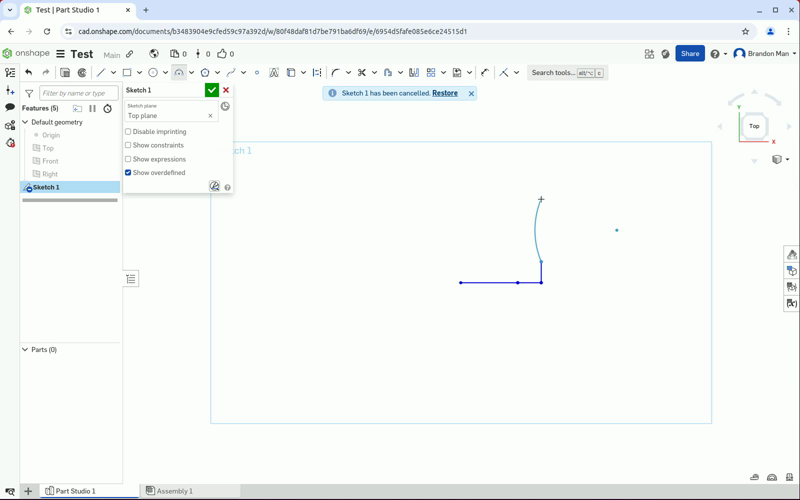
mouse_move(572, 230)
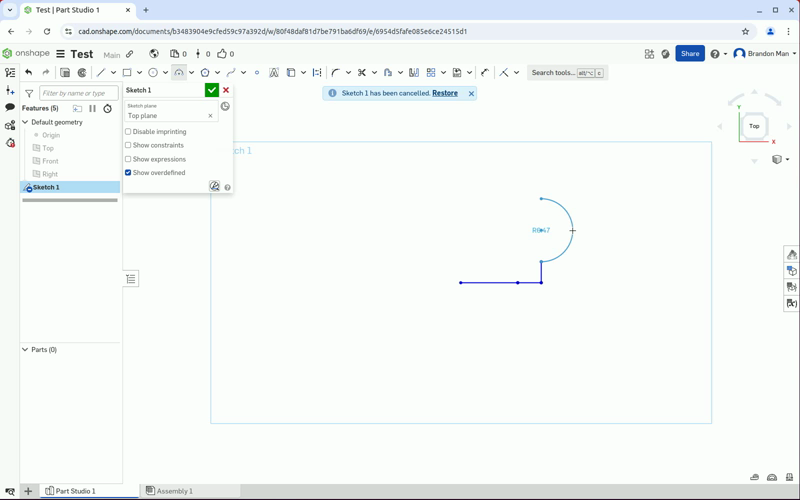
click(572, 230)
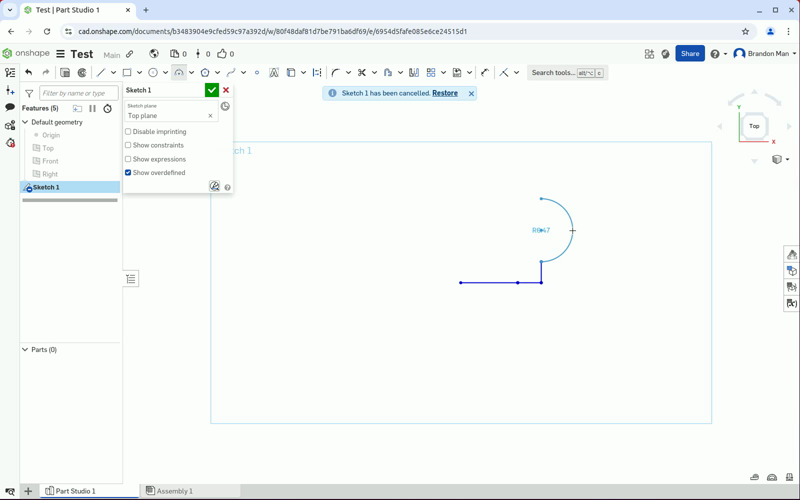
key_up(shift)
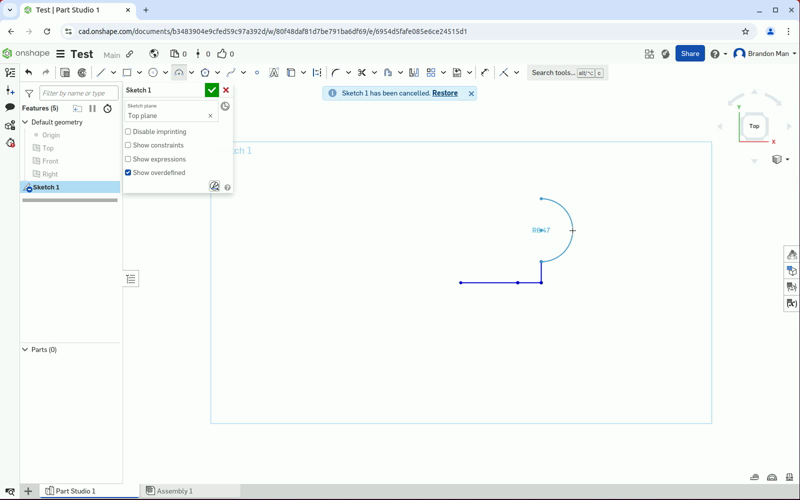
key(esc)
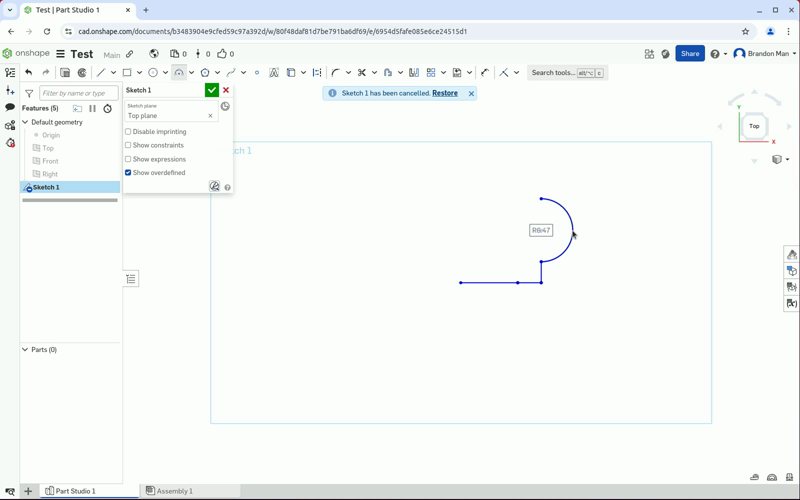
key(l)
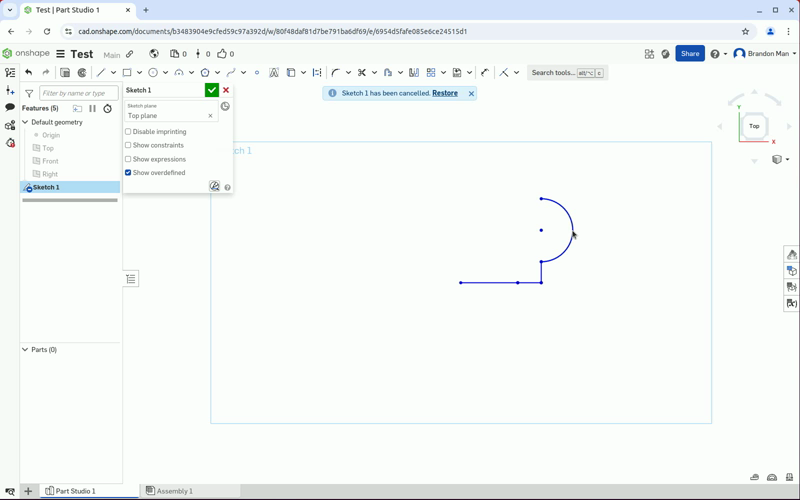
mouse_move(541, 198)
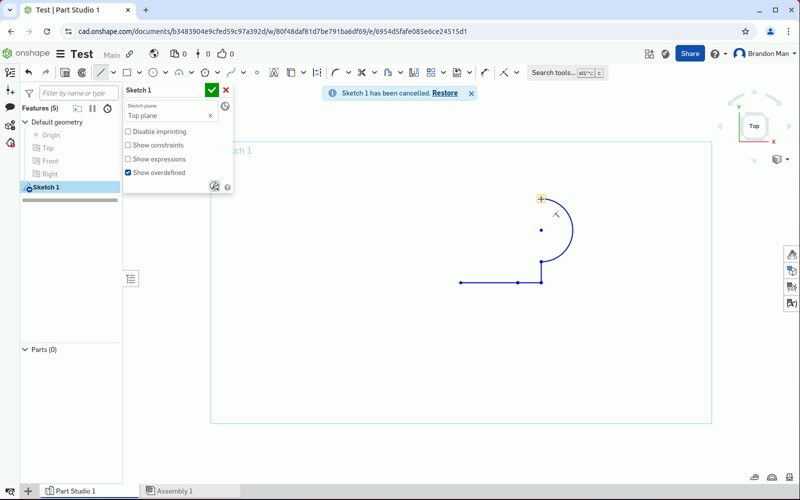
click(541, 198)
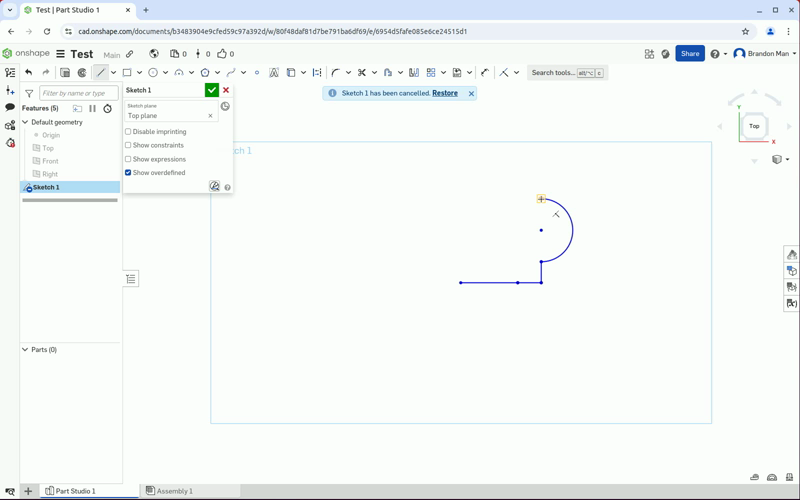
key_down(shift)
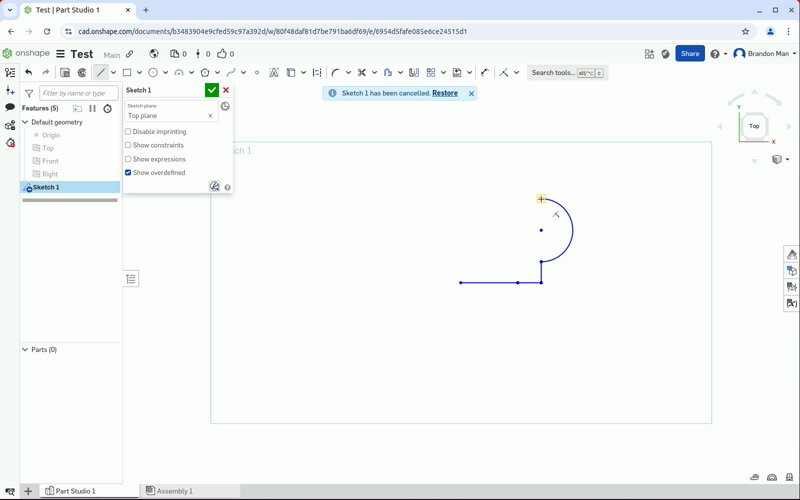
mouse_move(571, 198)
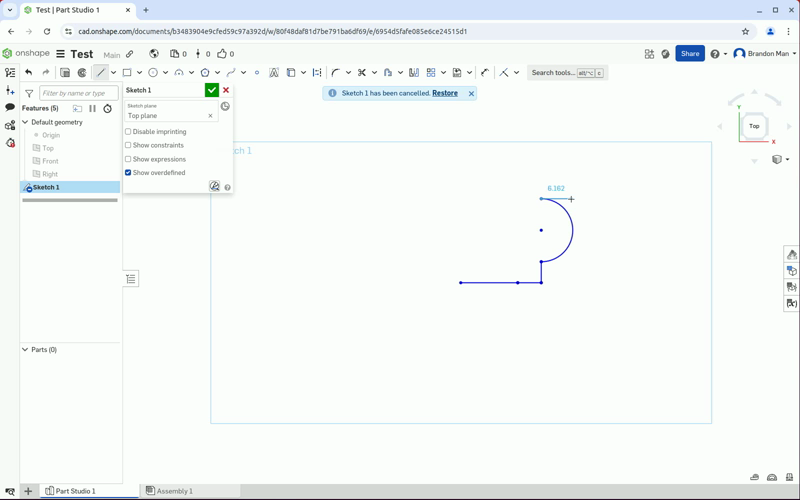
mouse_move(541, 177)
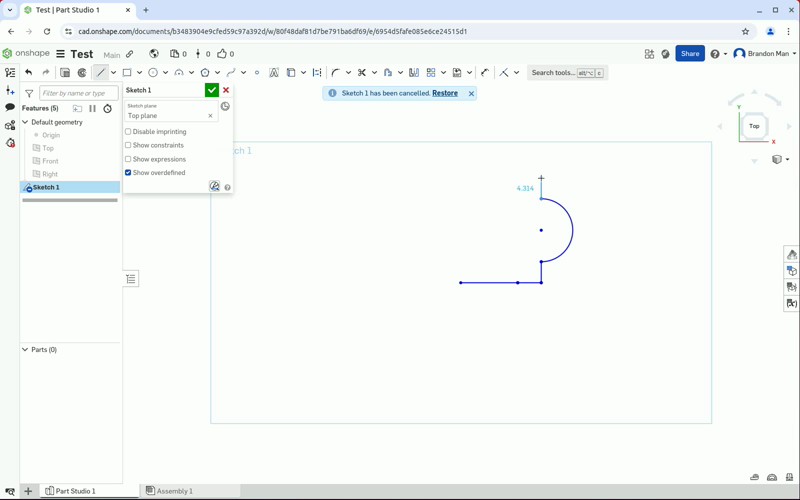
click(541, 177)
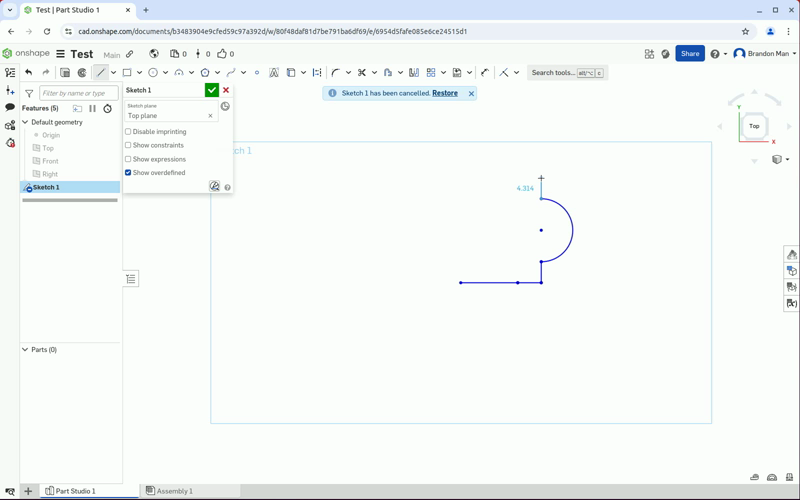
key_up(shift)
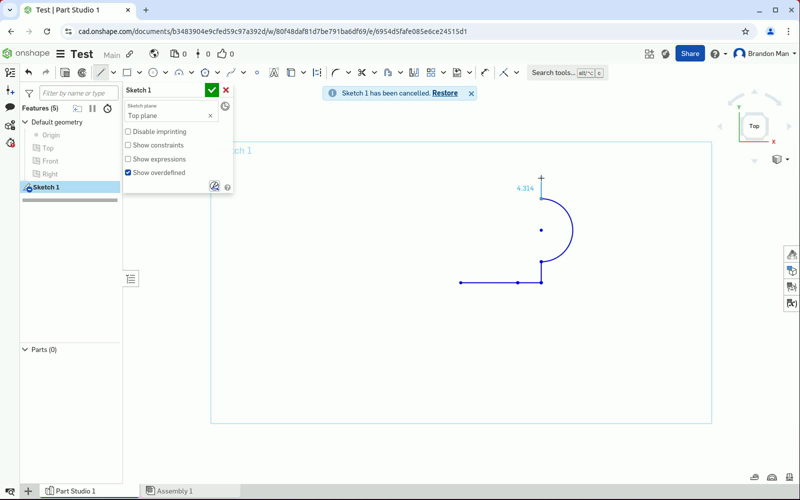
key_down(shift)
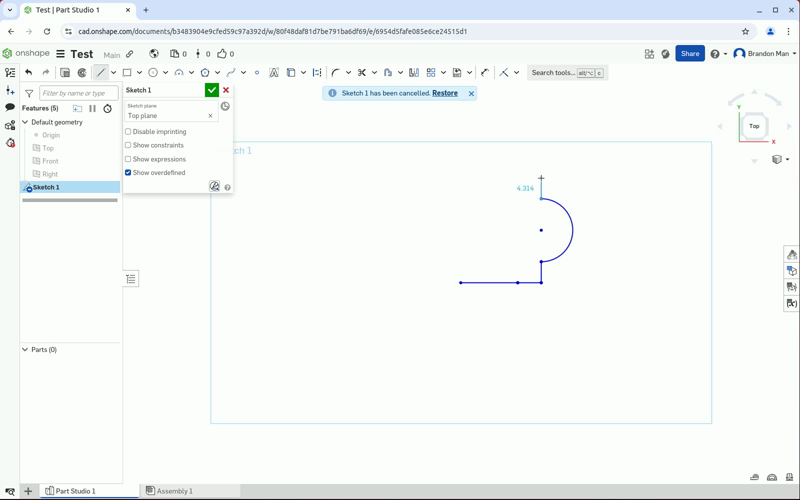
mouse_move(460, 177)
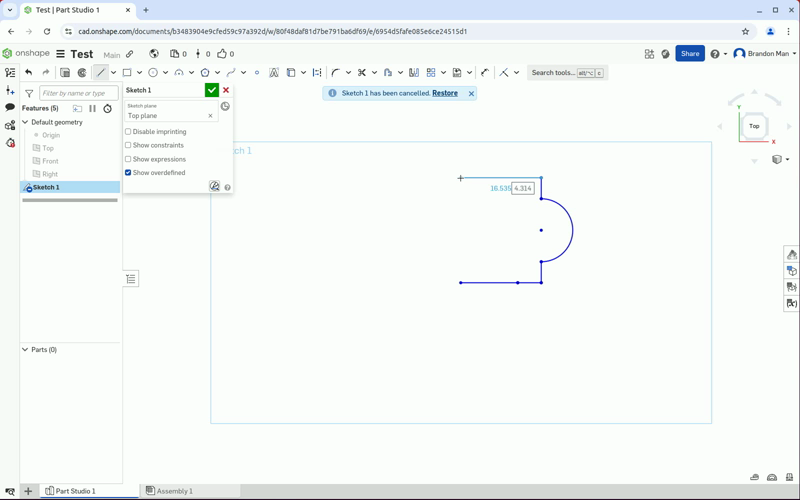
click(460, 177)
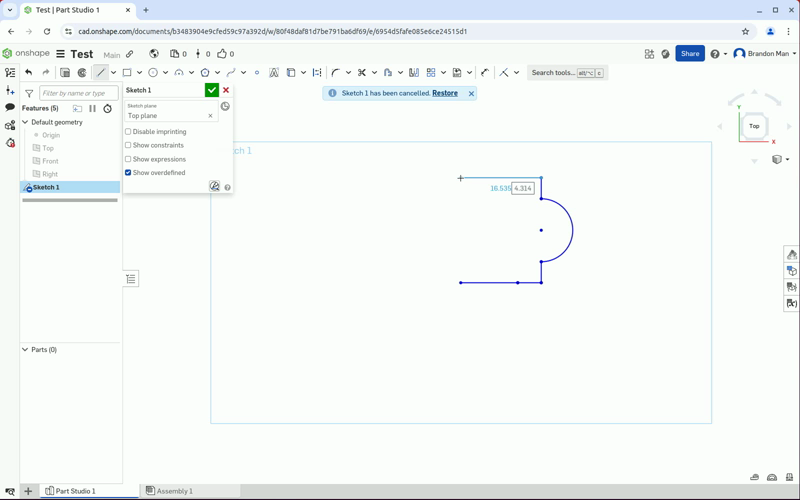
key_up(shift)
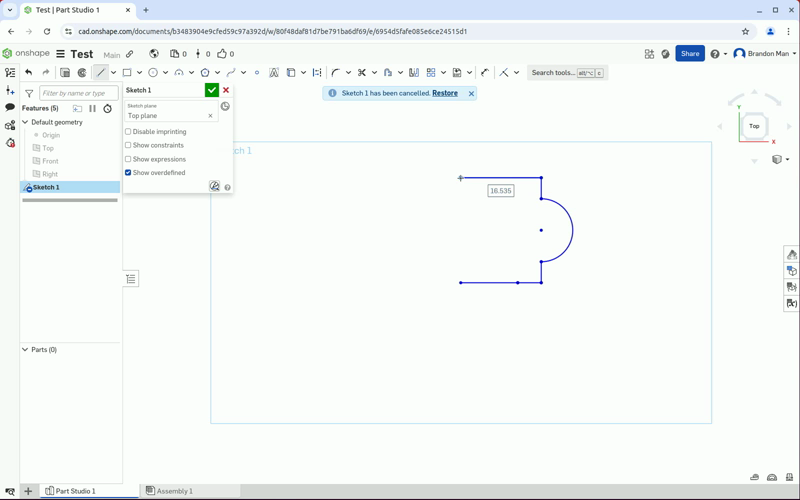
key_down(shift)
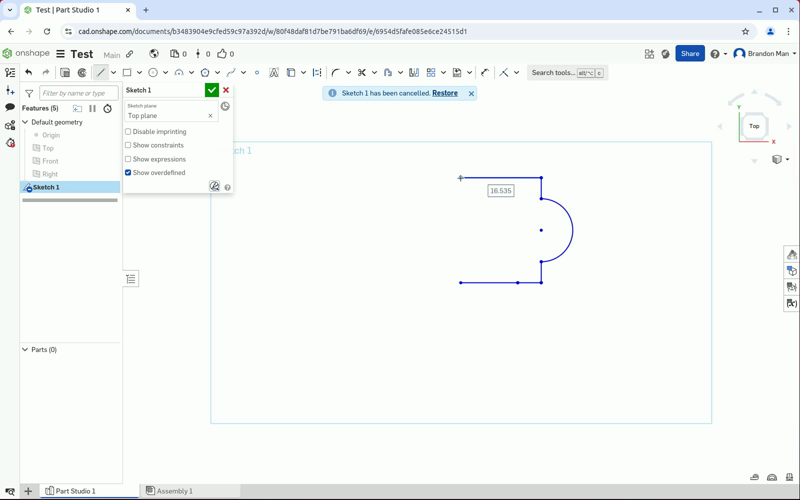
mouse_move(460, 282)
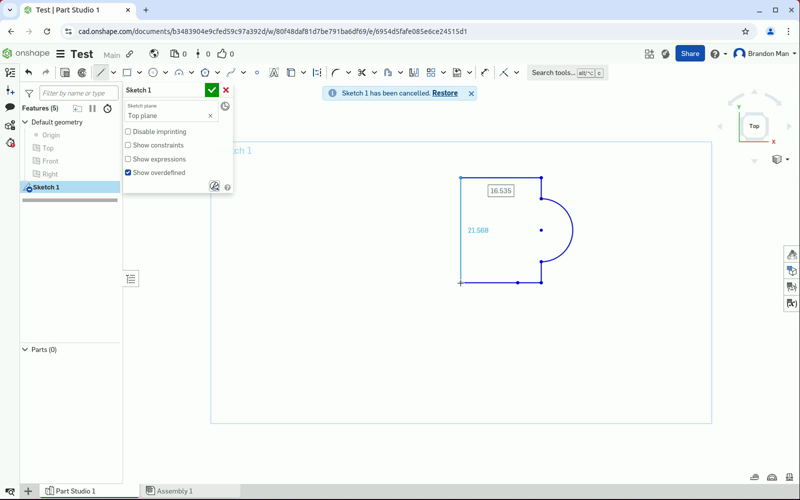
key_up(shift)
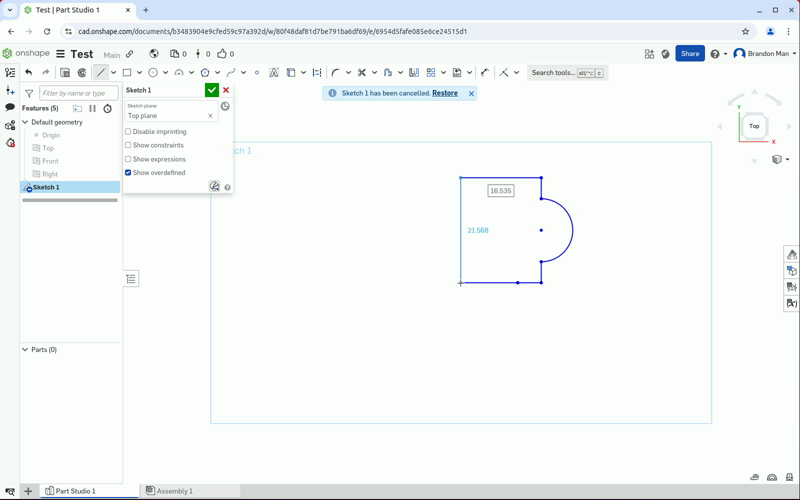
click(460, 282)
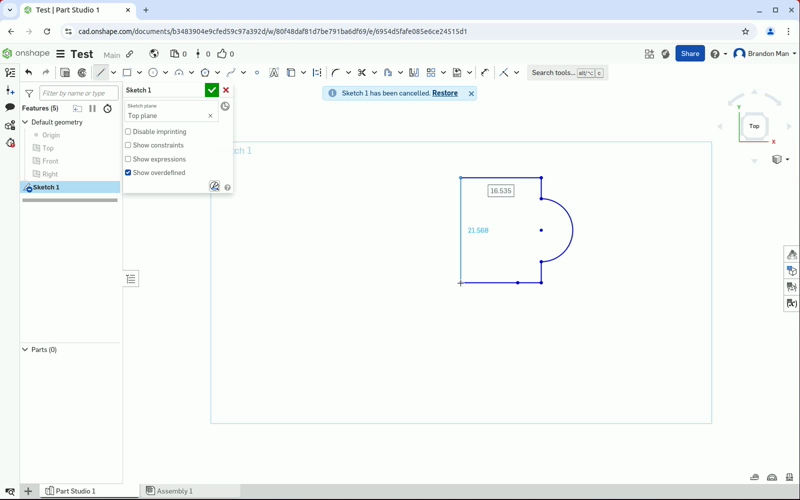
key(esc)
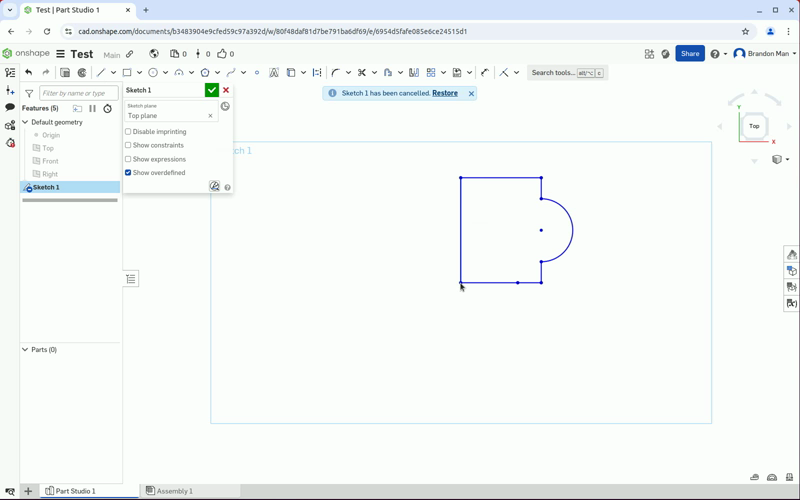
mouse_move(540, 243)
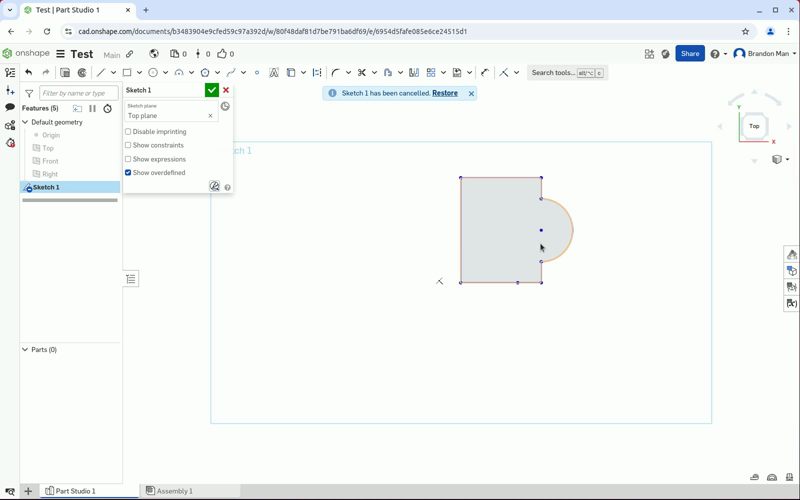
scroll(6)
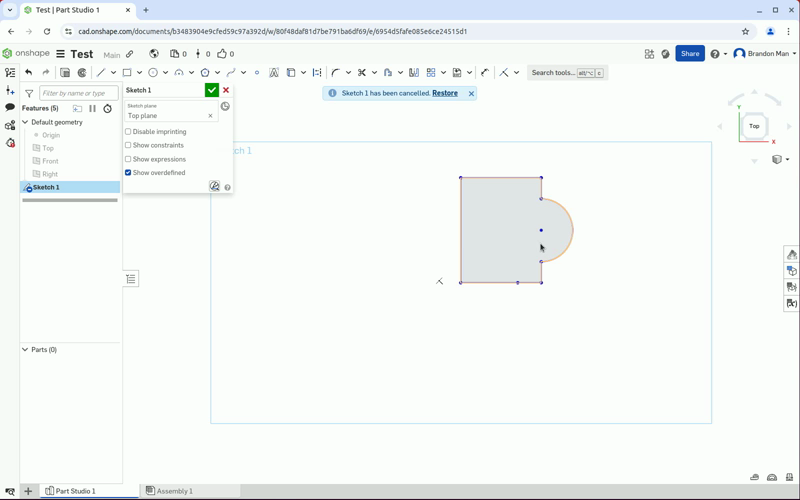
scroll(6)
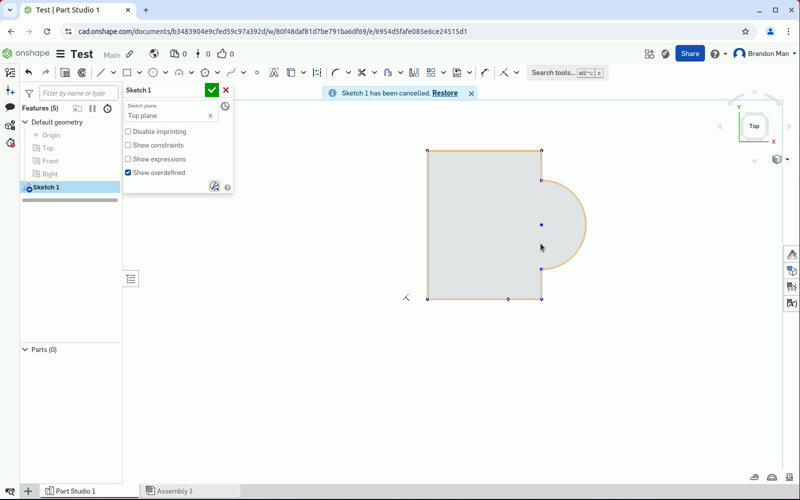
scroll(6)
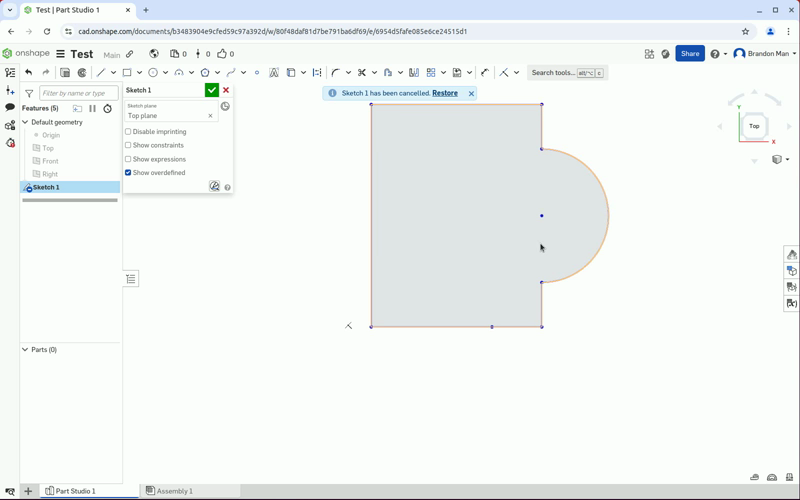
scroll(6)
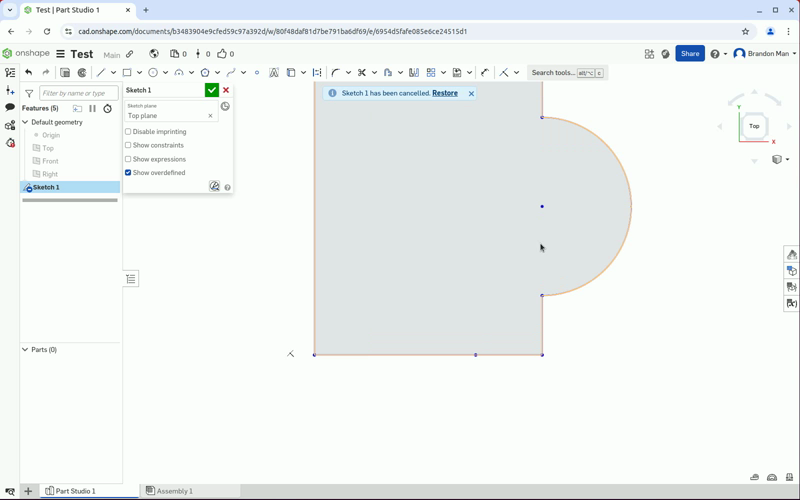
scroll(6)
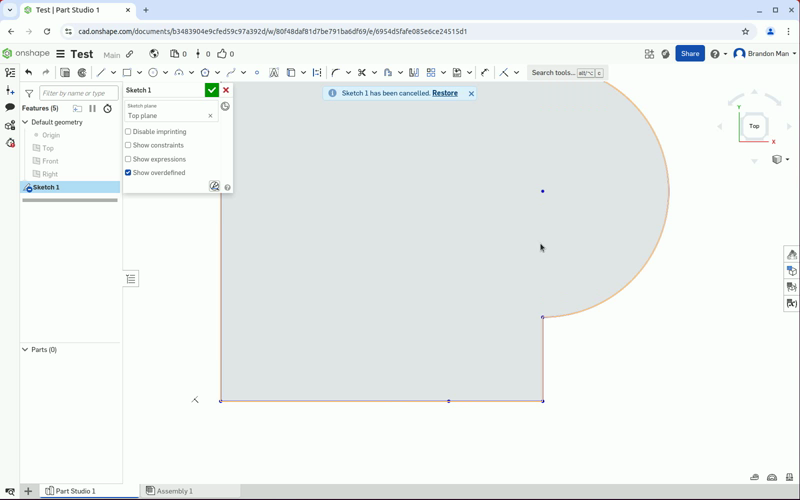
scroll(6)
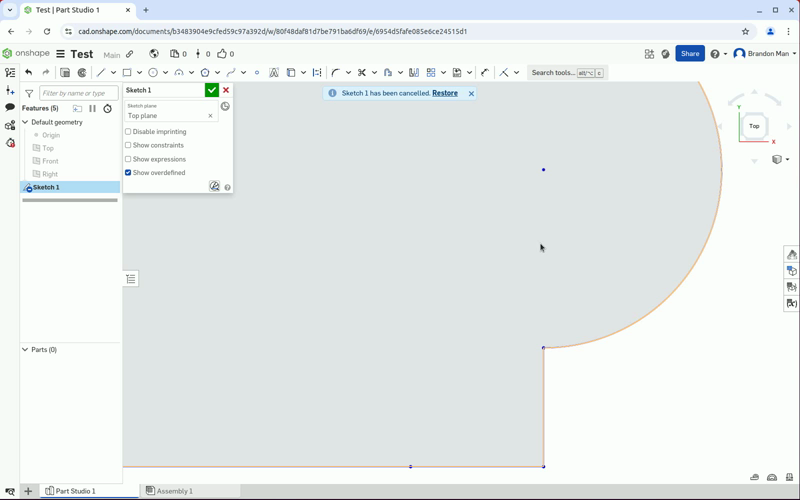
scroll(6)
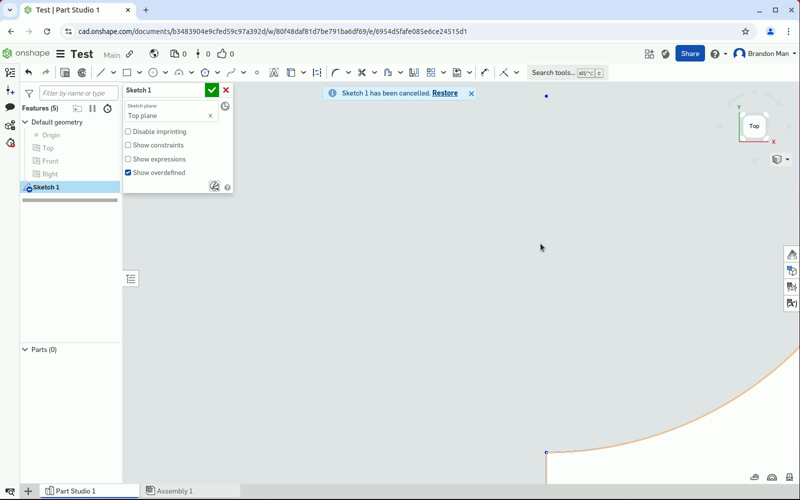
click(540, 243)
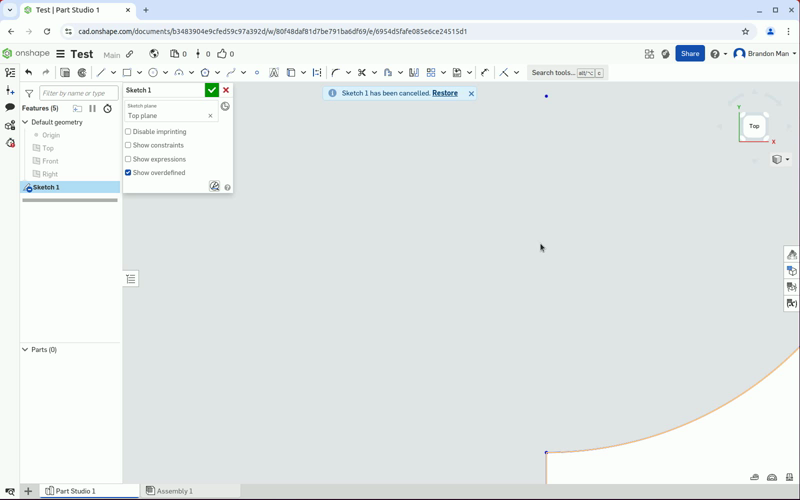
scroll(-6)
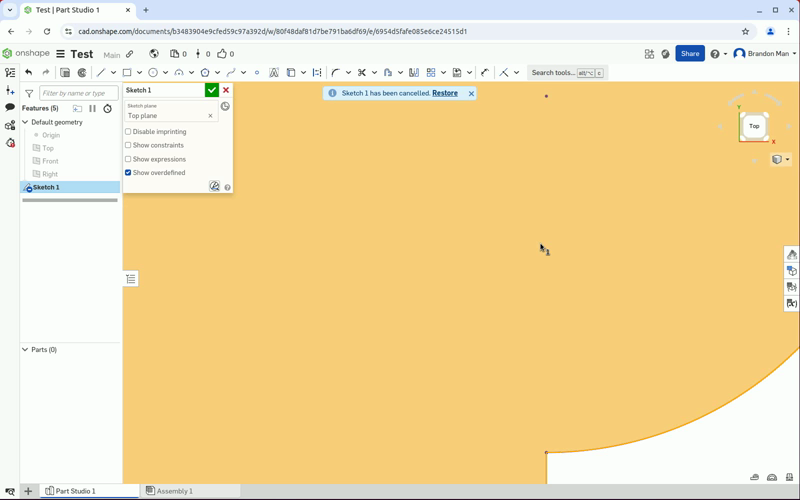
scroll(-6)
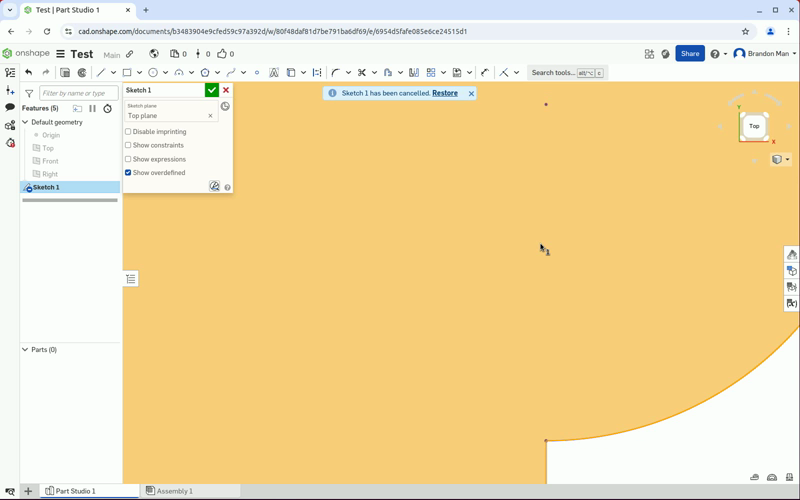
scroll(-6)
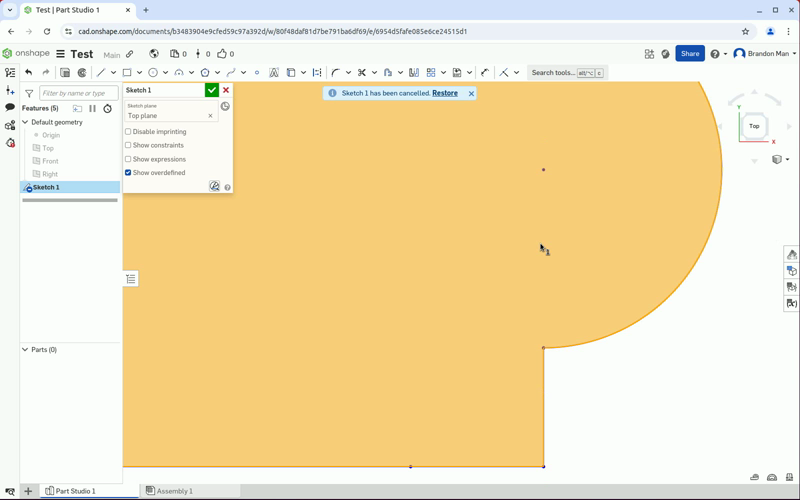
scroll(-6)
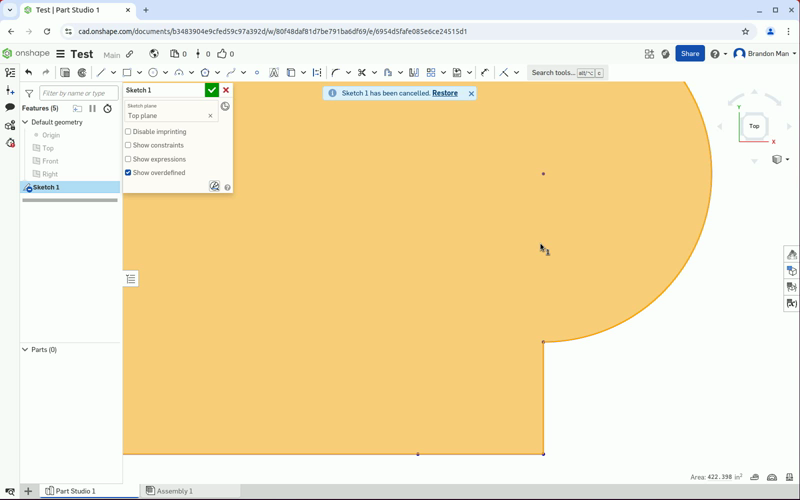
scroll(-6)
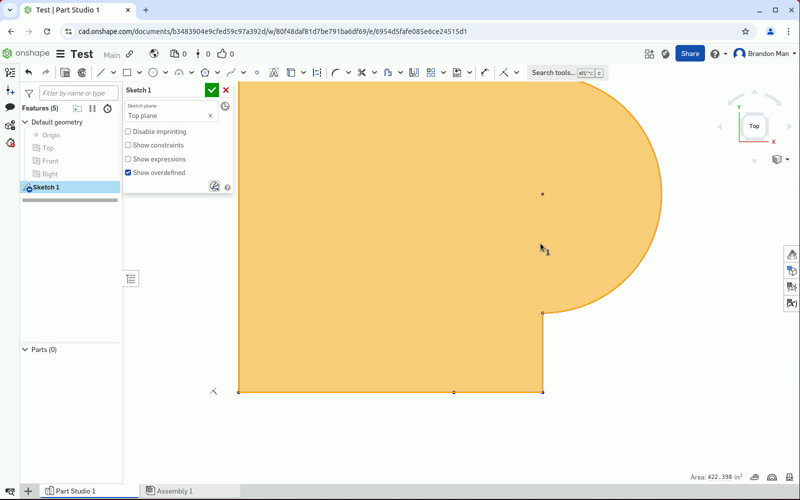
scroll(-6)
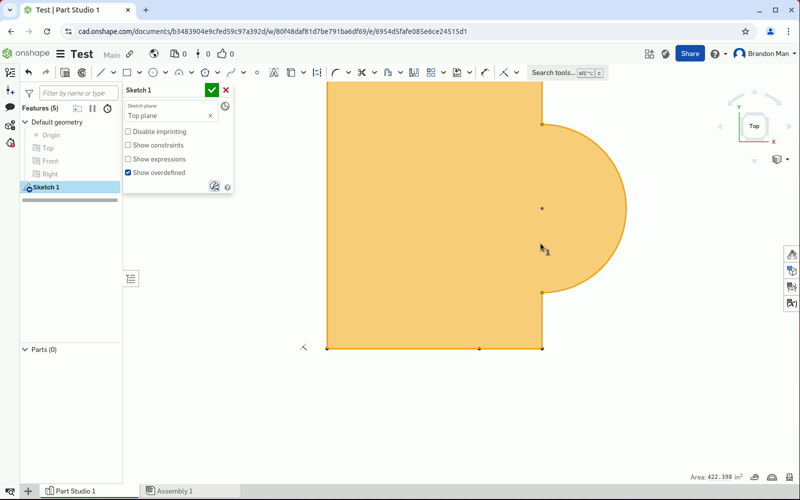
scroll(-6)
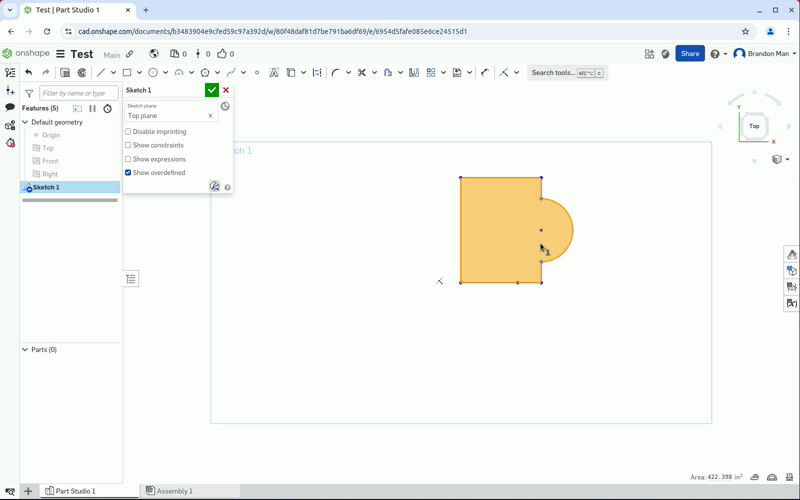
mouse_move(73, 352)
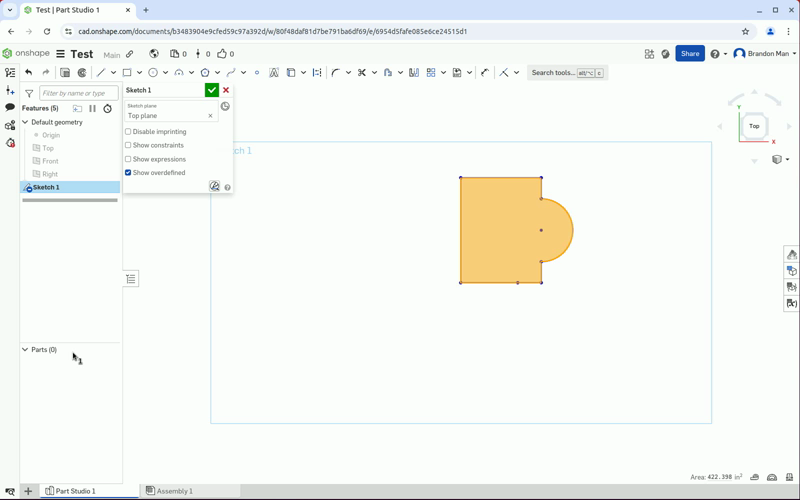
key(shift+y)
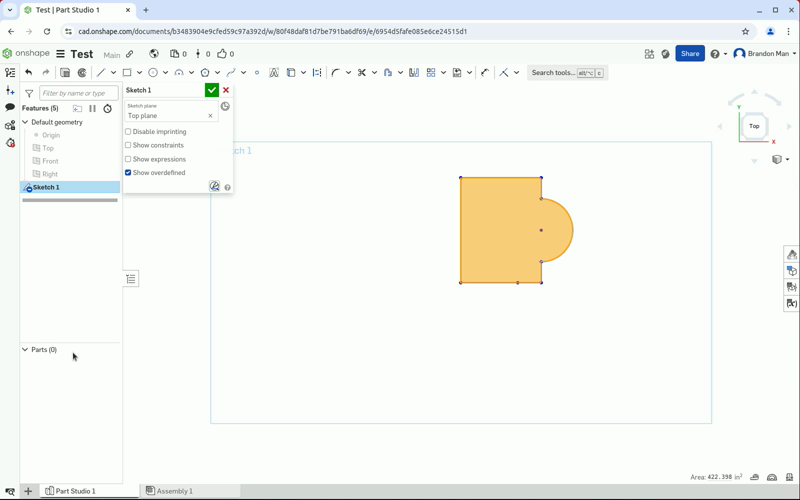
key(shift+e)
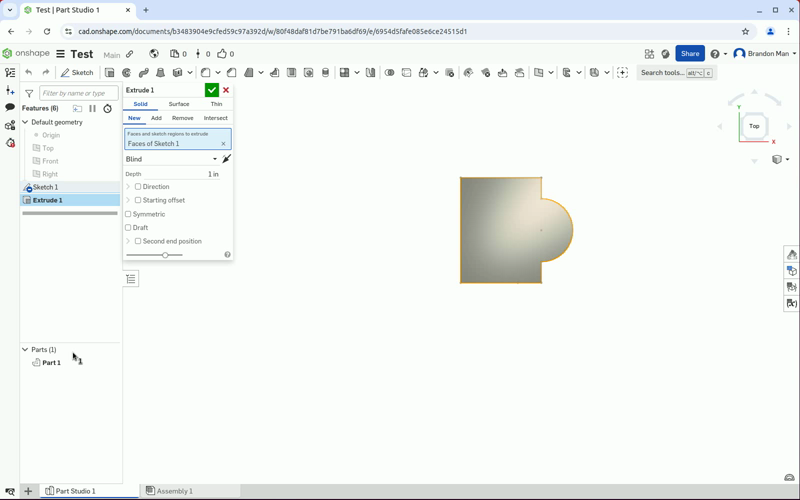
mouse_move(143, 106)
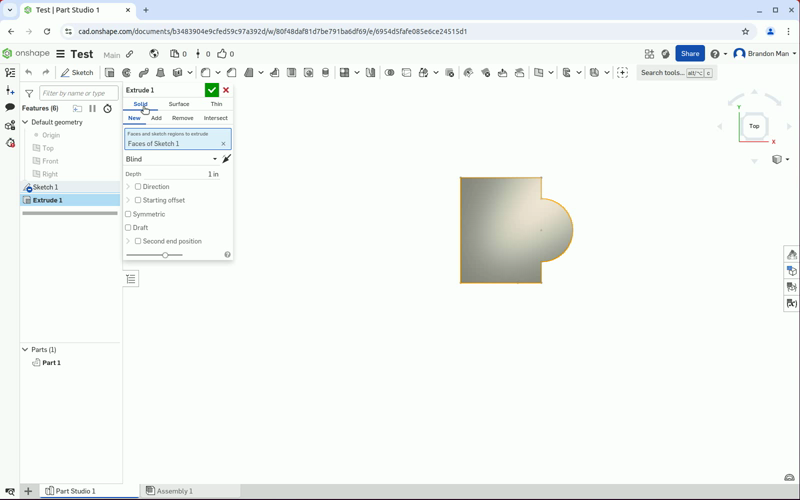
click(143, 106)
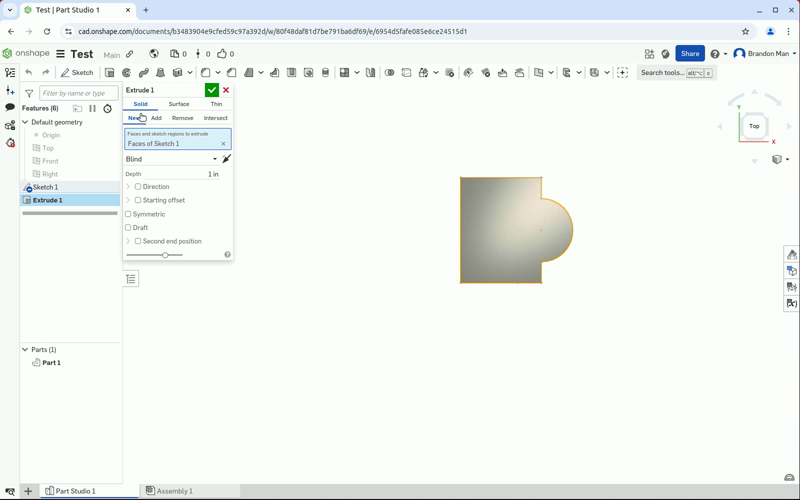
mouse_move(137, 120)
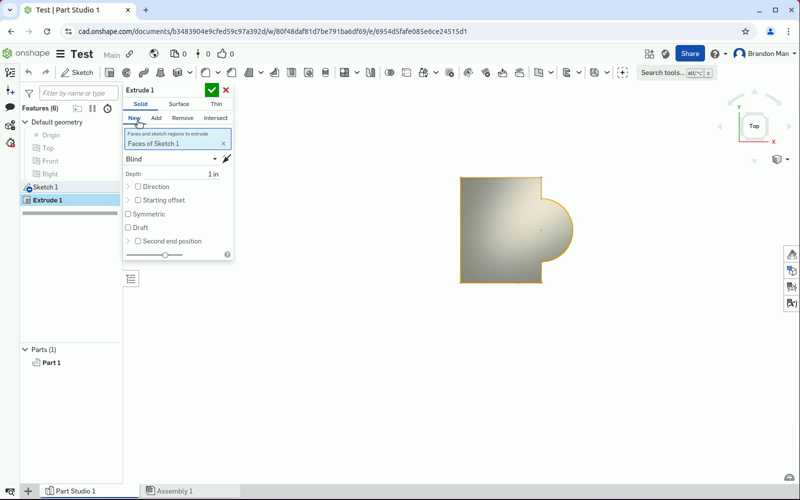
click(137, 120)
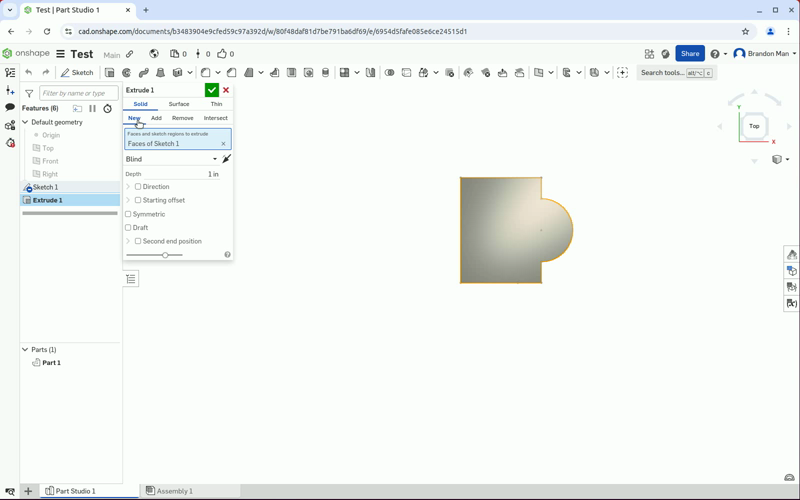
key(tab, 4)
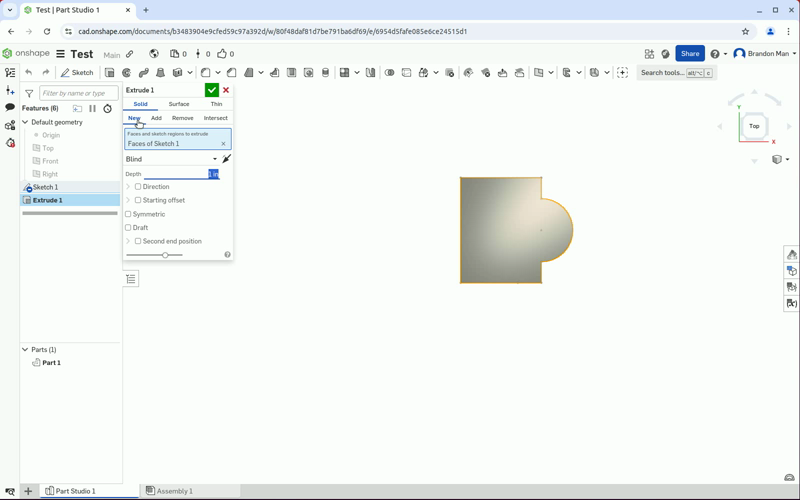
text(8.666)
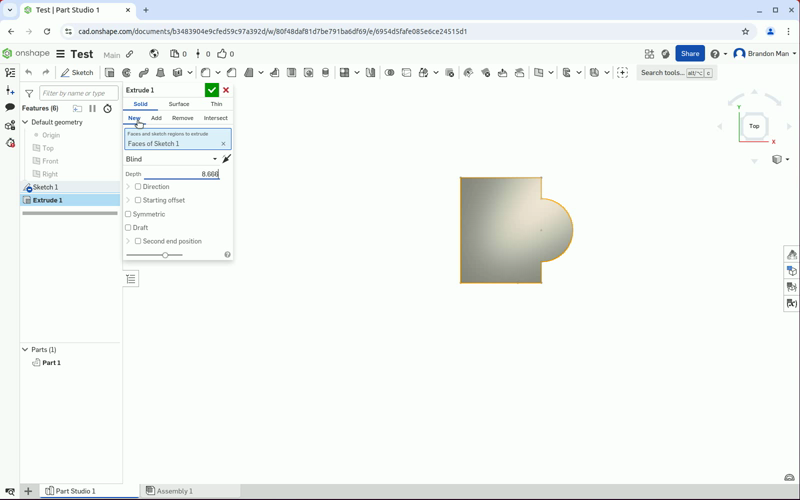
key(enter)
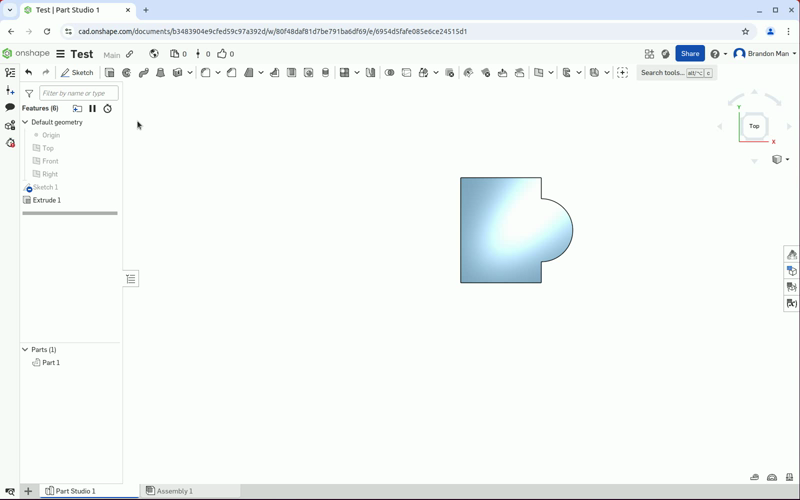
key(shift+h)
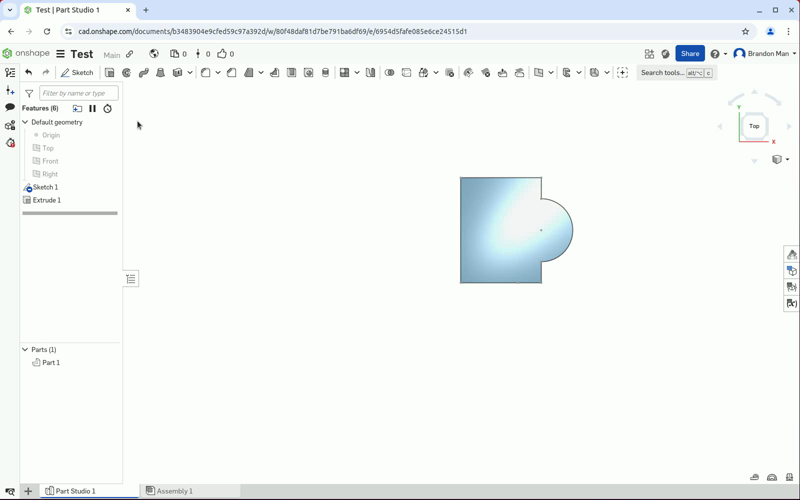
key(shift+h)
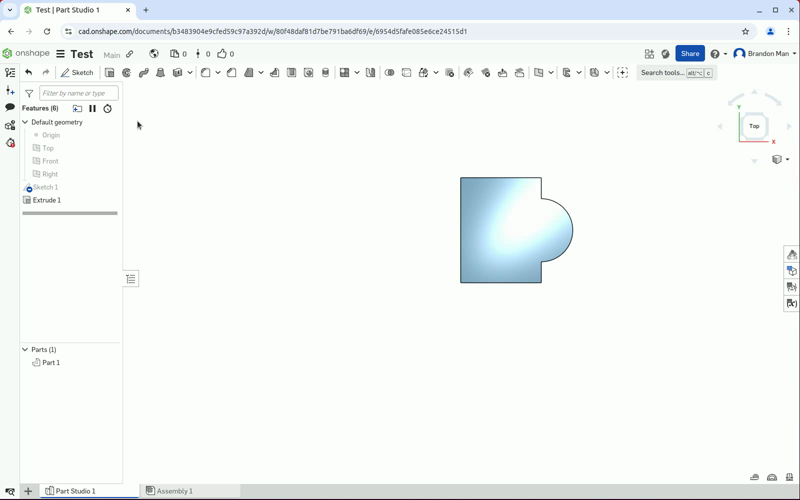
mouse_move(73, 189)
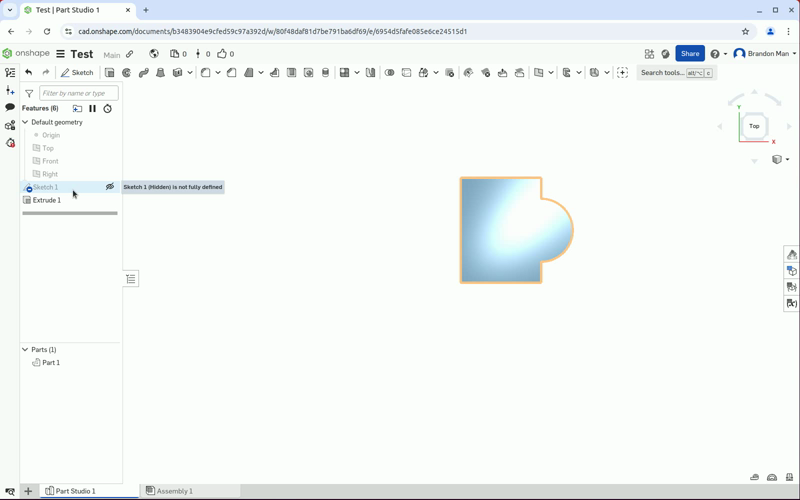
click(73, 189)
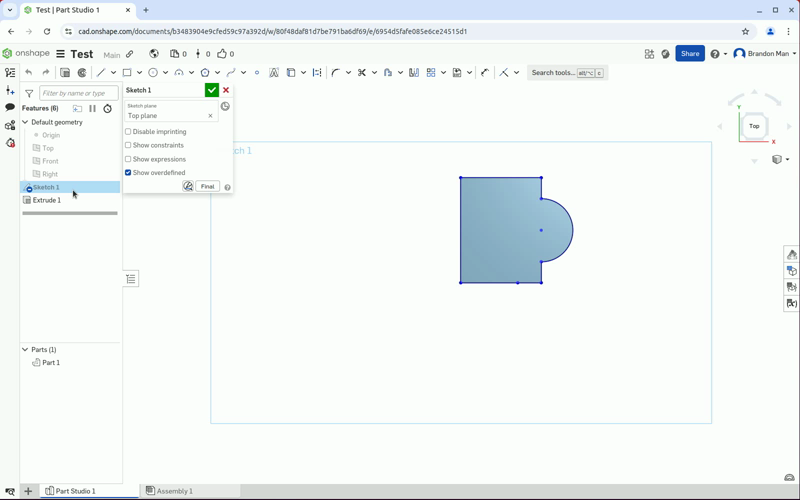
mouse_move(229, 92)
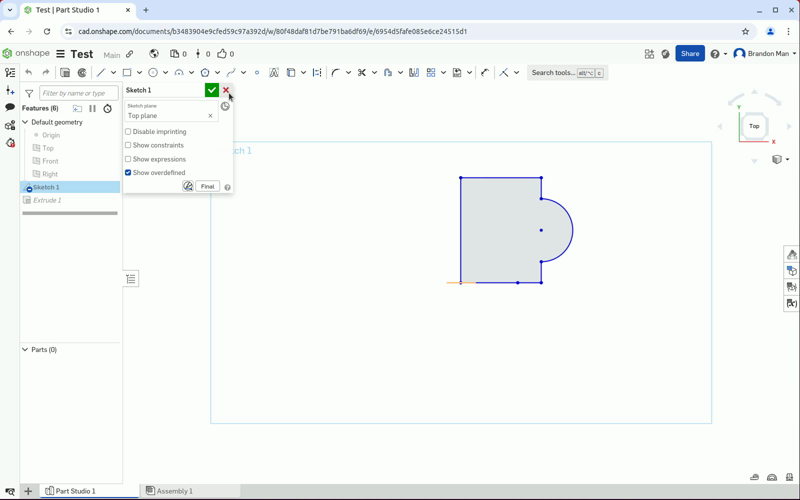
click(229, 92)
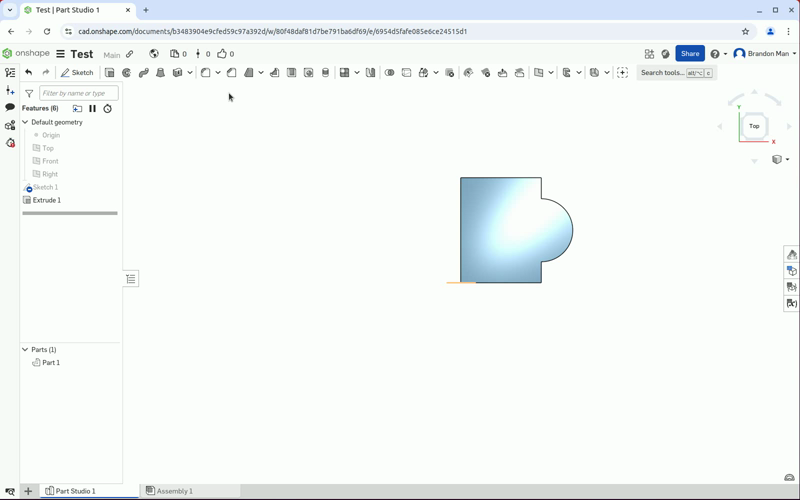
mouse_move(541, 75)
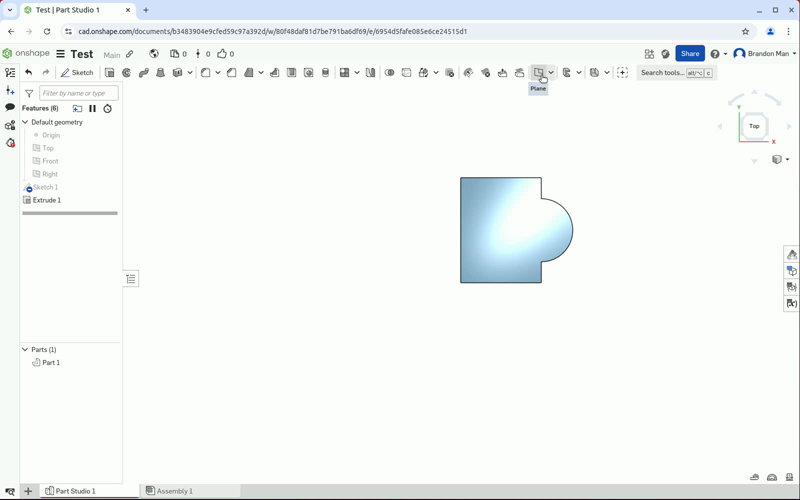
click(541, 75)
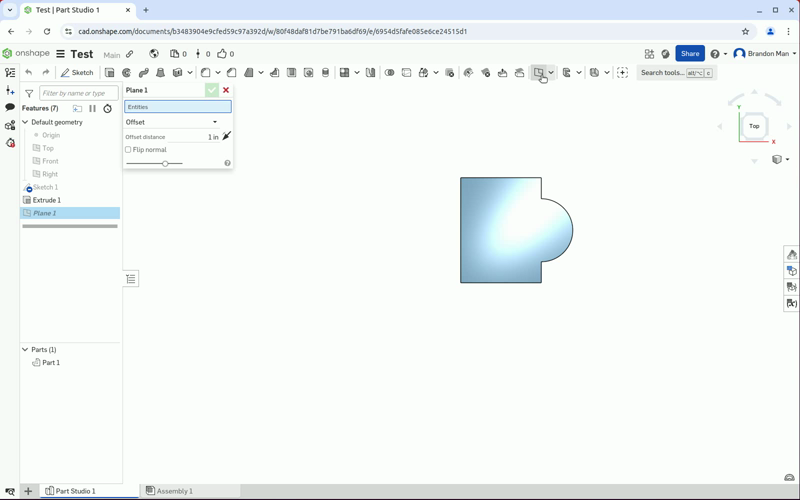
mouse_move(73, 150)
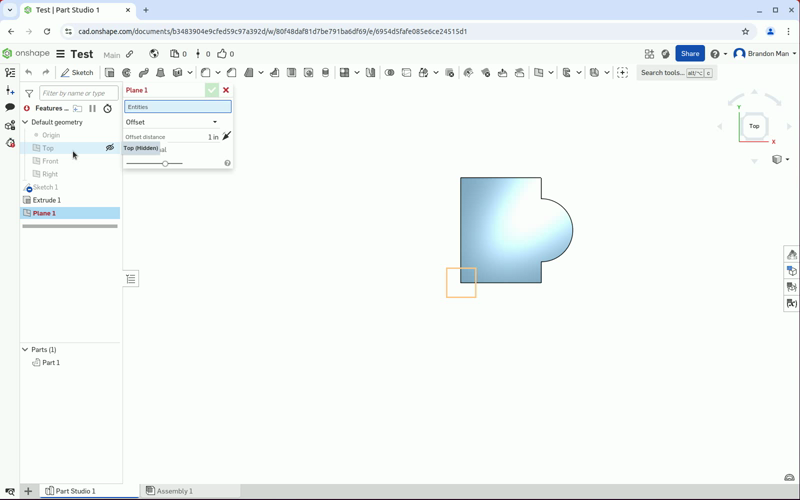
click(73, 150)
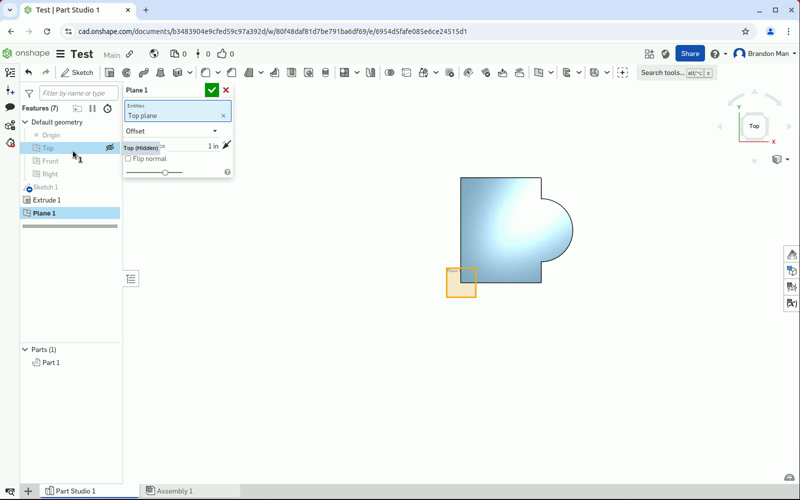
key(tab, 2)
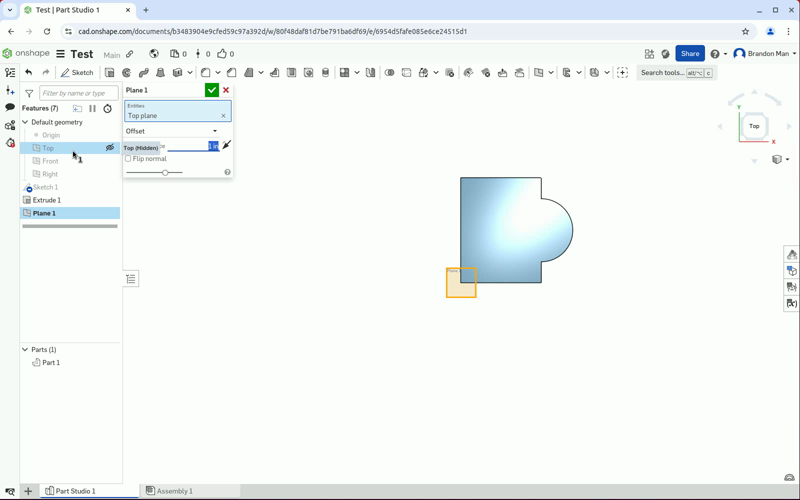
text(8.658)
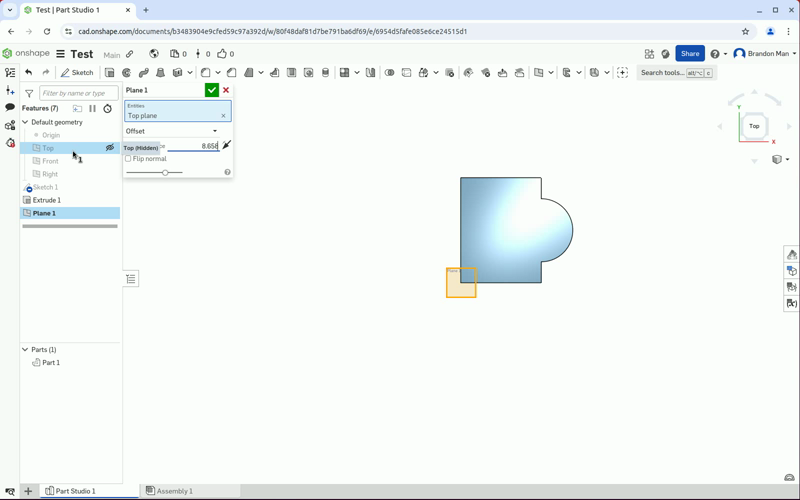
key(enter, 2)
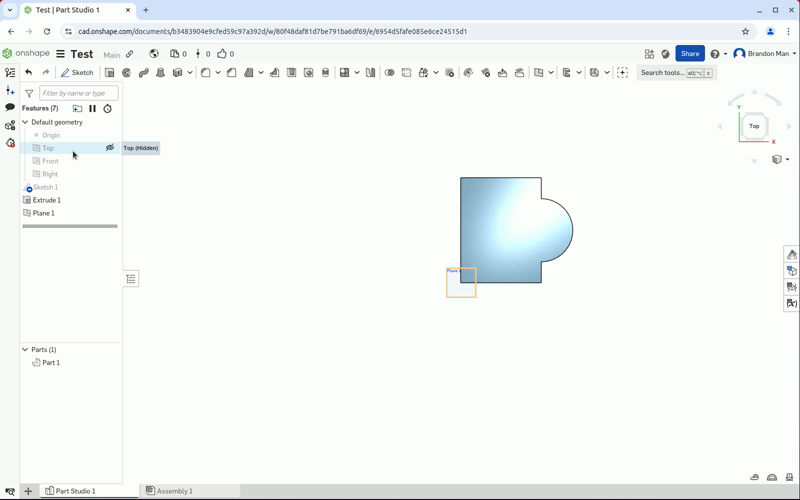
key(shift+s)
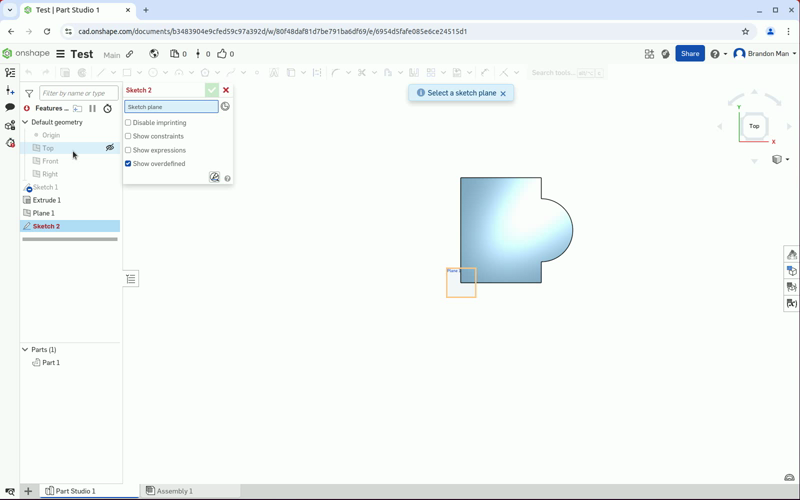
mouse_move(73, 215)
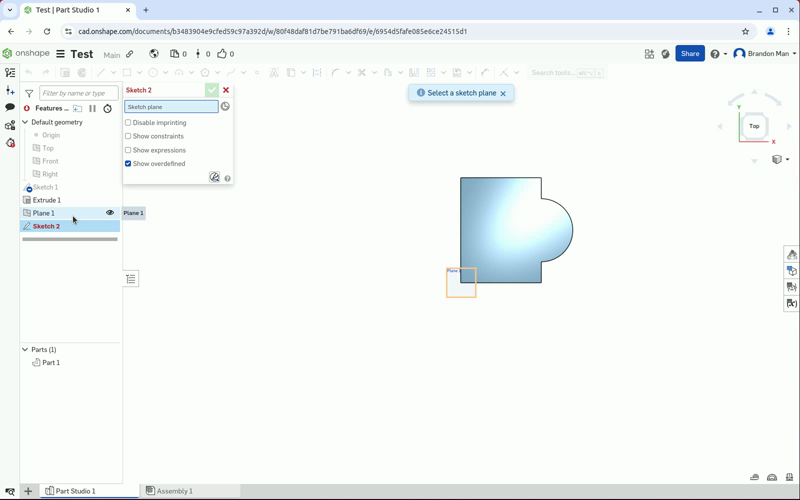
click(73, 215)
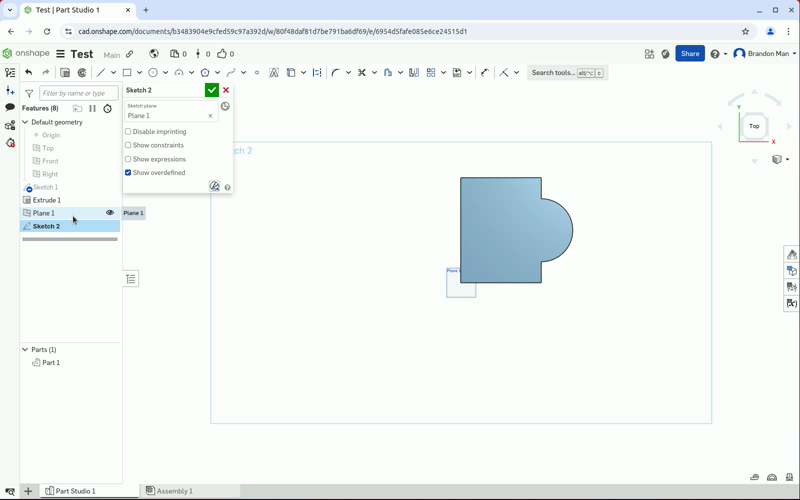
mouse_move(73, 352)
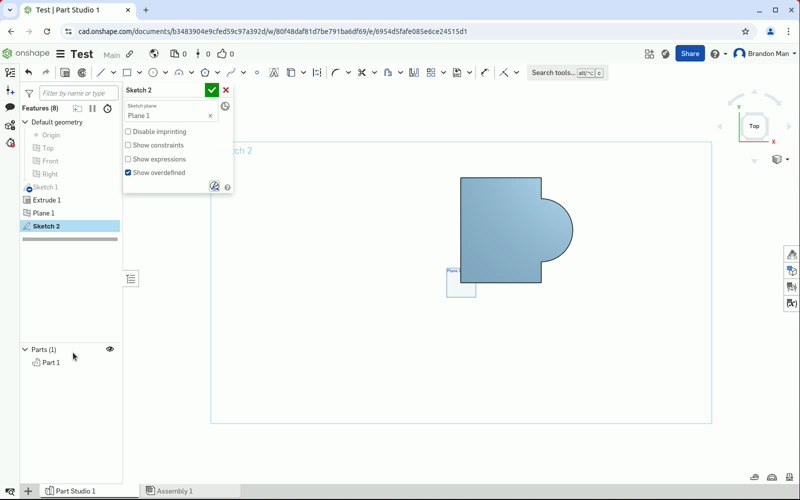
key(y)
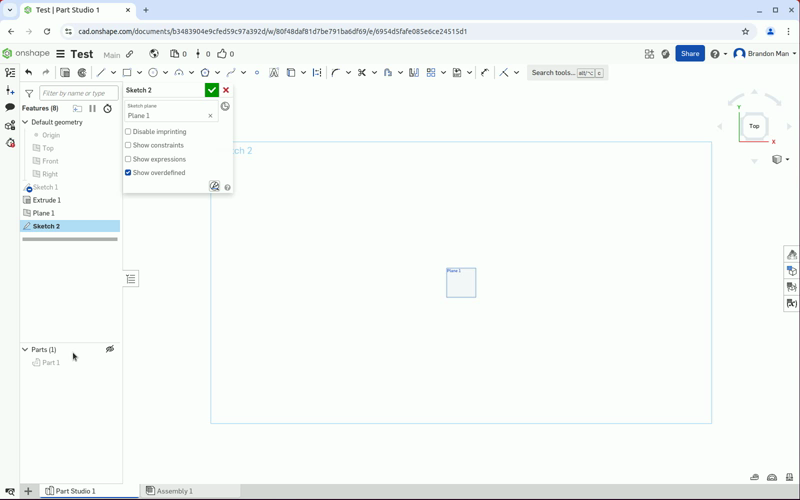
key(c)
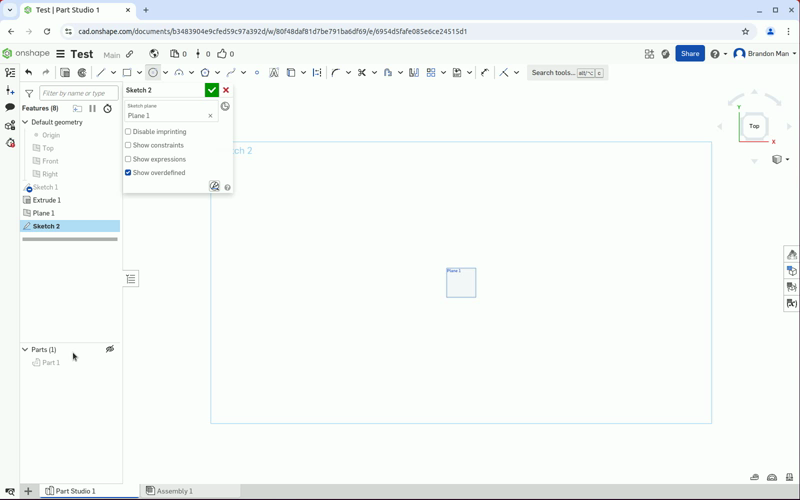
key_down(shift)
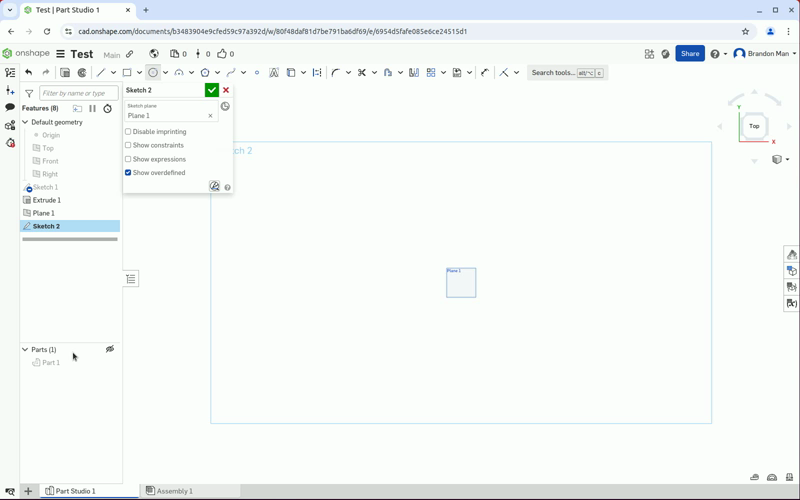
mouse_move(542, 230)
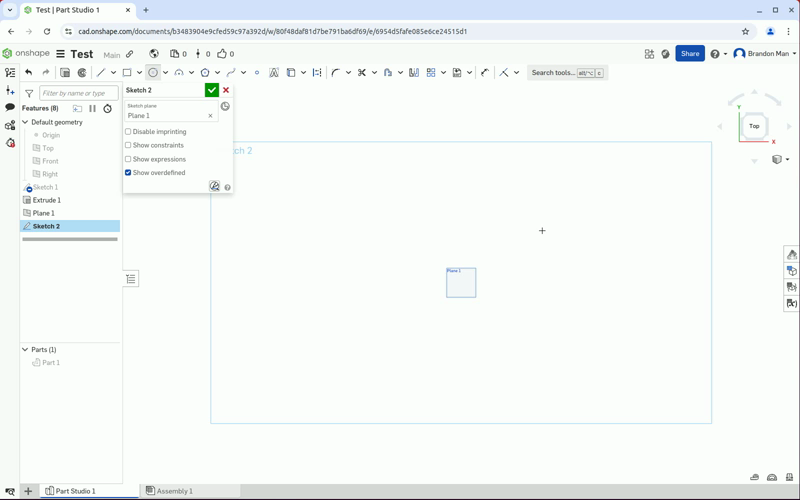
click(542, 230)
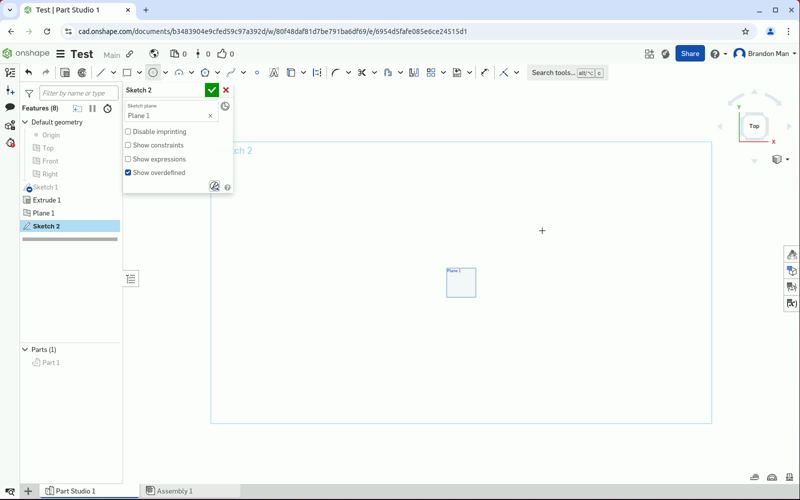
key_up(shift)
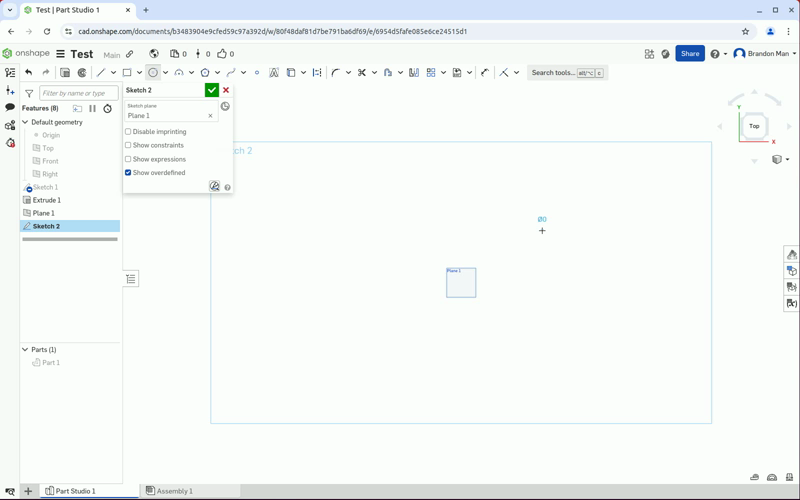
mouse_move(565, 230)
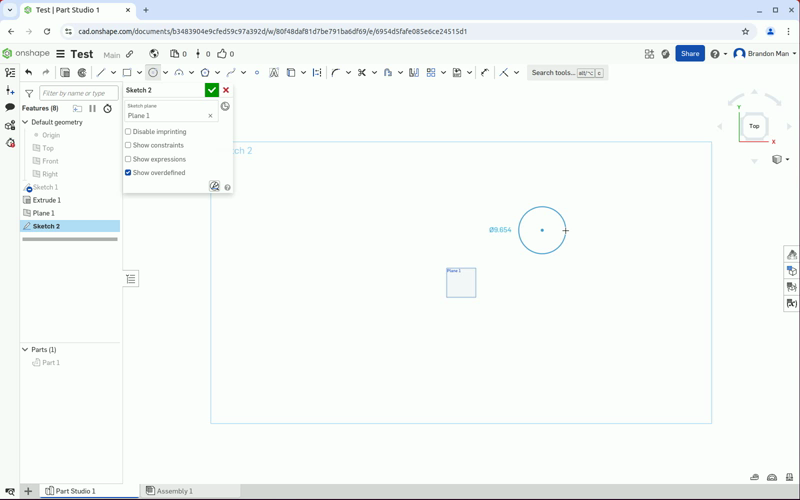
click(565, 230)
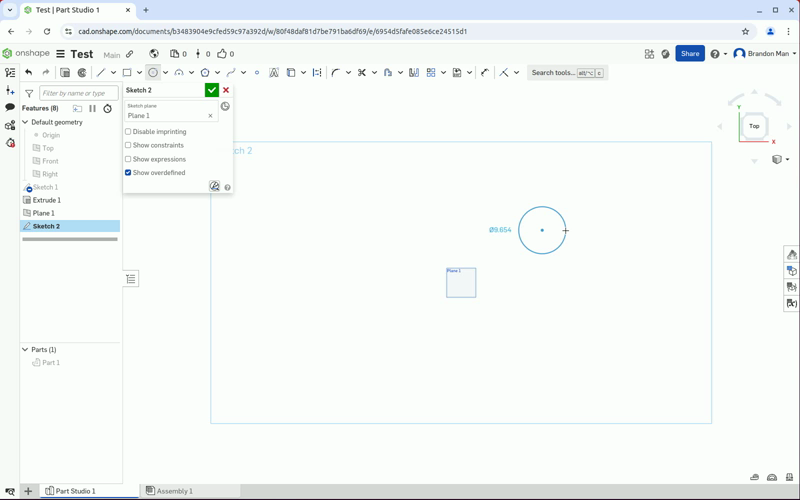
key(esc)
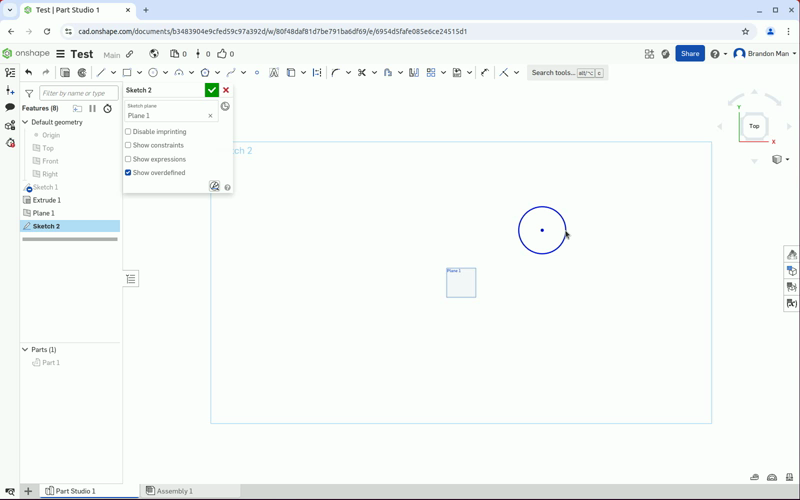
mouse_move(540, 236)
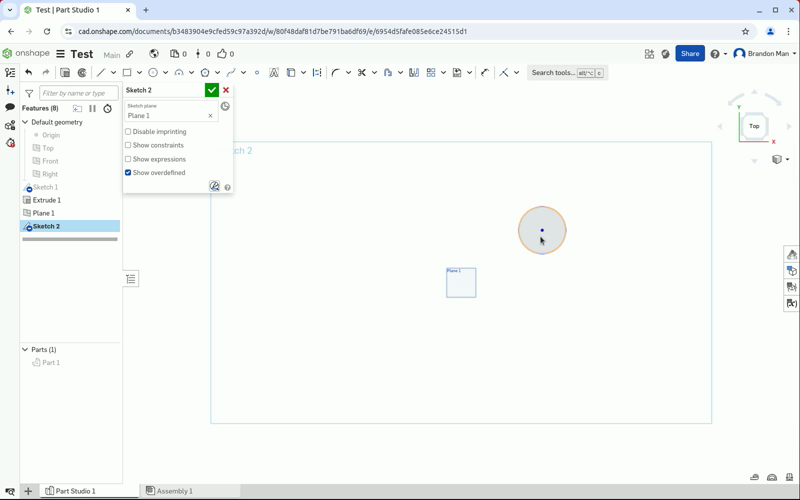
scroll(6)
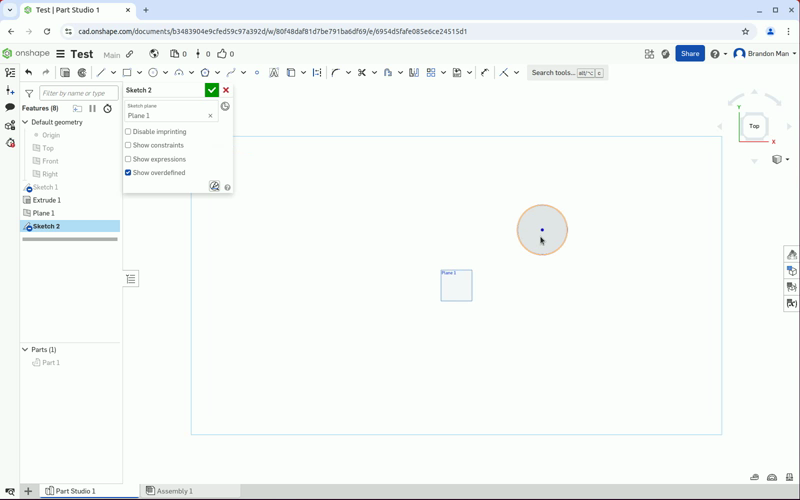
scroll(6)
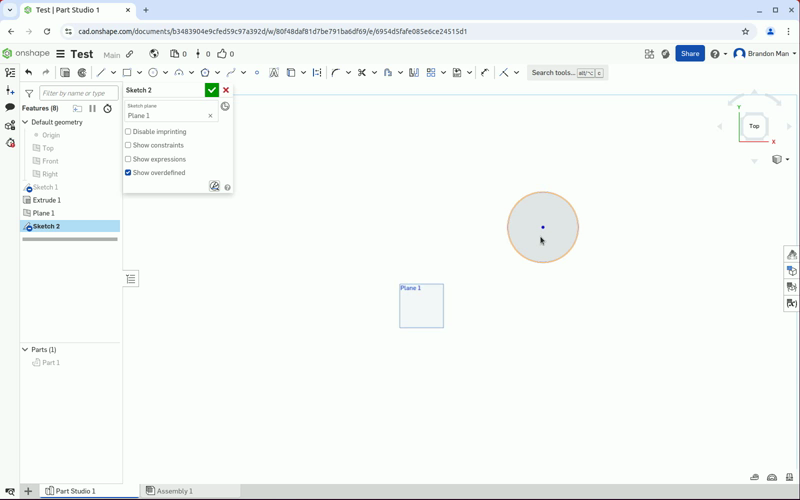
scroll(6)
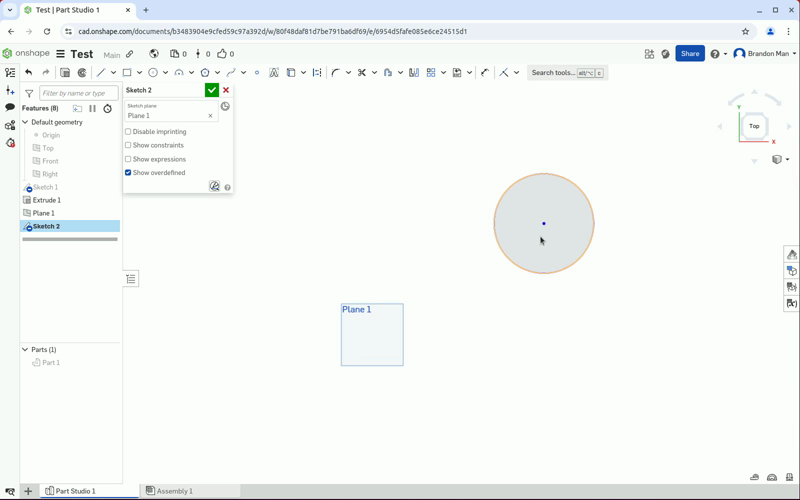
scroll(6)
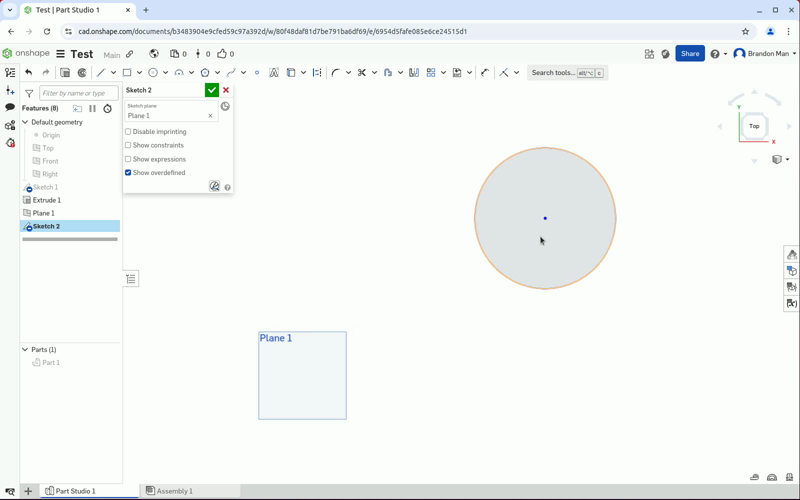
scroll(6)
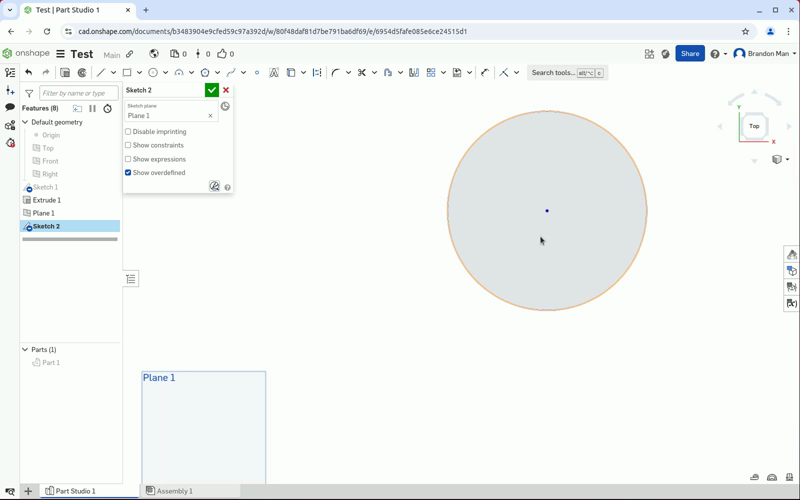
scroll(6)
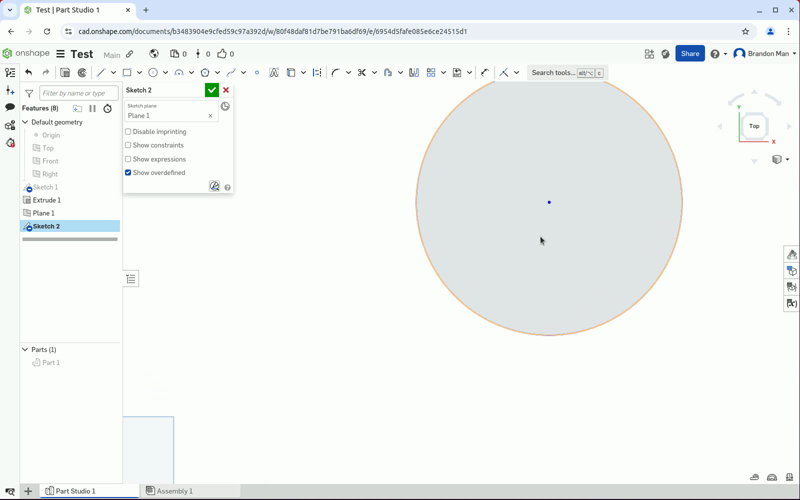
scroll(6)
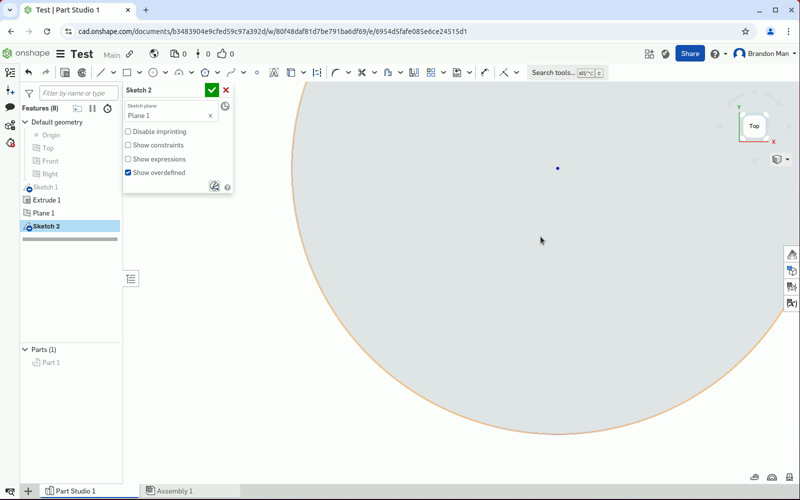
click(540, 236)
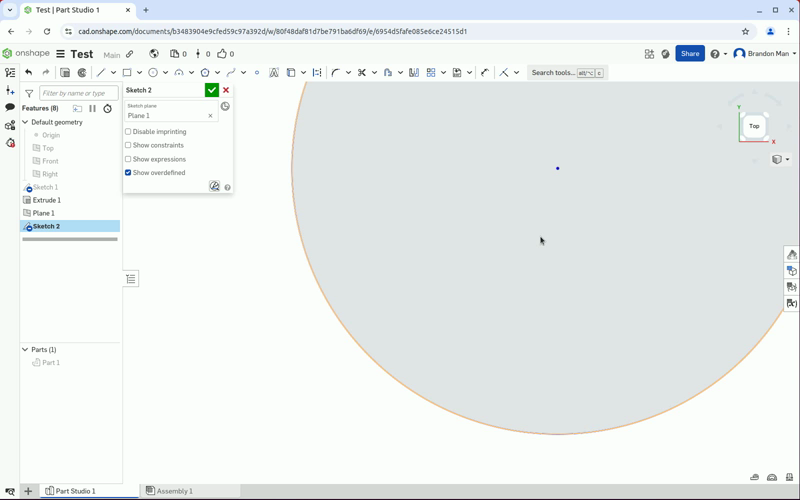
scroll(-6)
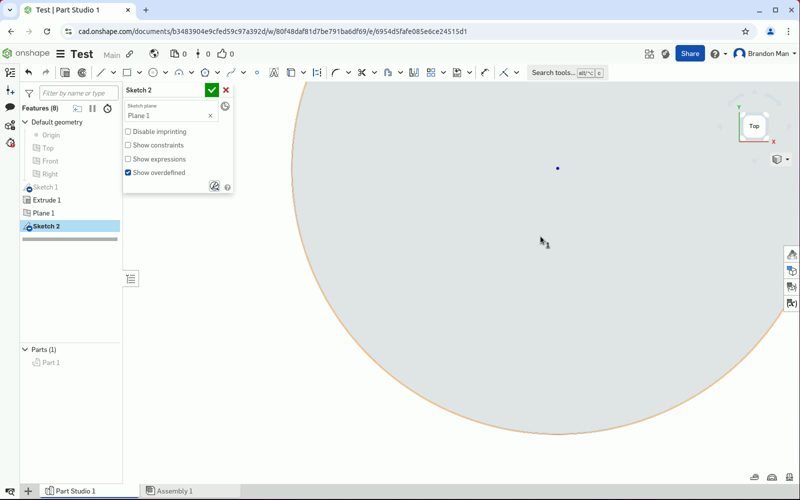
scroll(-6)
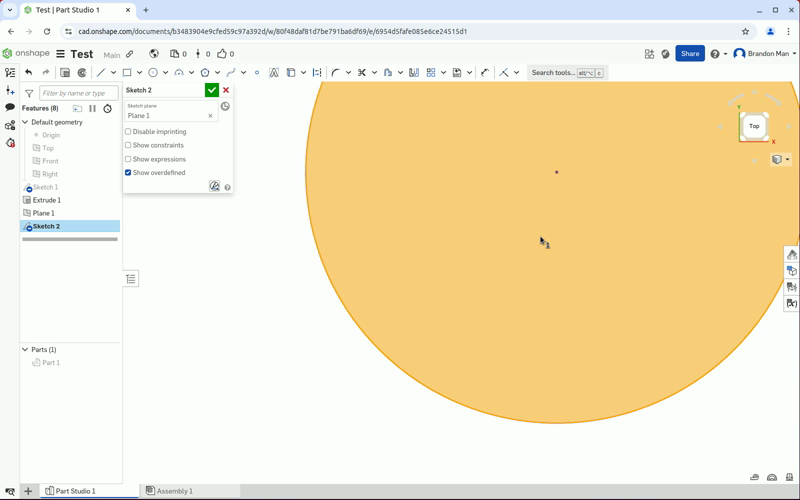
scroll(-6)
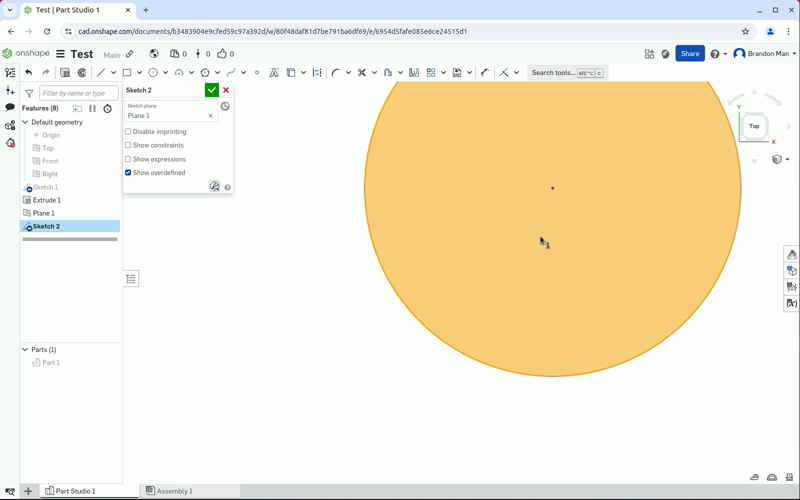
scroll(-6)
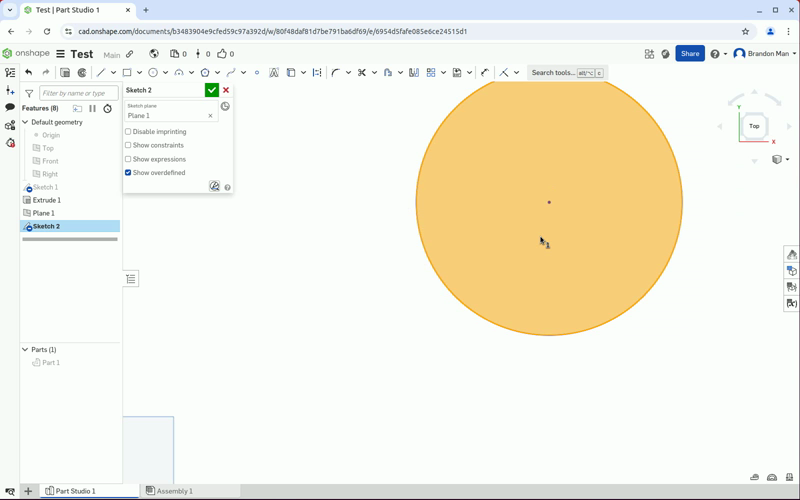
scroll(-6)
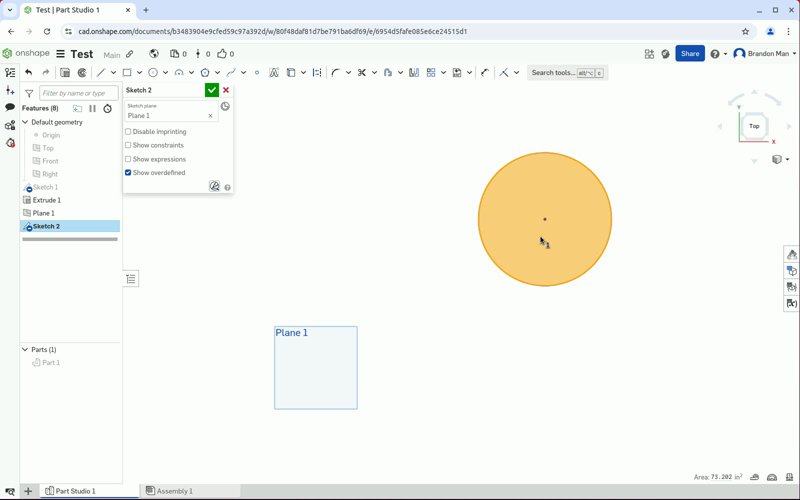
scroll(-6)
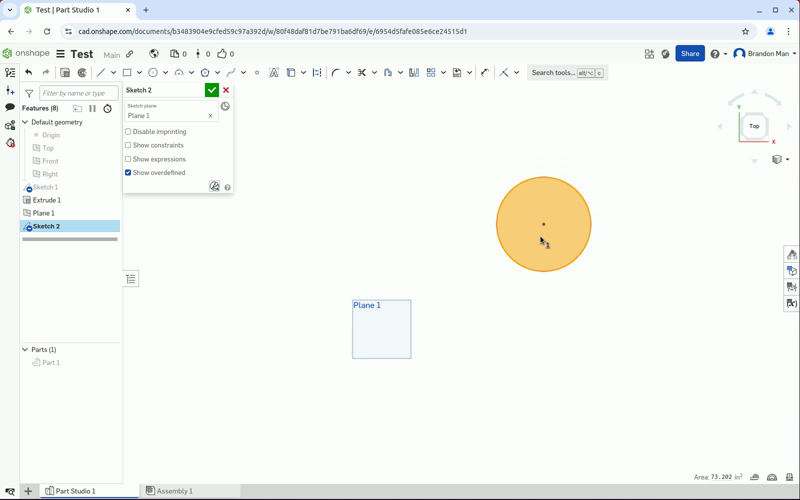
scroll(-6)
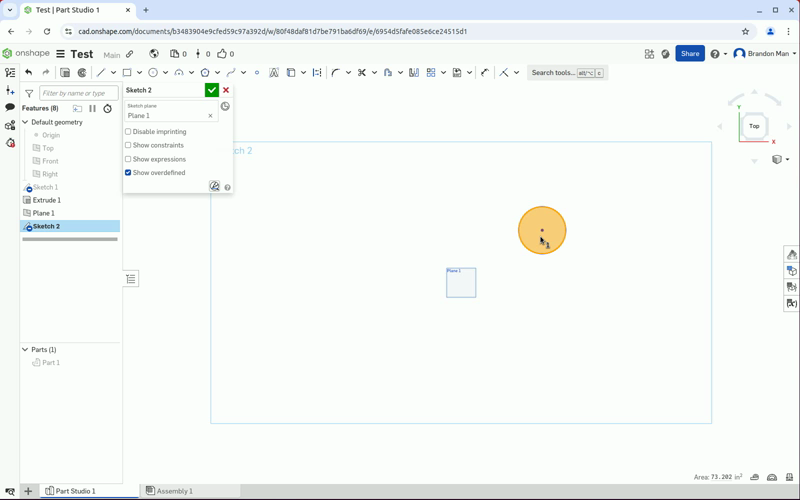
mouse_move(73, 352)
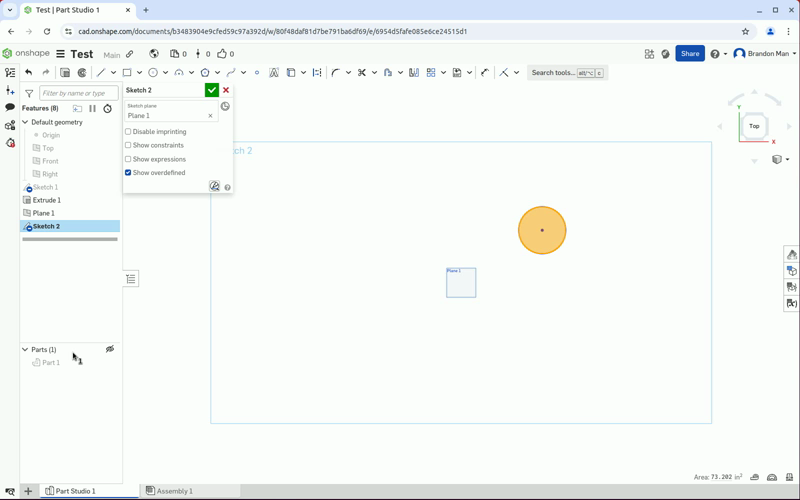
key(shift+y)
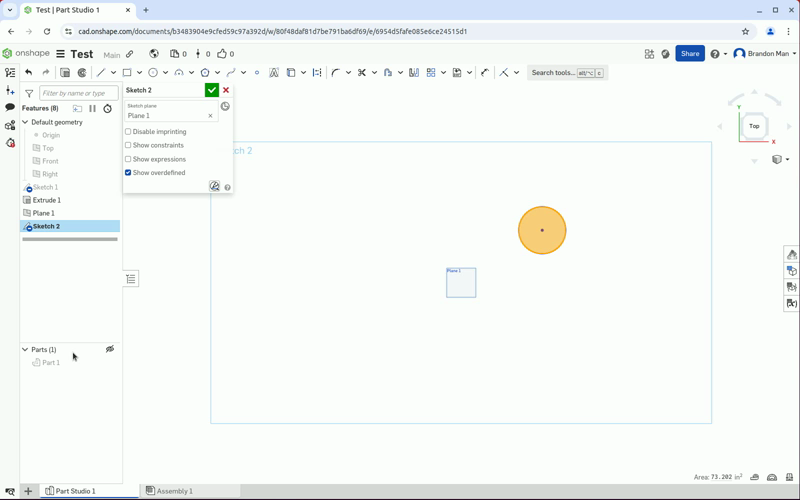
key(shift+e)
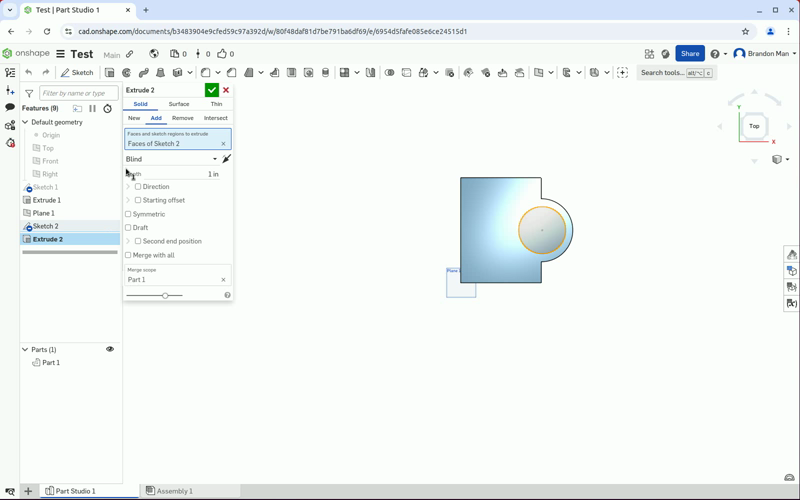
mouse_move(143, 106)
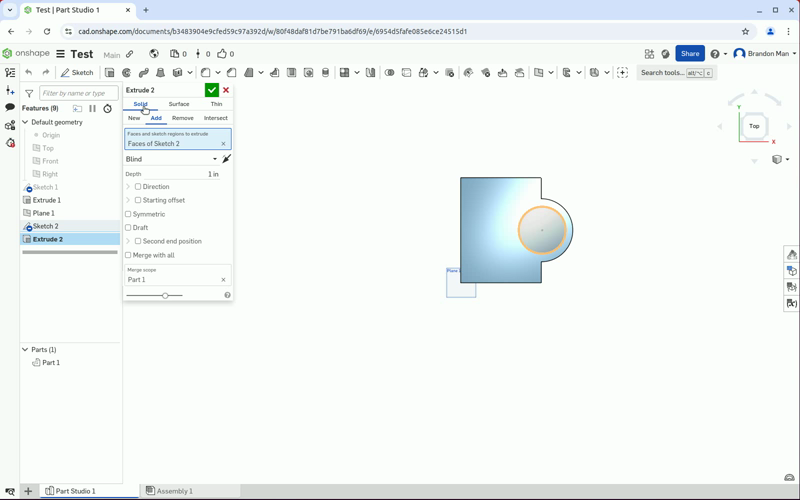
click(143, 106)
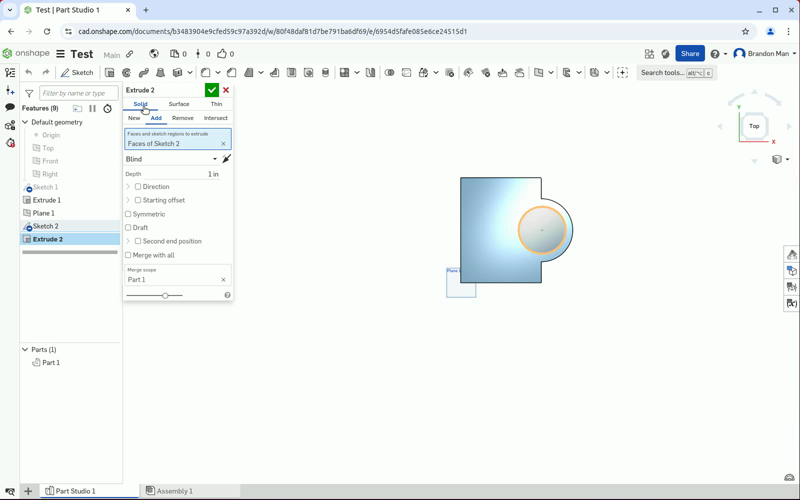
mouse_move(186, 120)
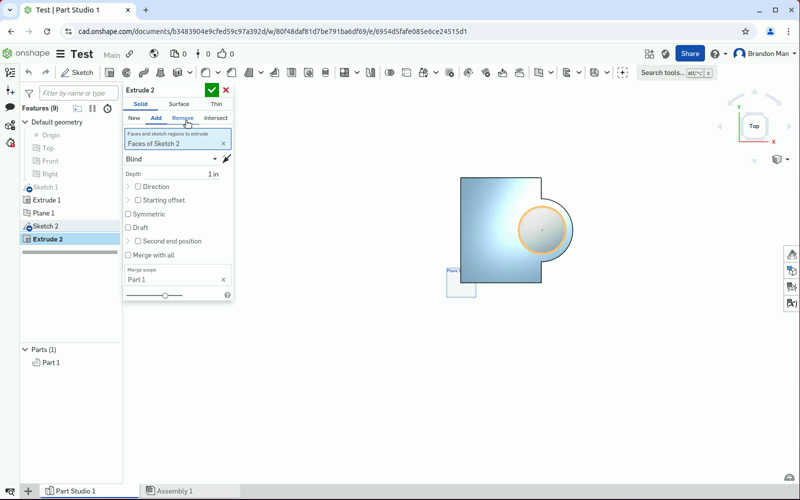
click(186, 120)
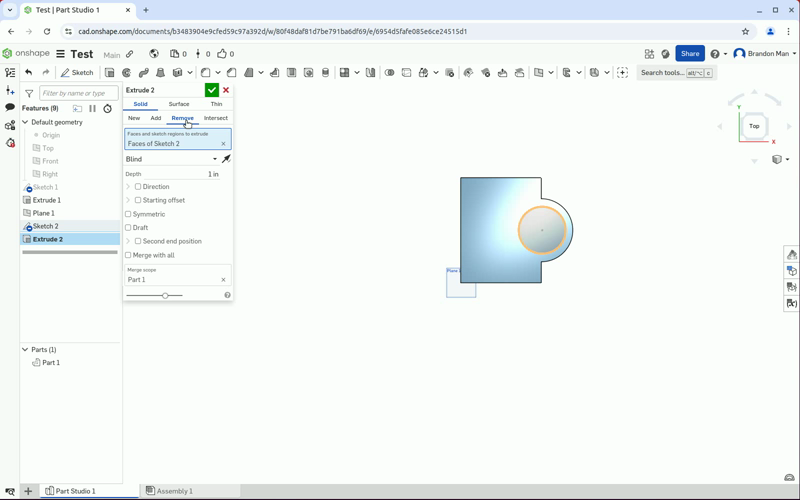
key(tab, 4)
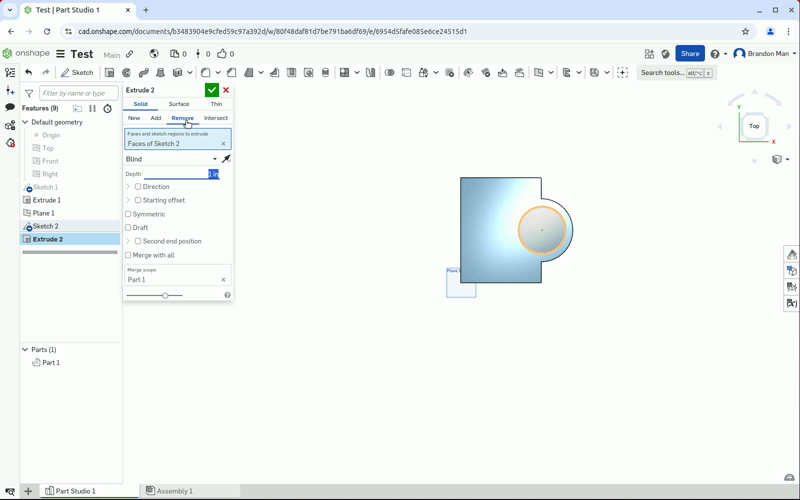
text(4.333)
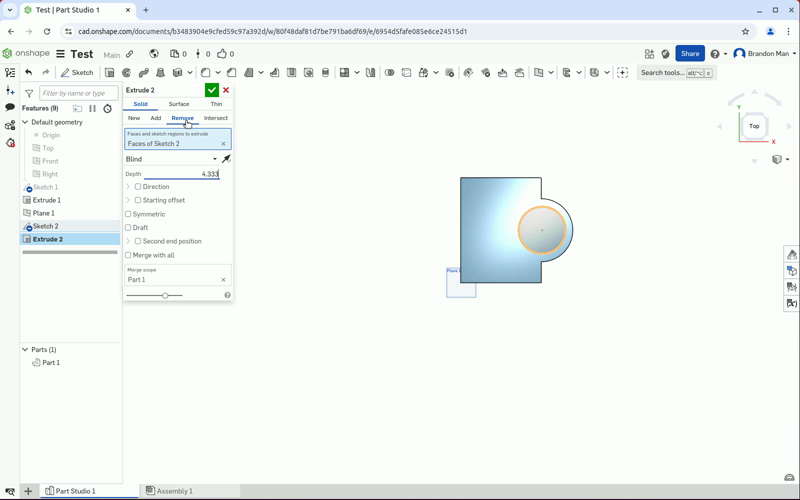
key(tab, 6)
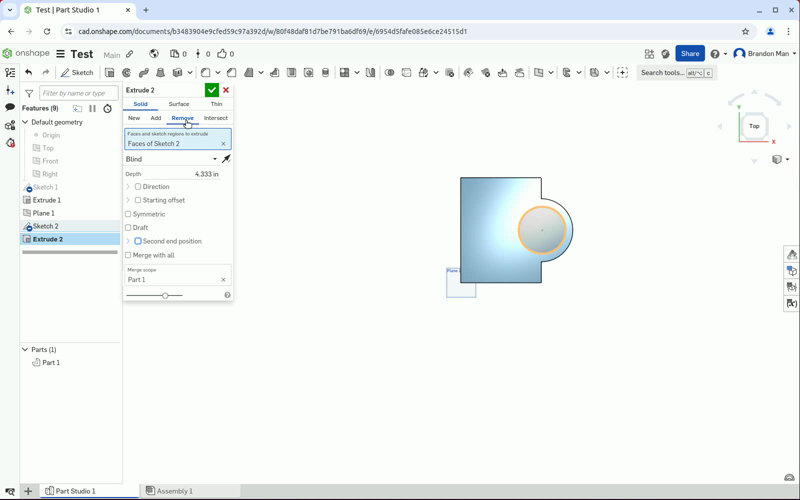
key(space)
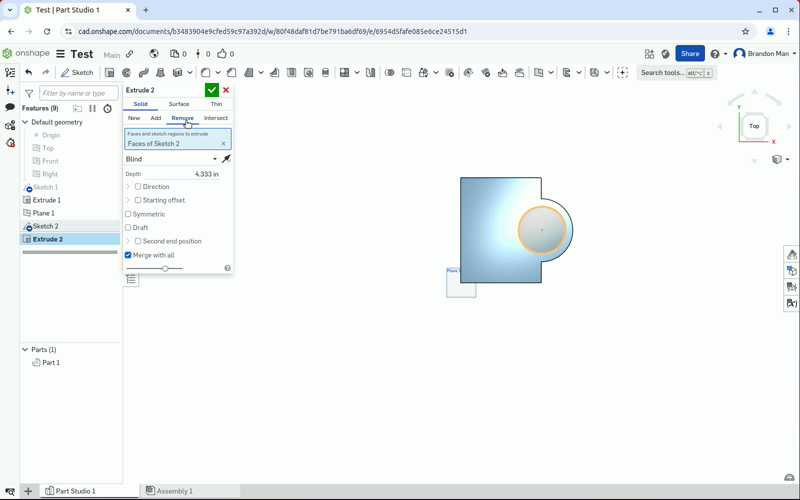
key(enter)
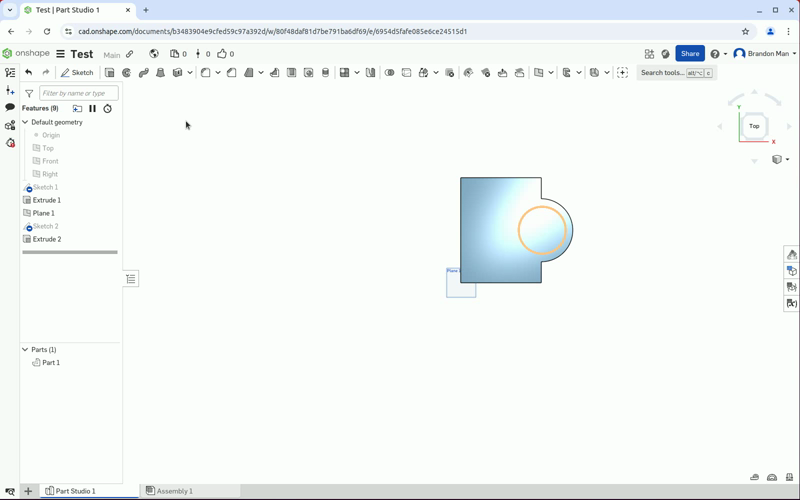
key(shift+h)
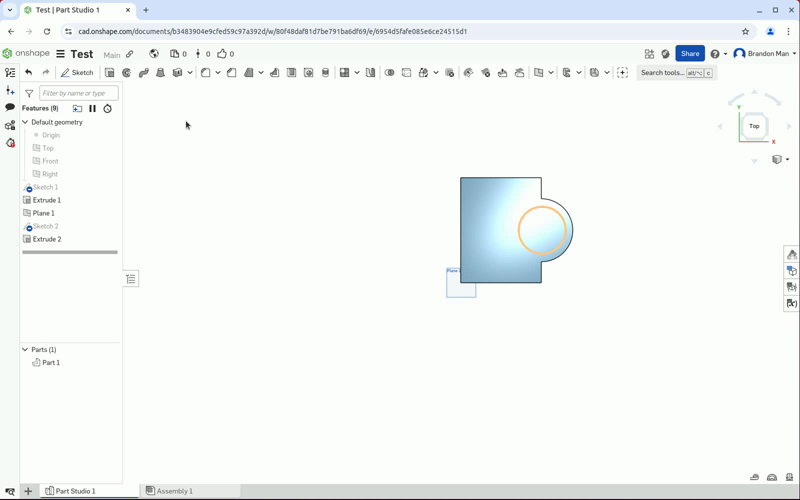
key(shift+h)
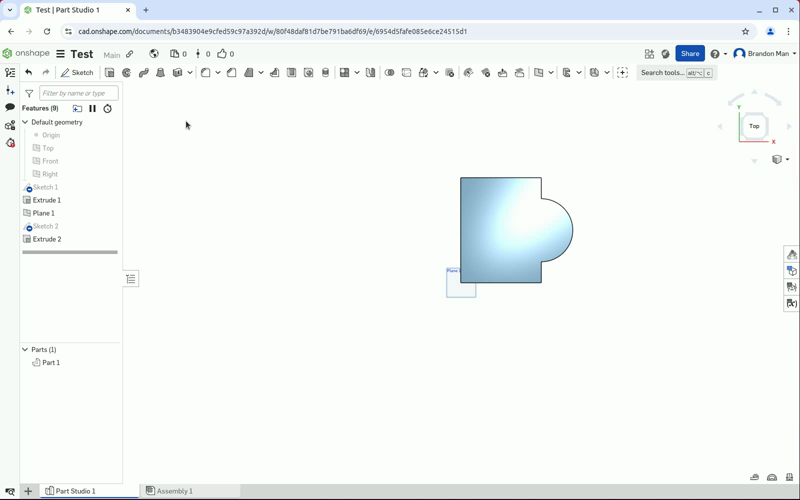
mouse_move(73, 189)
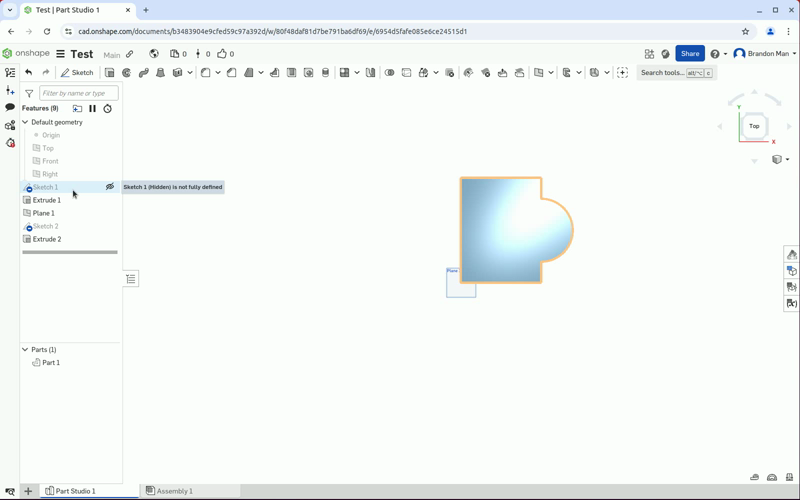
click(73, 189)
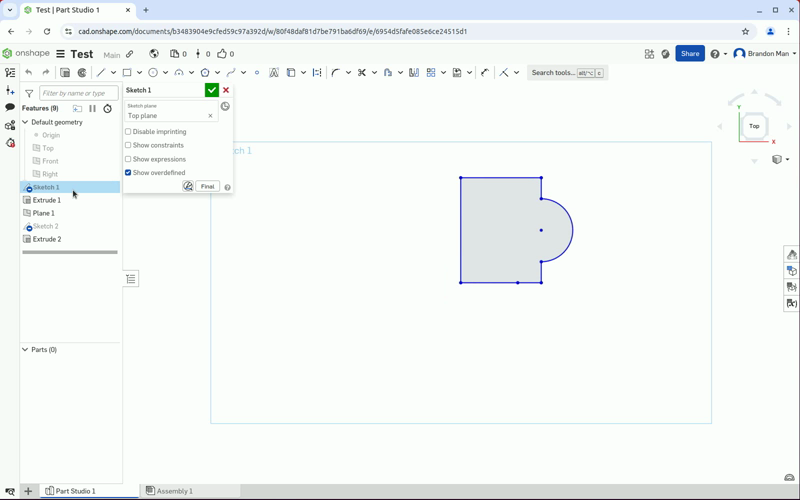
mouse_move(229, 92)
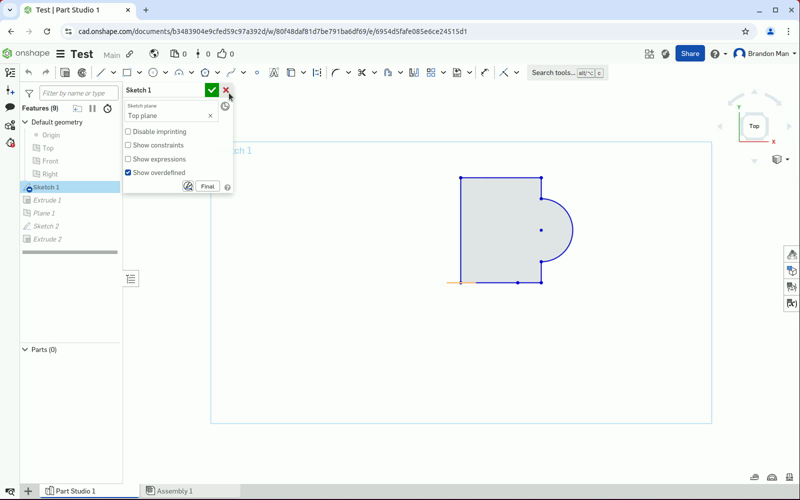
click(229, 92)
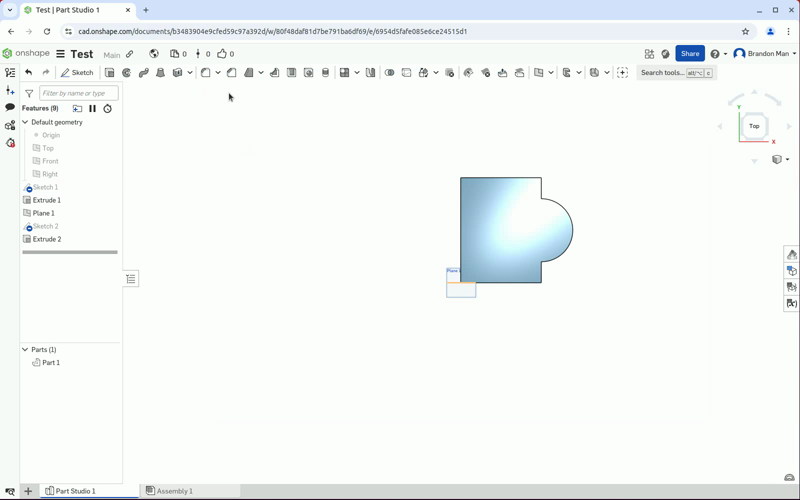
mouse_move(73, 352)
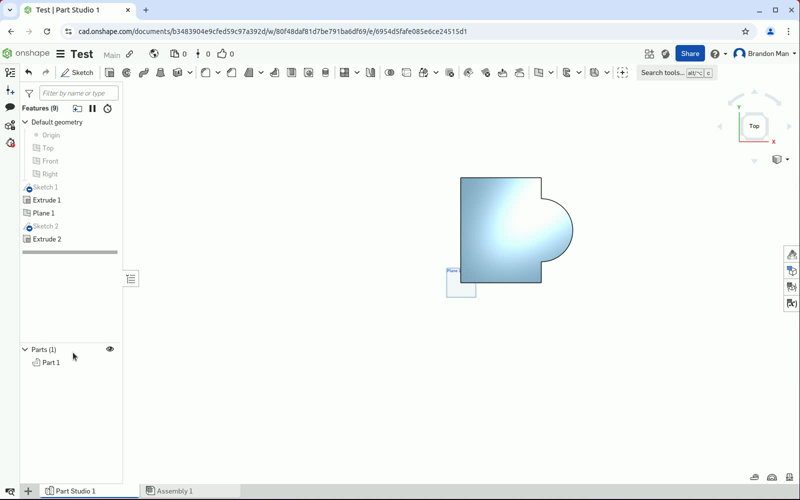
key(y)
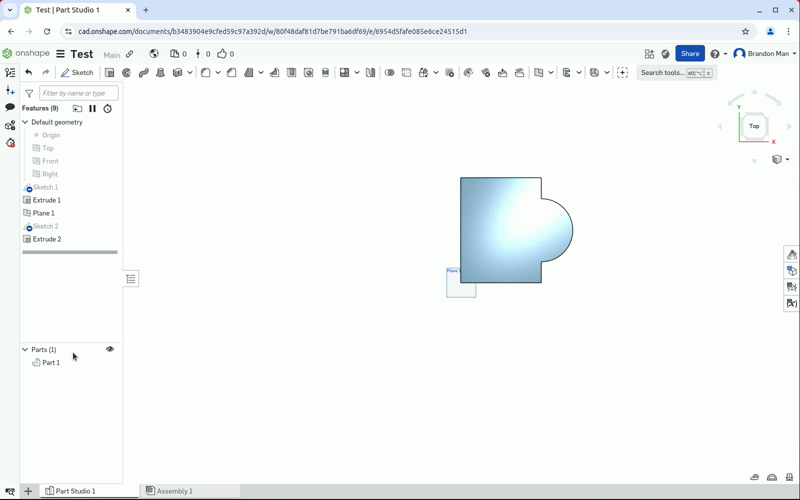
key(shift+p)
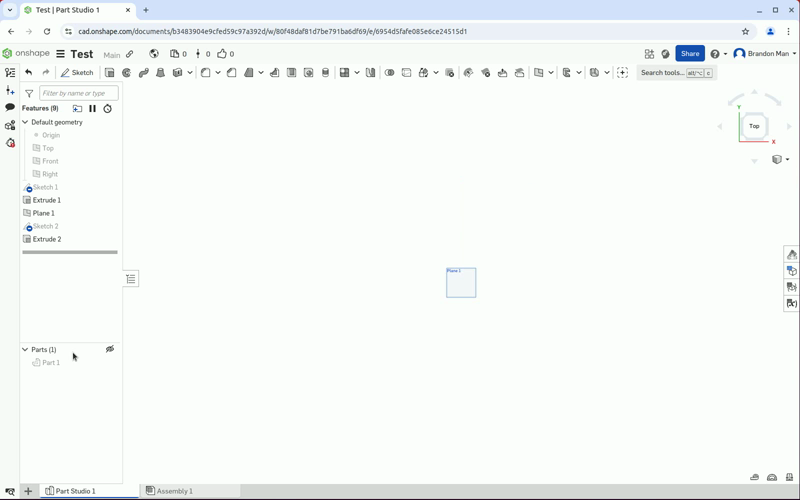
key(space)
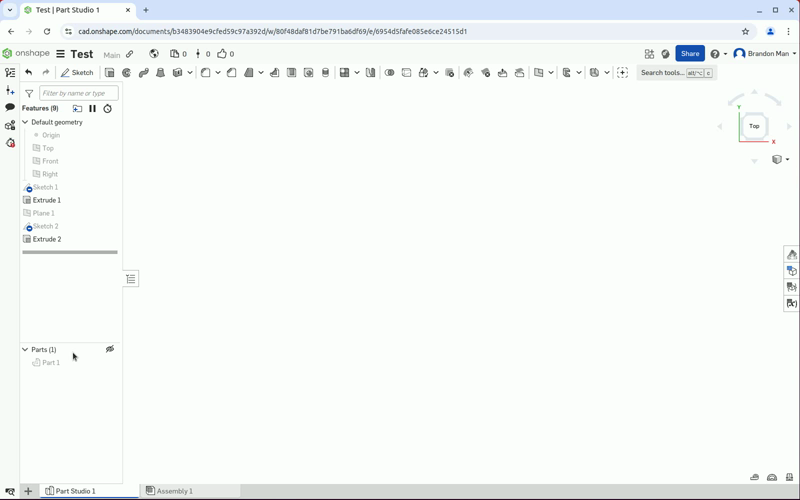
key_down(shift)
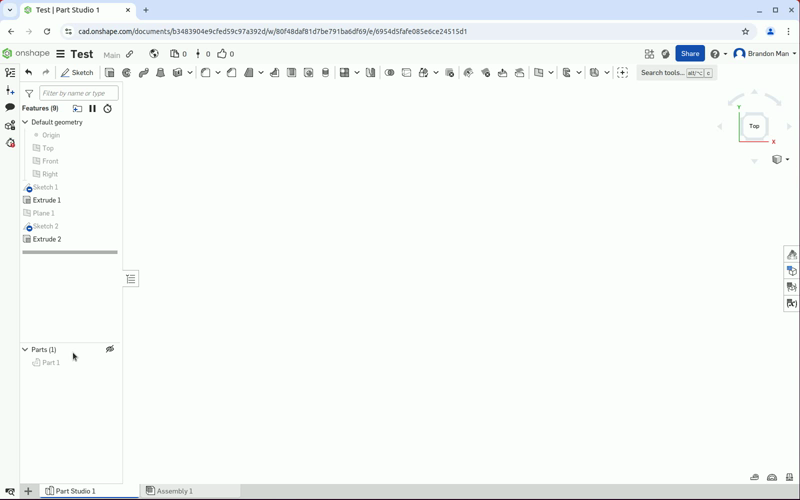
key(up)
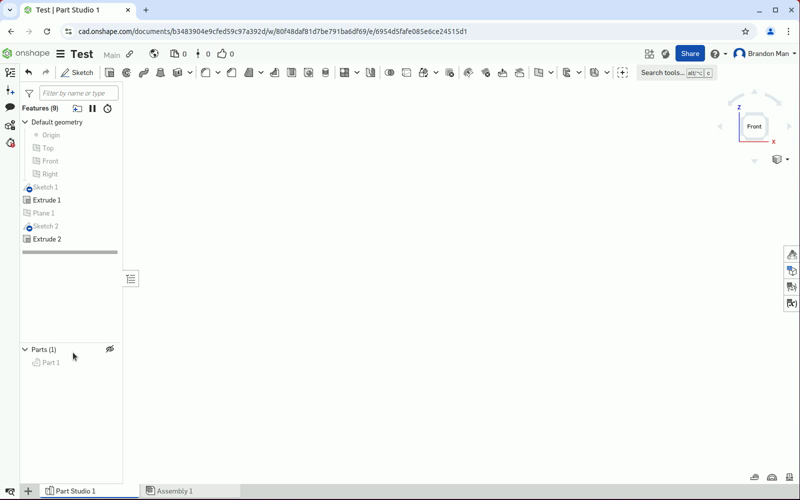
key_up(shift)
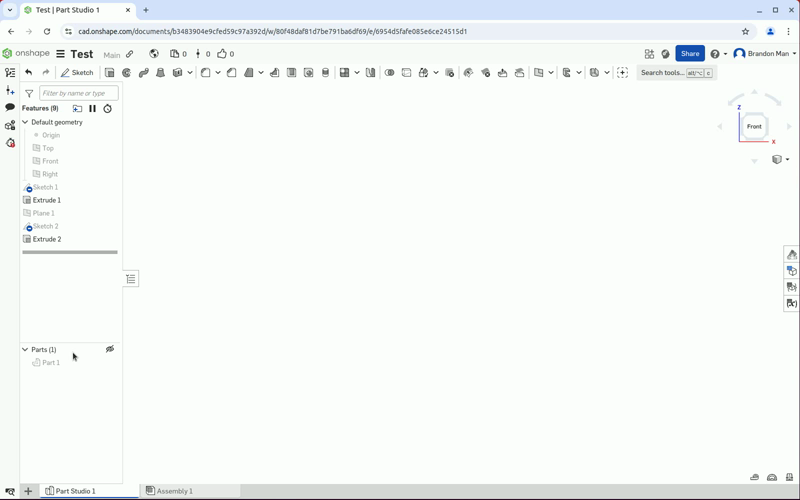
key(space)
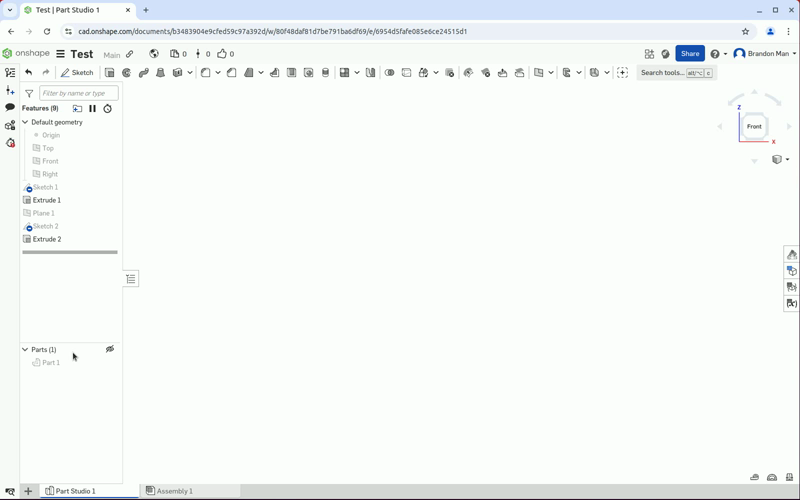
key_down(shift)
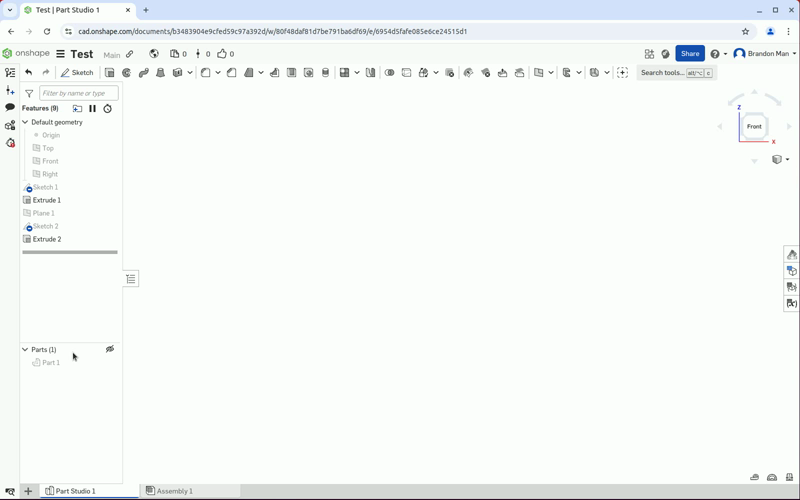
key(left)
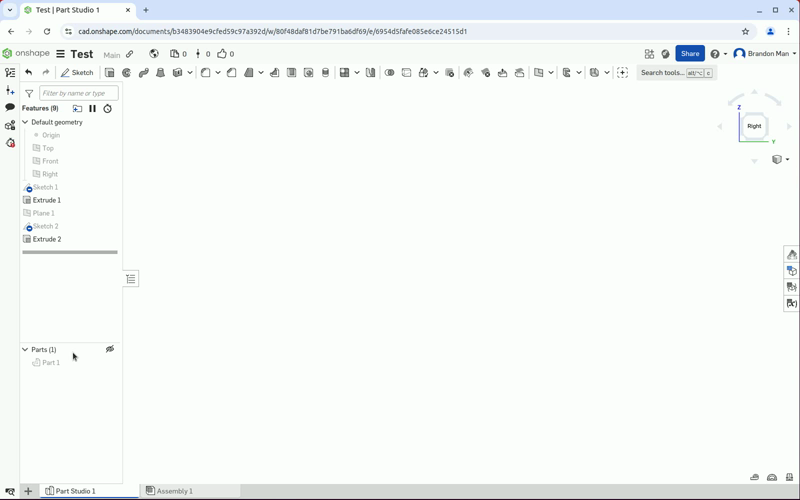
key_up(shift)
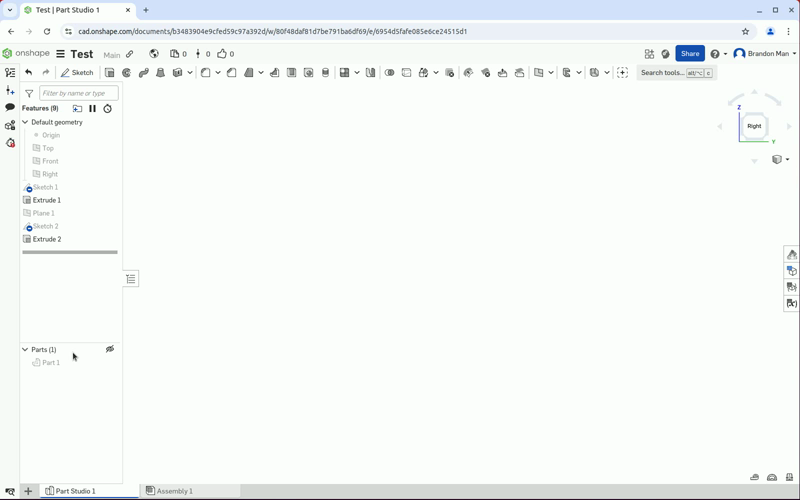
mouse_move(73, 352)
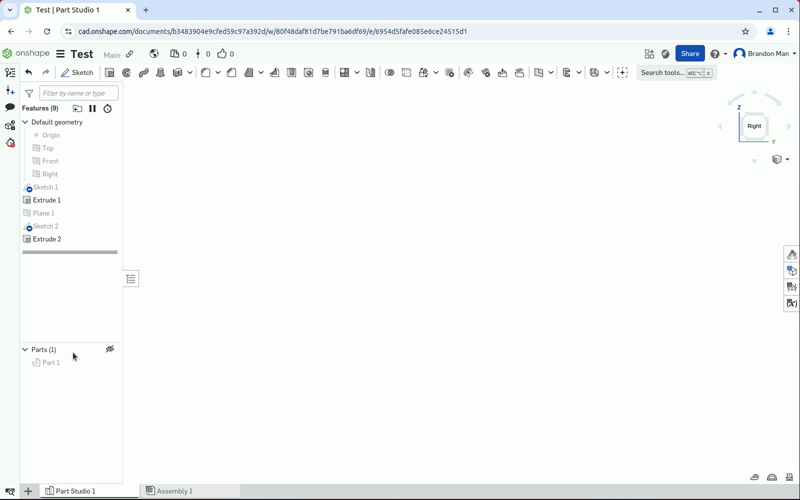
key(shift+y)
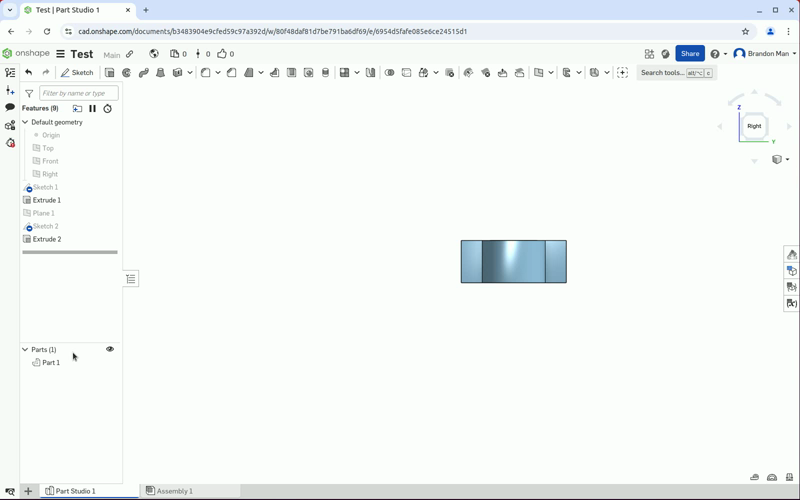
mouse_move(541, 75)
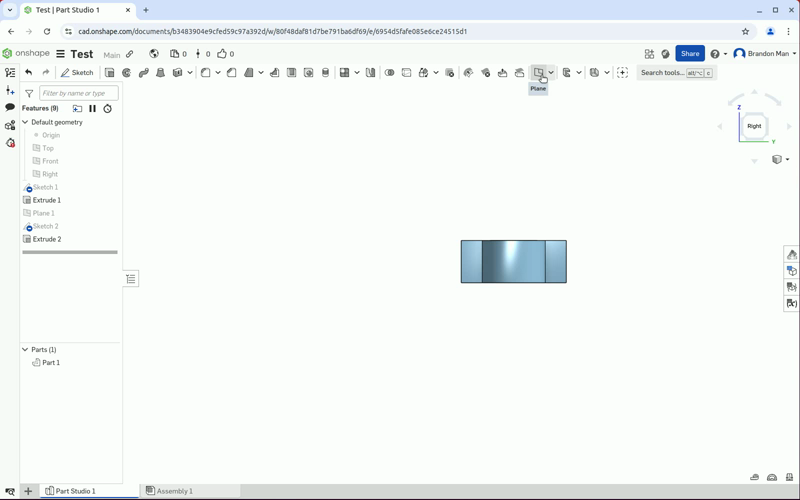
click(541, 75)
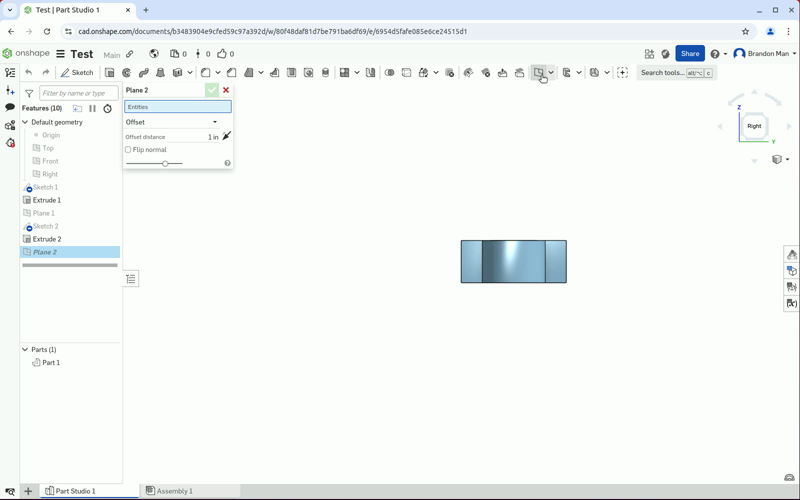
mouse_move(73, 176)
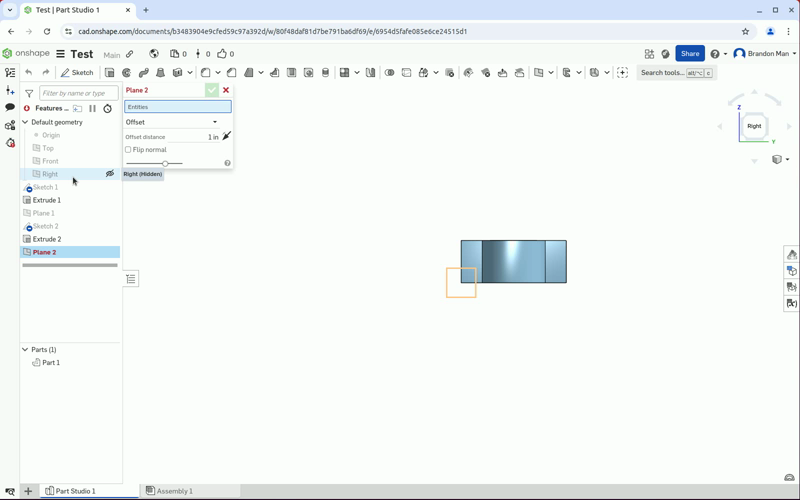
click(73, 176)
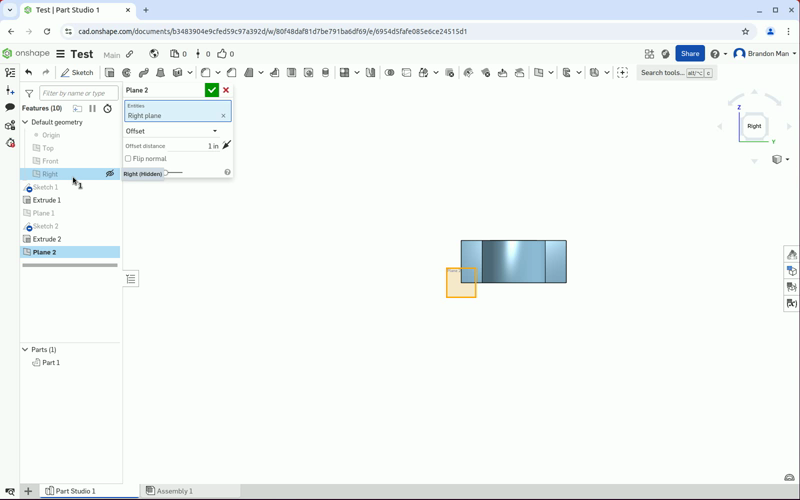
key(tab, 2)
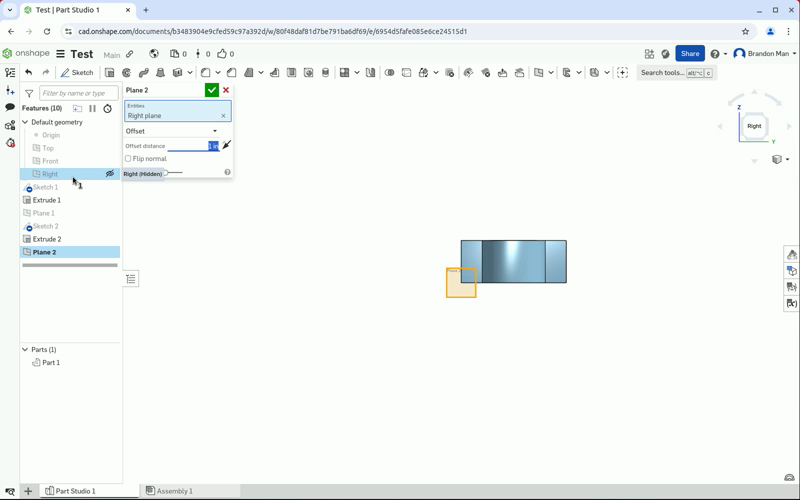
text(16.607)
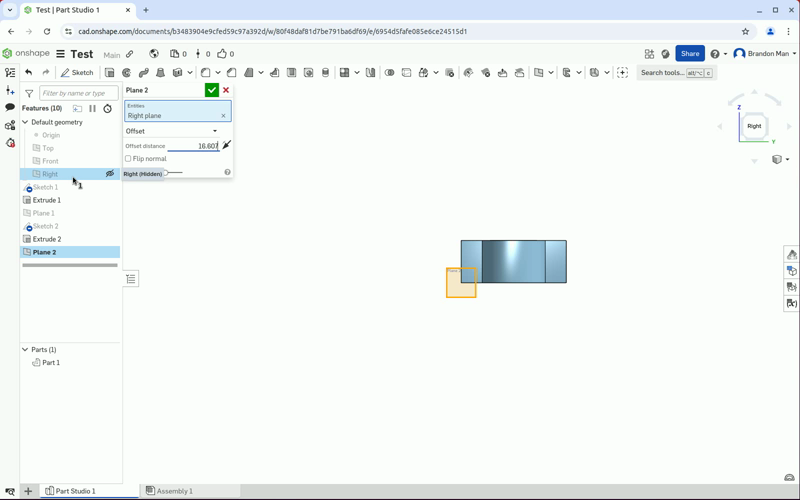
key(enter, 2)
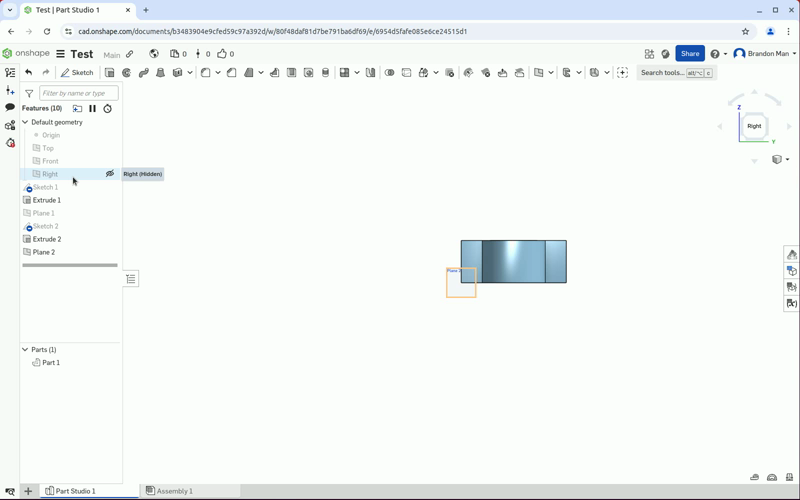
key(shift+s)
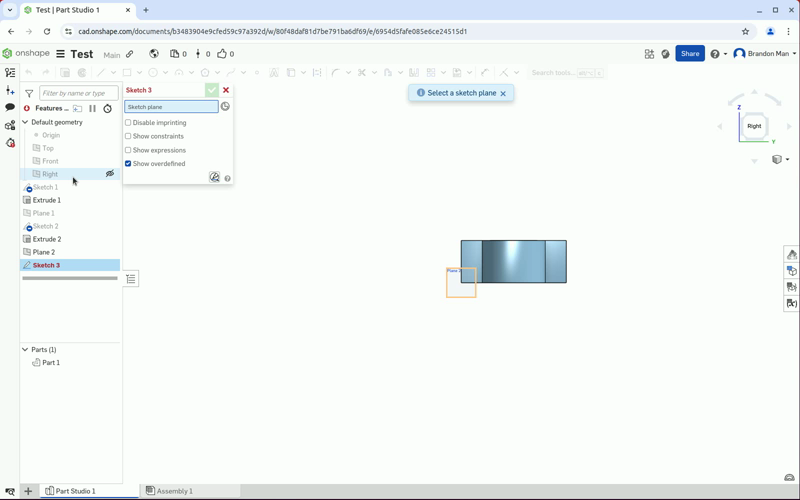
mouse_move(73, 254)
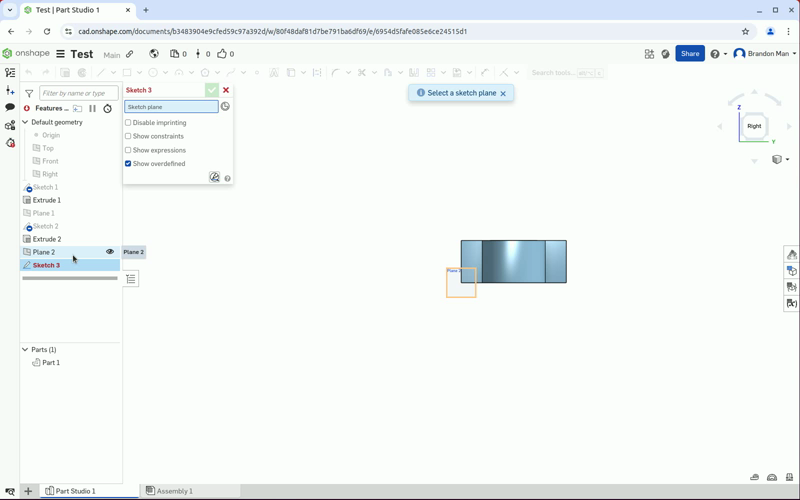
click(73, 254)
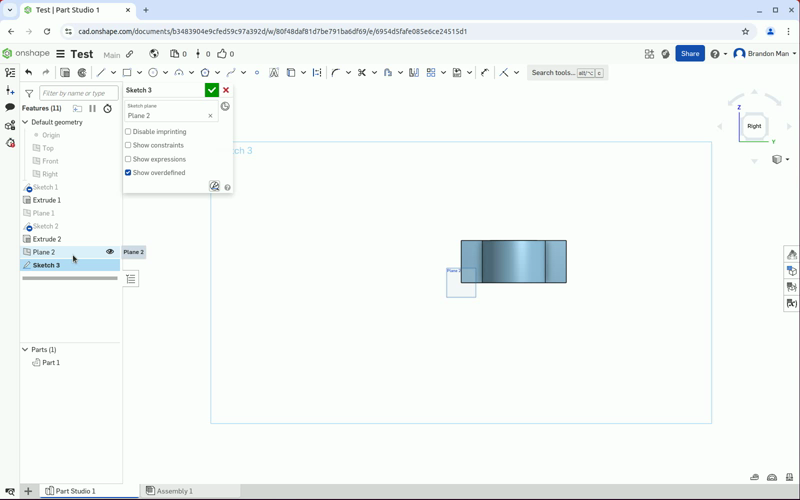
mouse_move(73, 352)
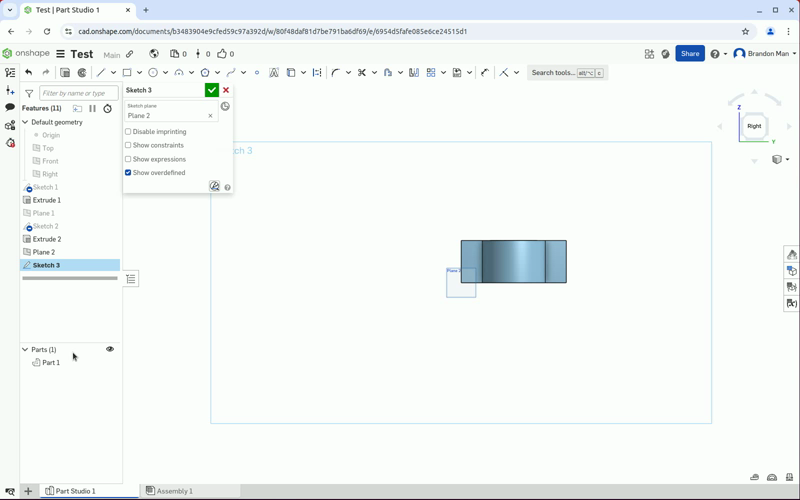
key(y)
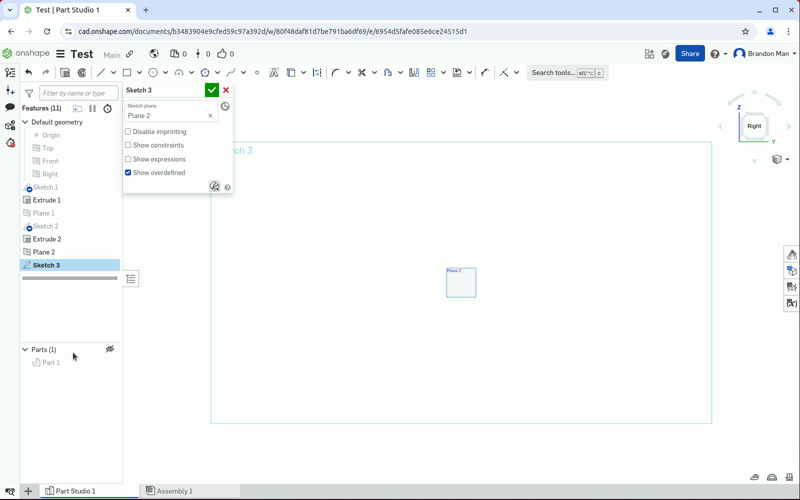
key(c)
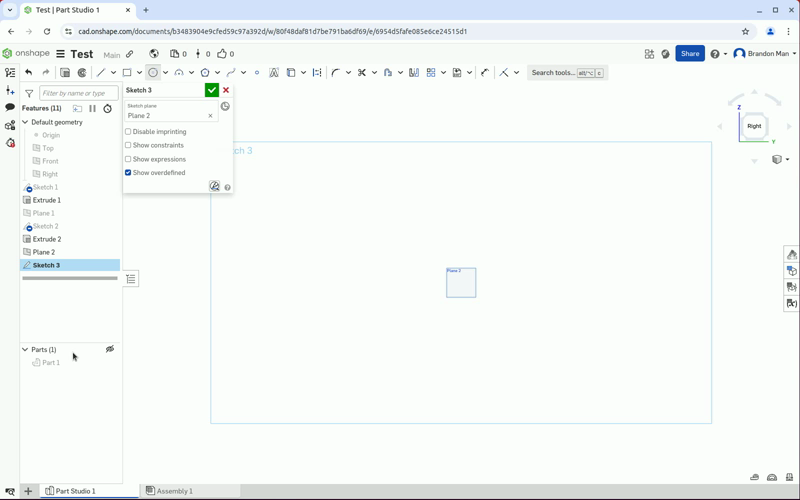
key_down(shift)
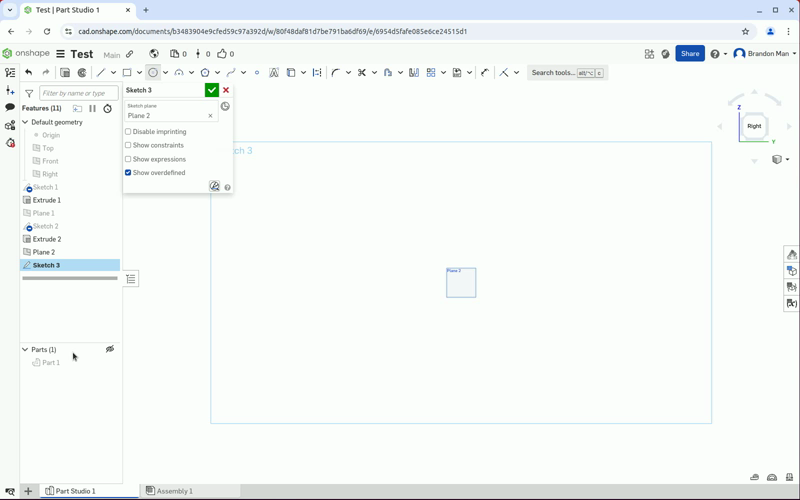
mouse_move(556, 261)
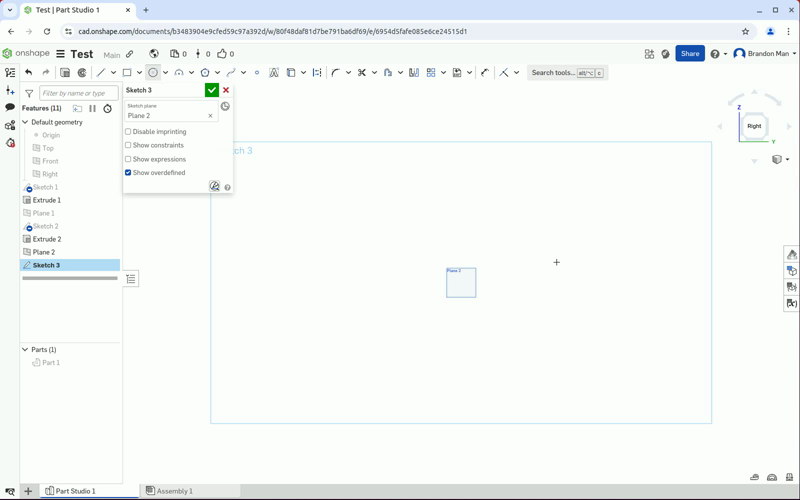
click(556, 261)
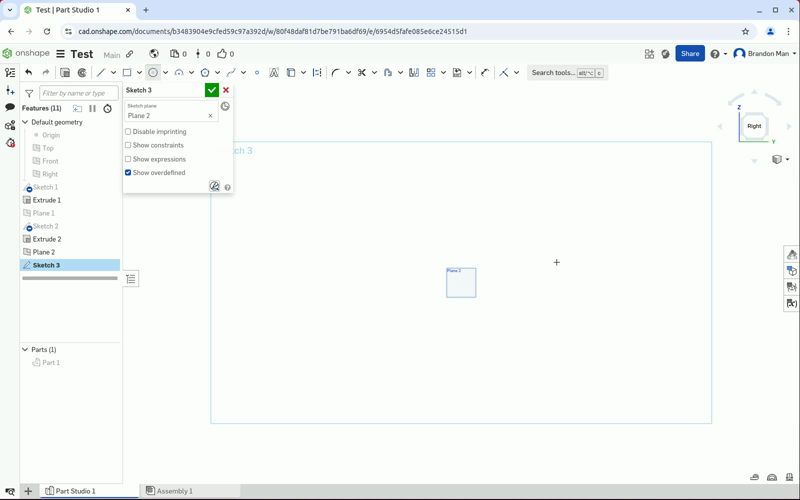
key_up(shift)
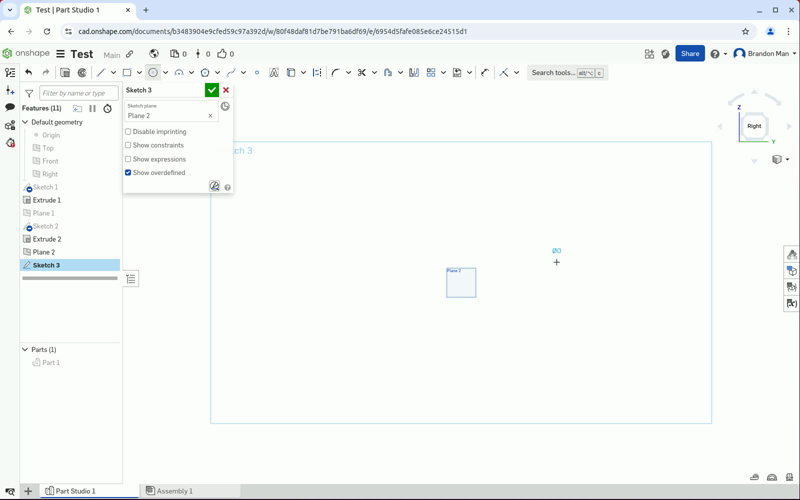
mouse_move(563, 261)
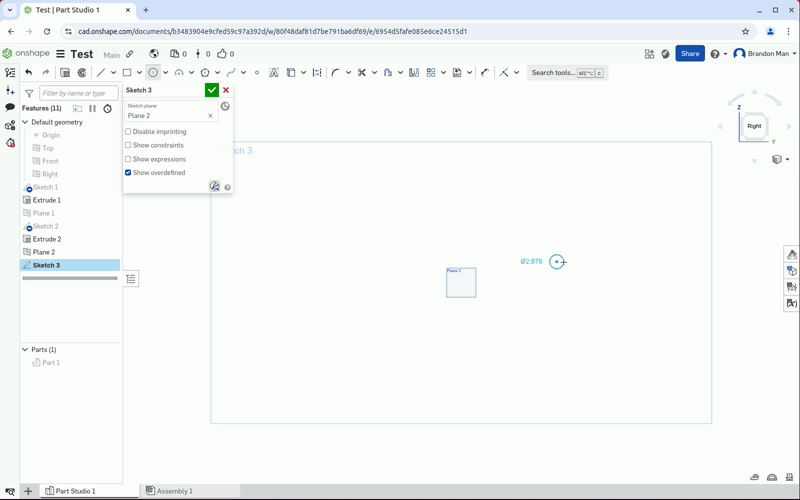
click(563, 261)
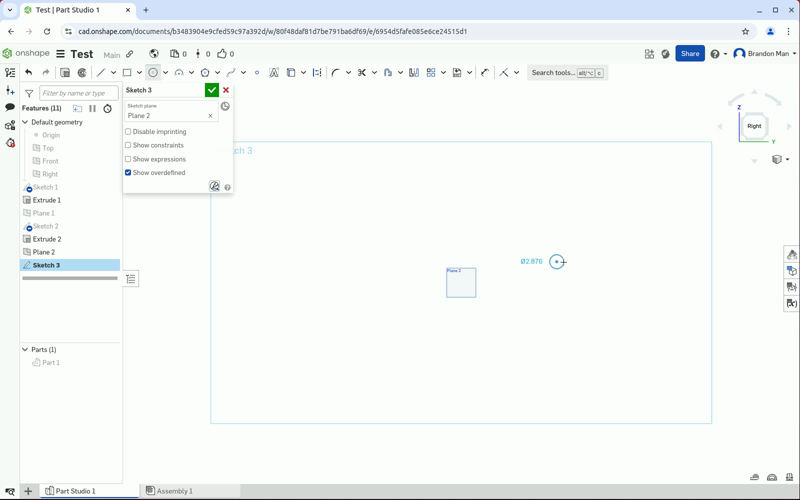
key(esc)
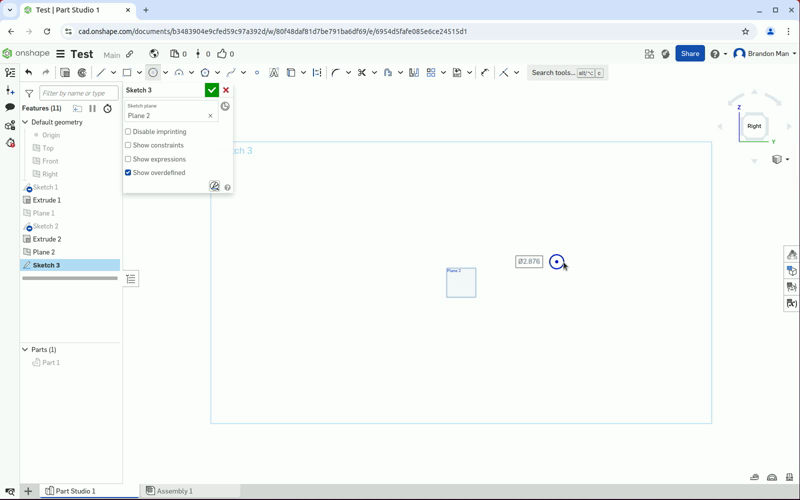
mouse_move(556, 259)
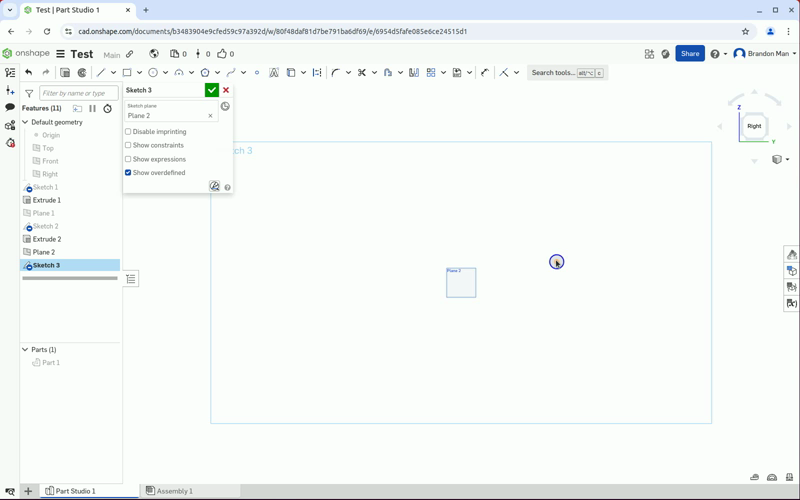
scroll(6)
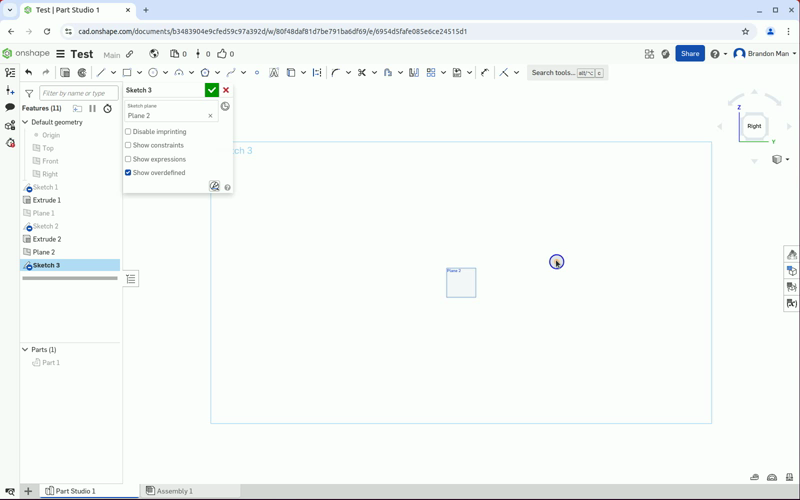
scroll(6)
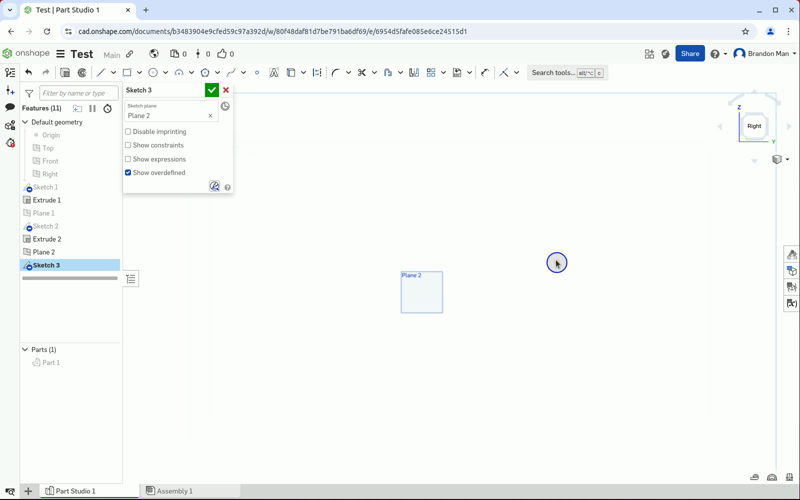
scroll(6)
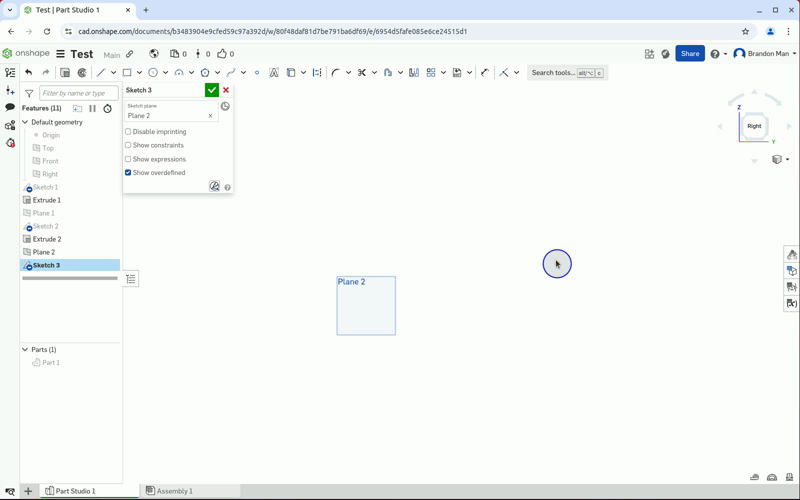
scroll(6)
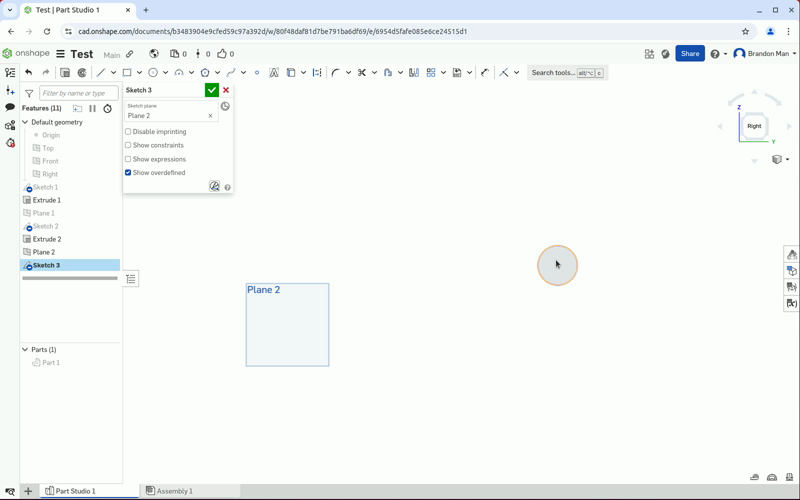
scroll(6)
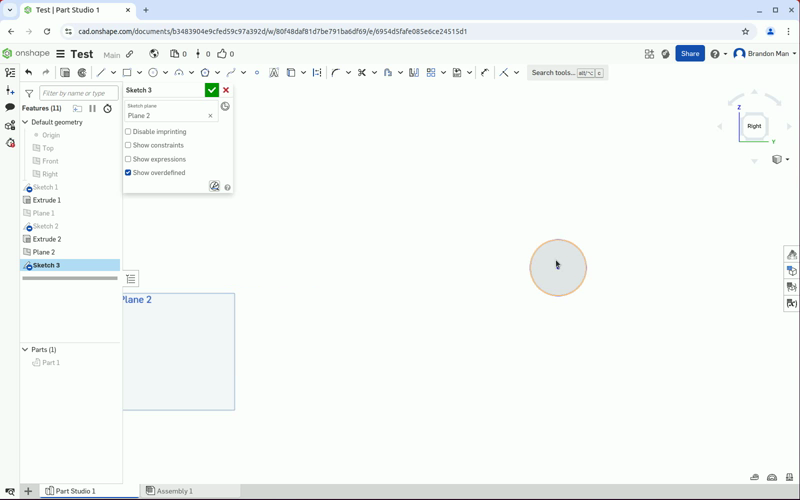
scroll(6)
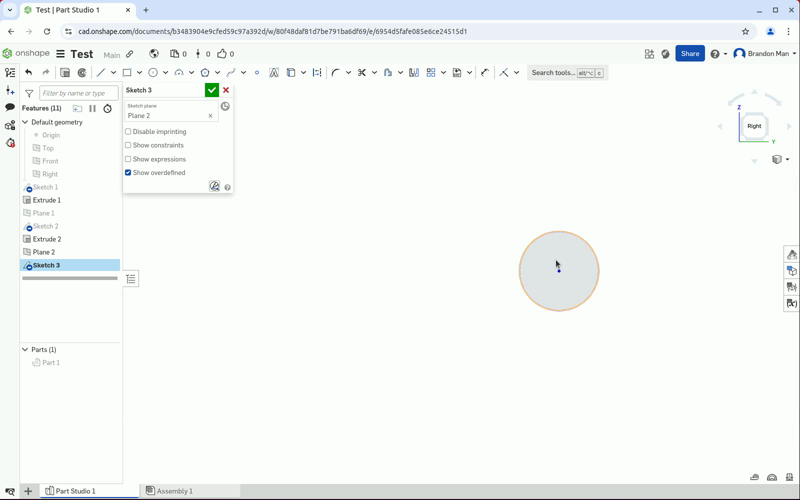
scroll(6)
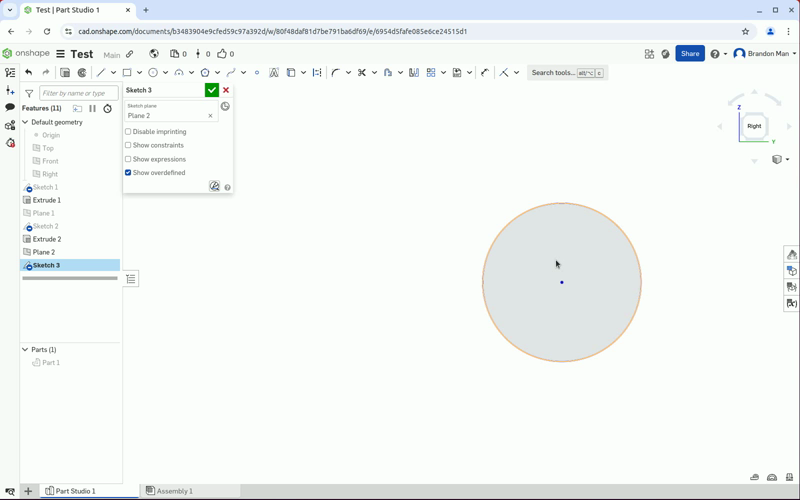
click(556, 259)
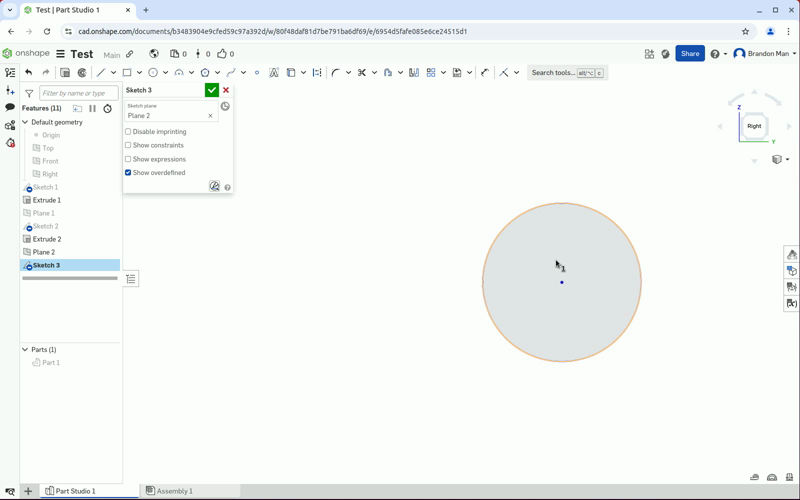
scroll(-6)
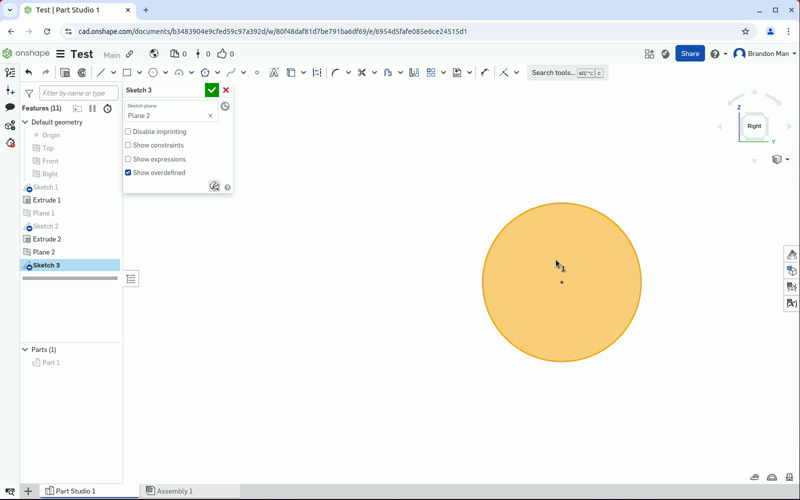
scroll(-6)
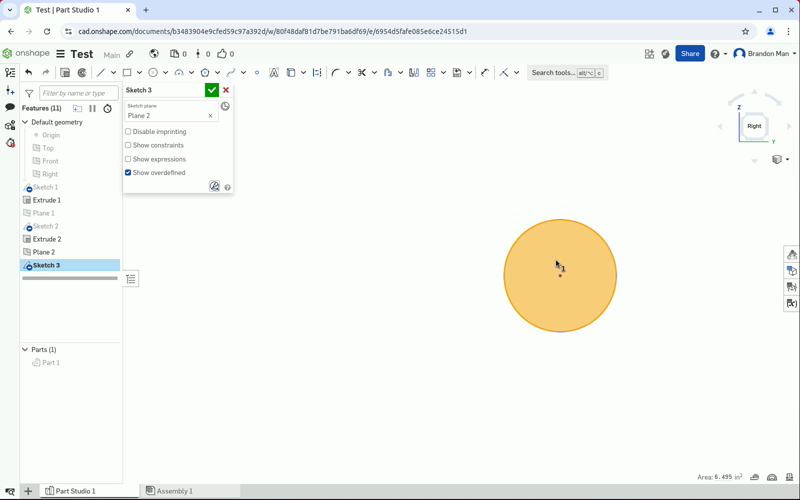
scroll(-6)
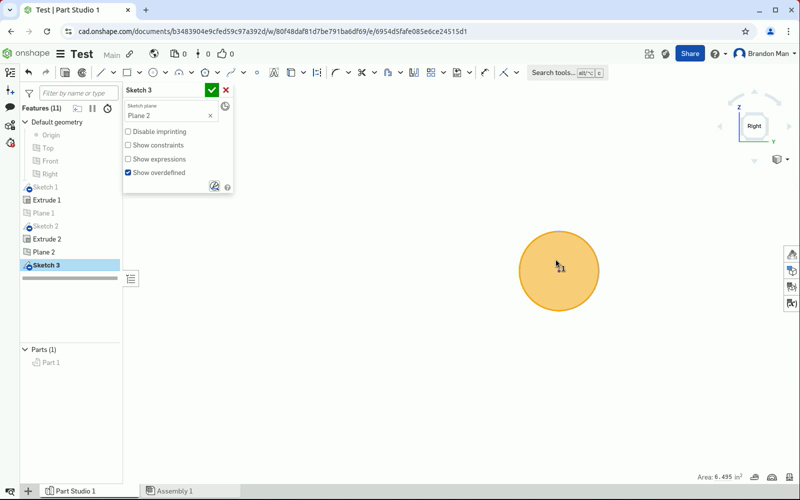
scroll(-6)
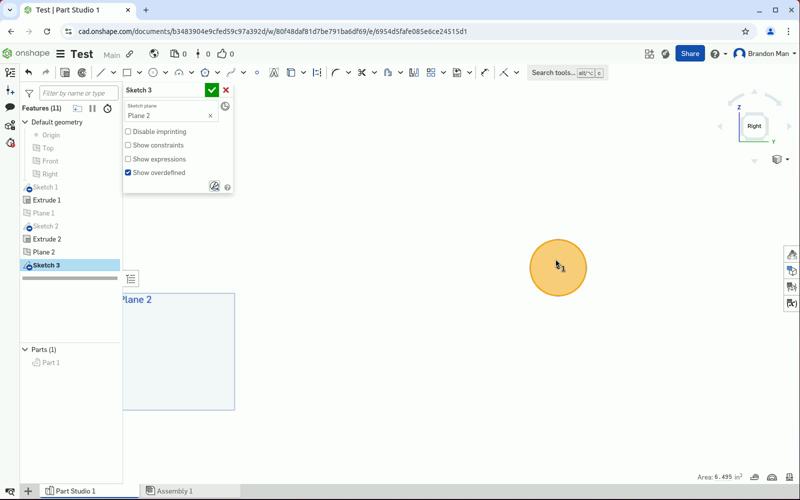
scroll(-6)
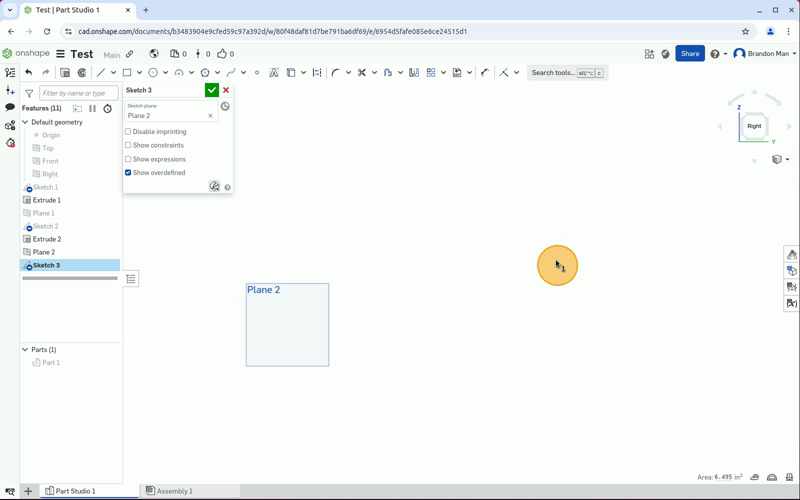
scroll(-6)
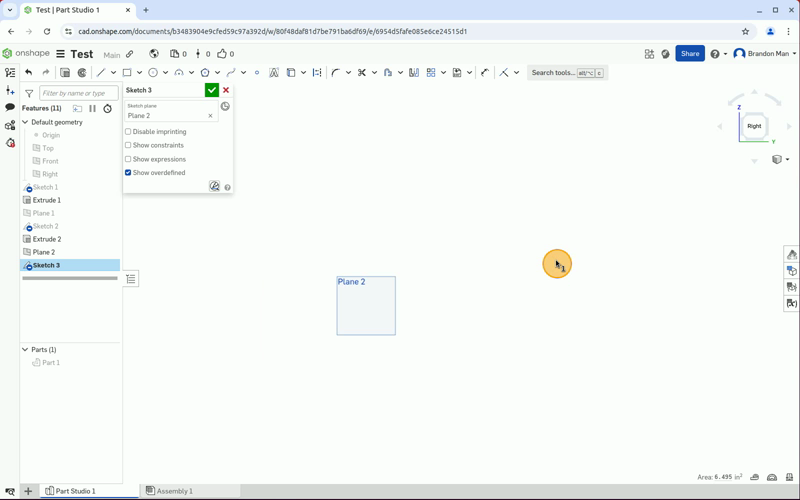
scroll(-6)
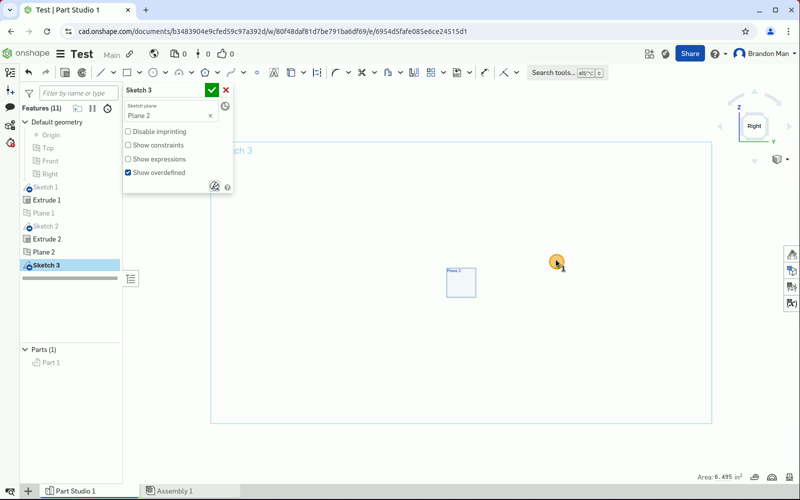
mouse_move(73, 352)
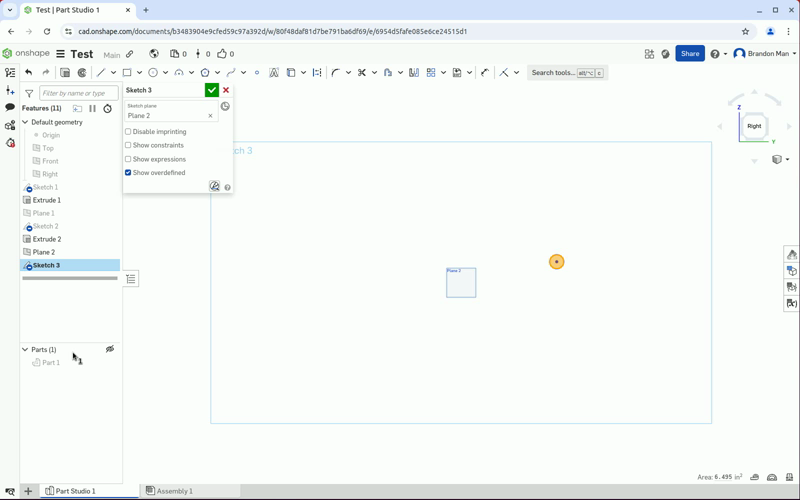
key(shift+y)
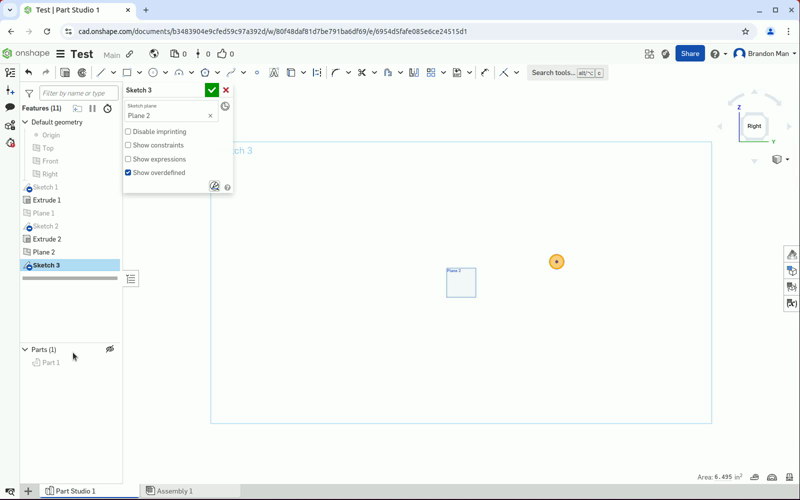
key(shift+e)
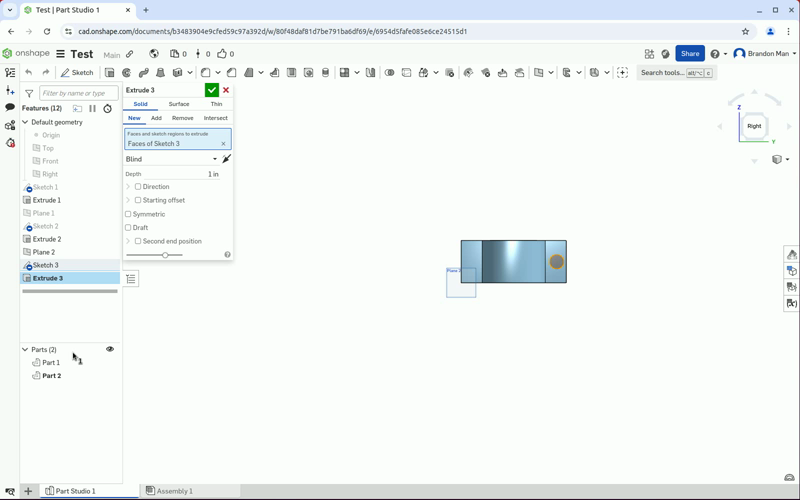
mouse_move(143, 106)
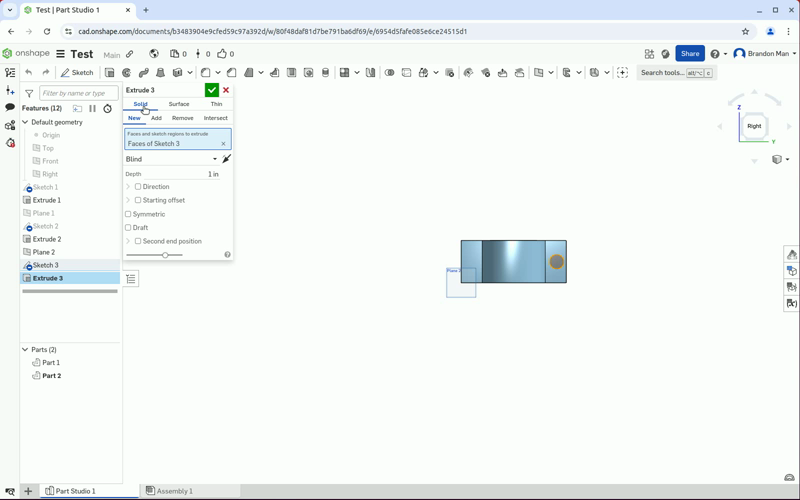
click(143, 106)
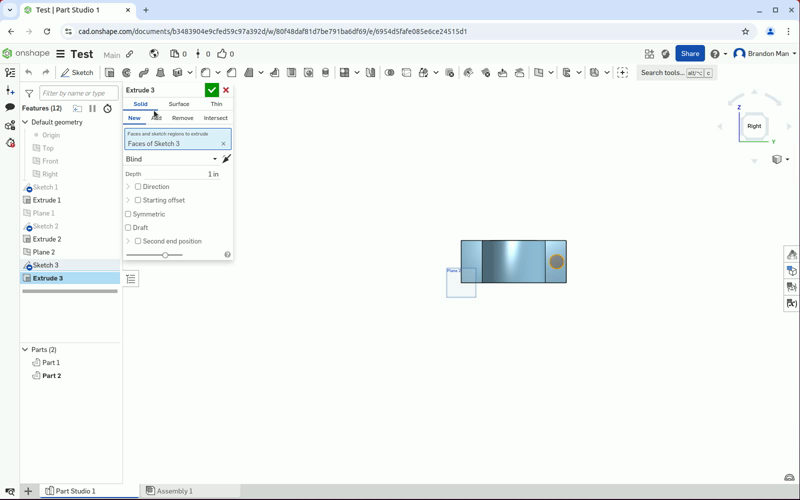
mouse_move(186, 120)
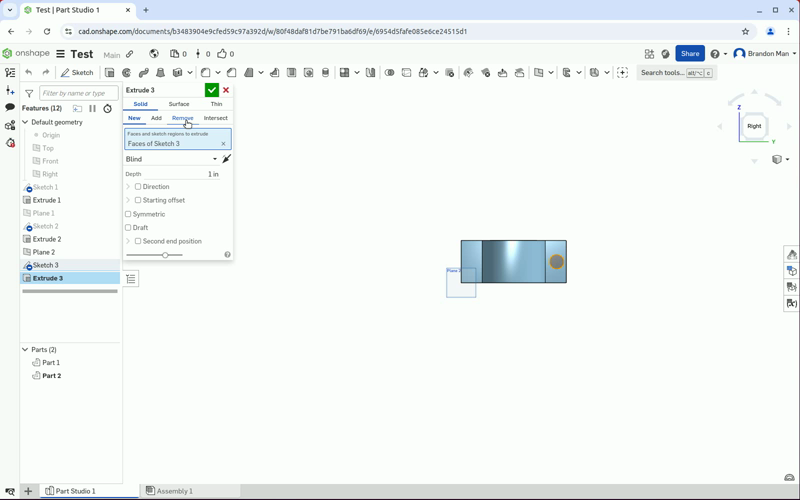
click(186, 120)
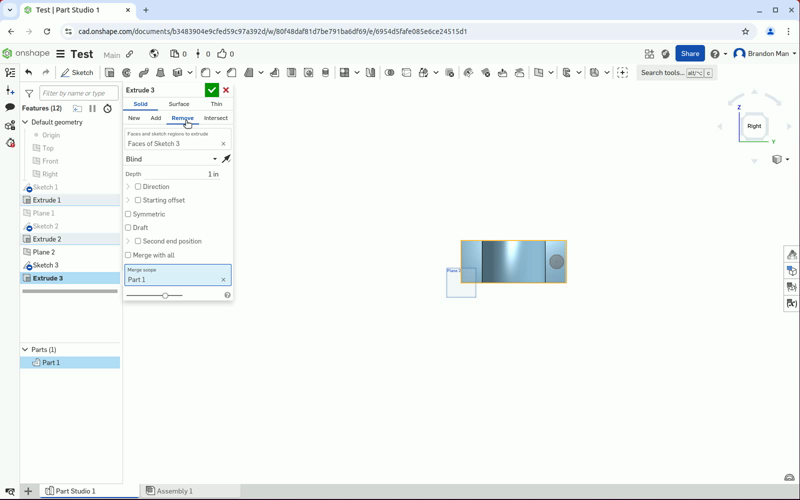
key(tab, 4)
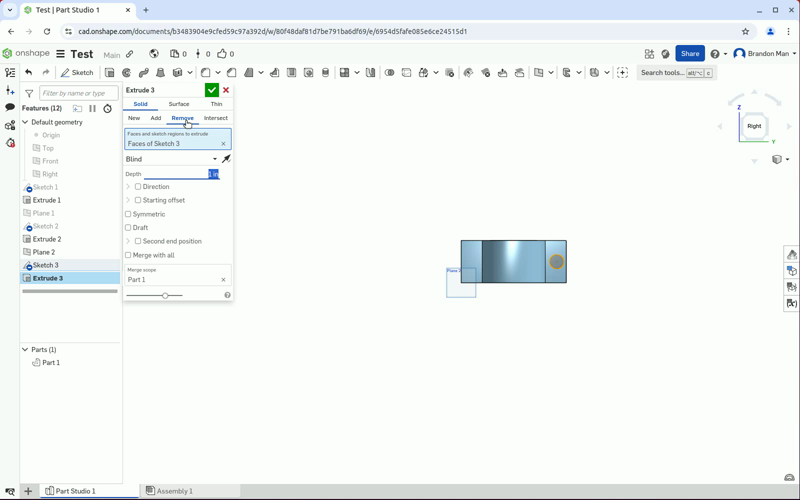
text(6.499)
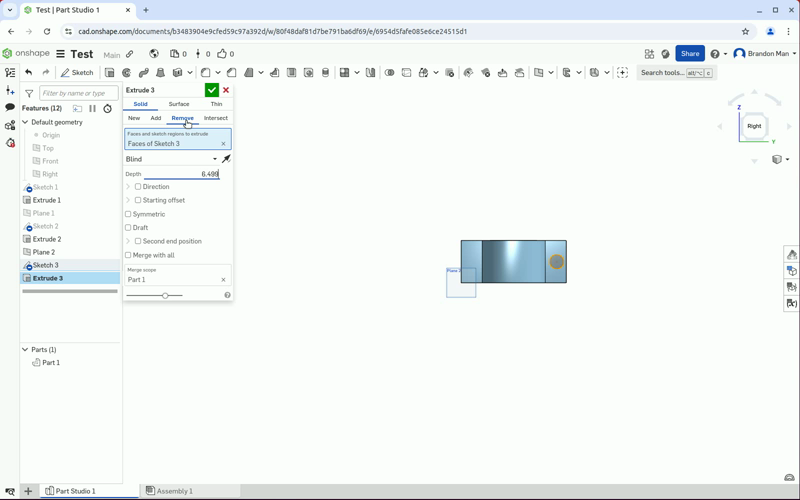
key(tab, 6)
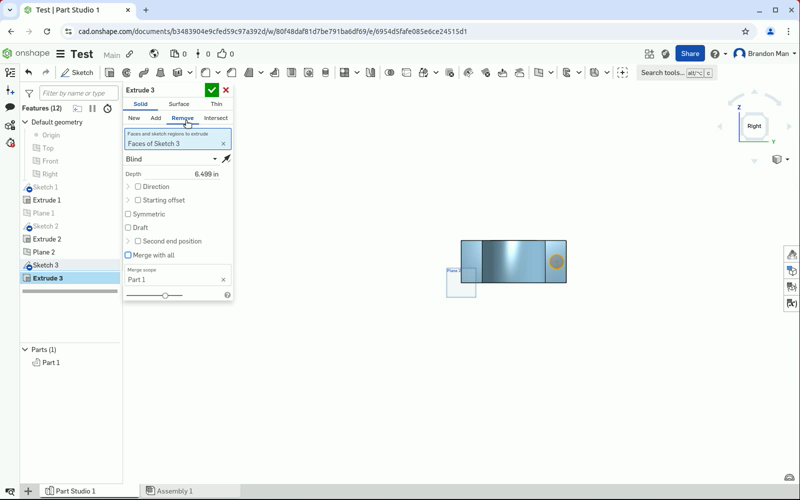
key(space)
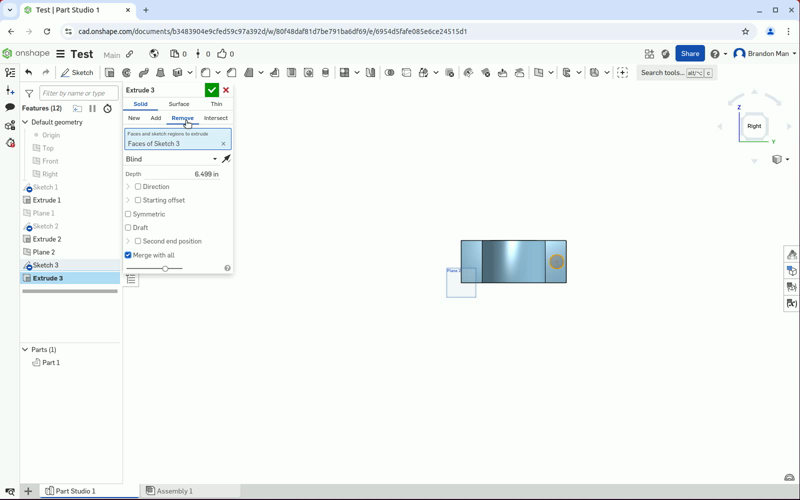
key(enter)
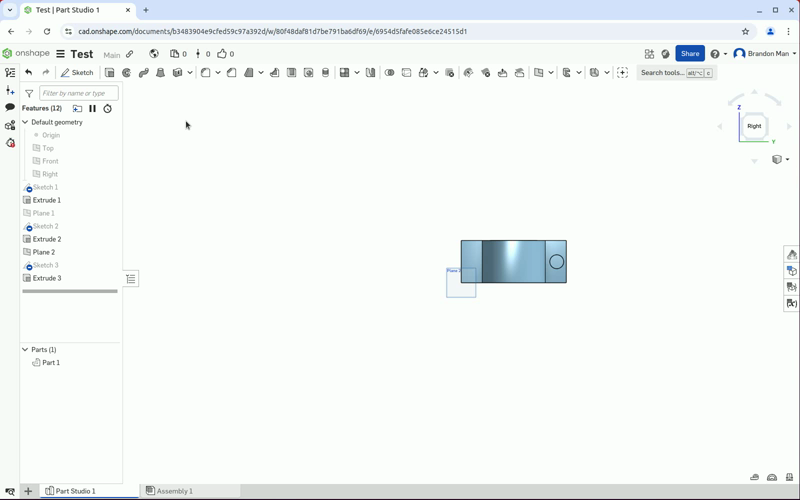
key(shift+h)
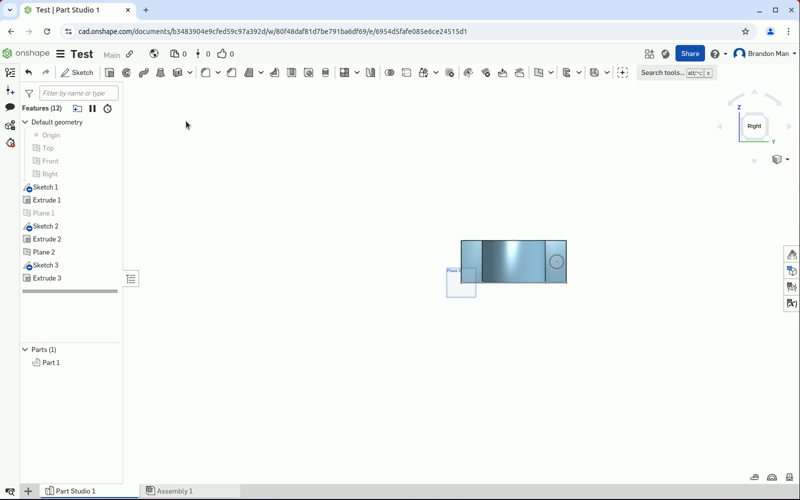
key(shift+h)
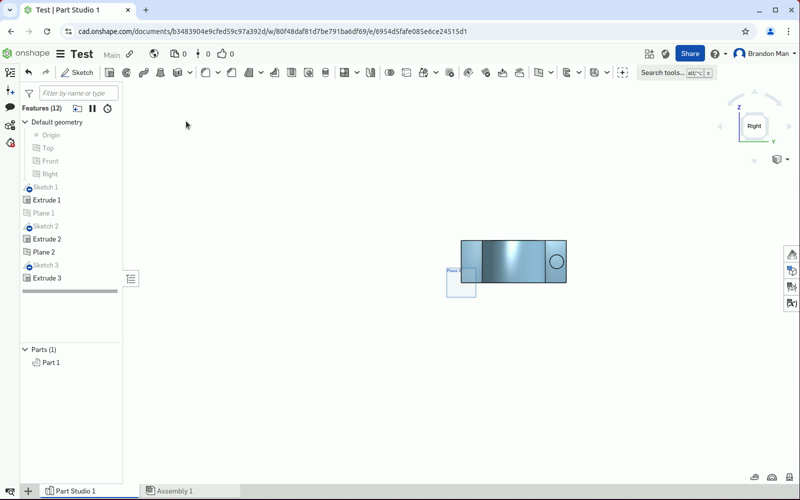
mouse_move(73, 189)
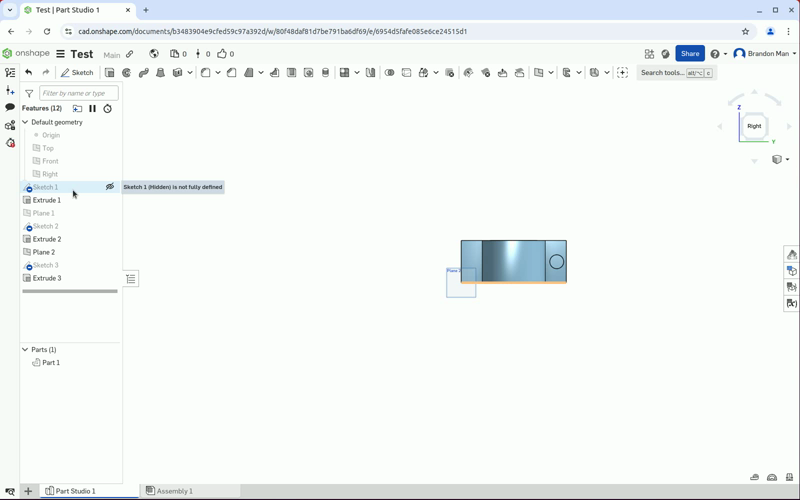
click(73, 189)
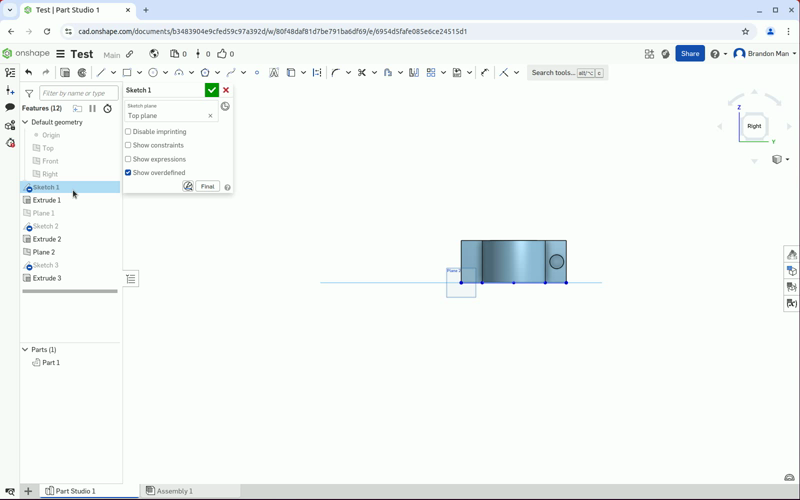
mouse_move(229, 92)
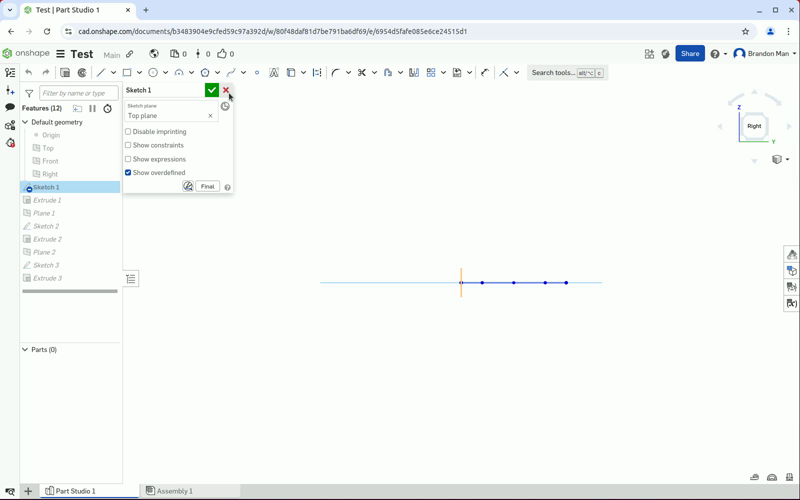
click(229, 92)
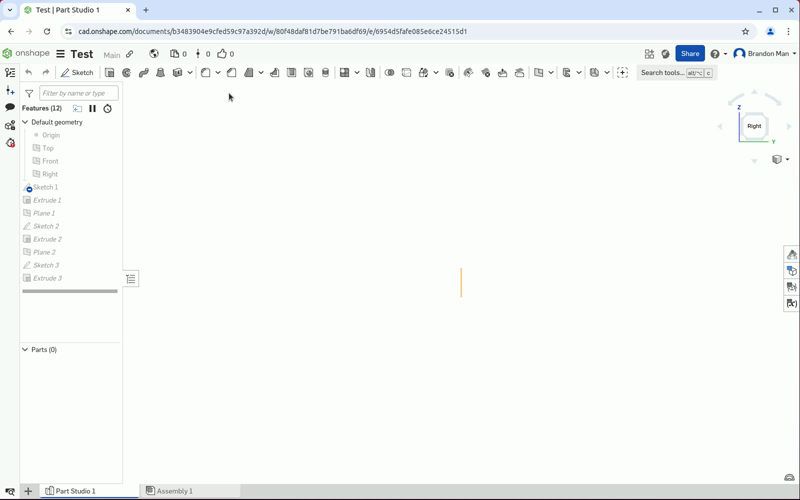
key(shift+s)
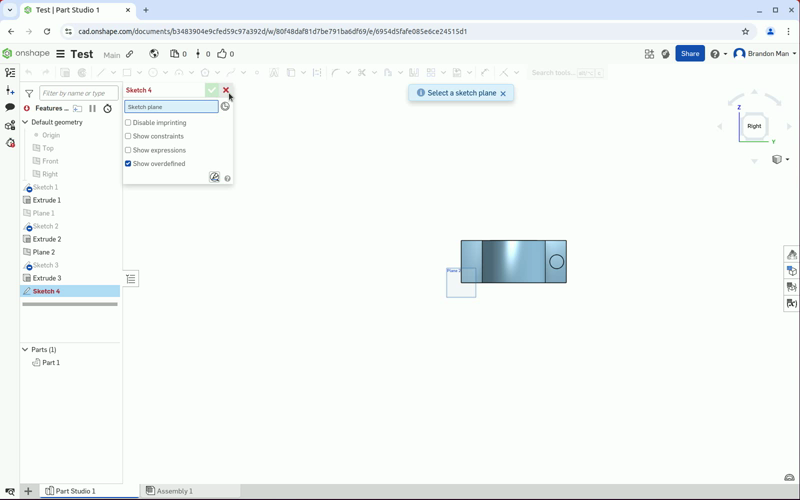
mouse_move(73, 254)
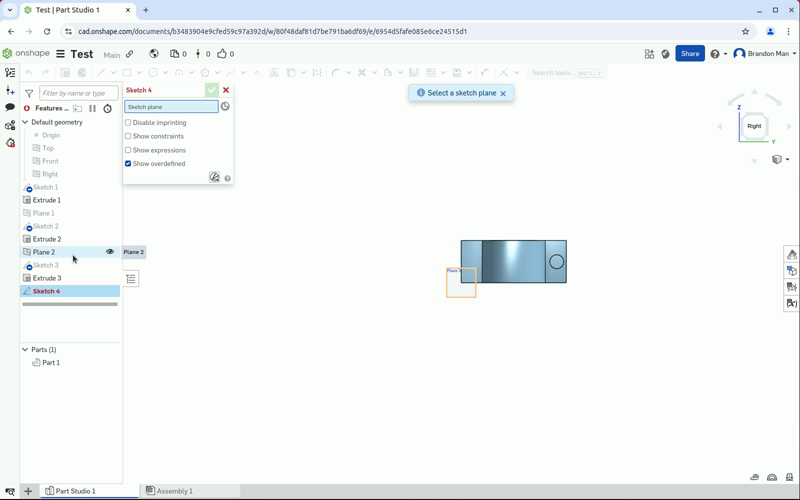
click(73, 254)
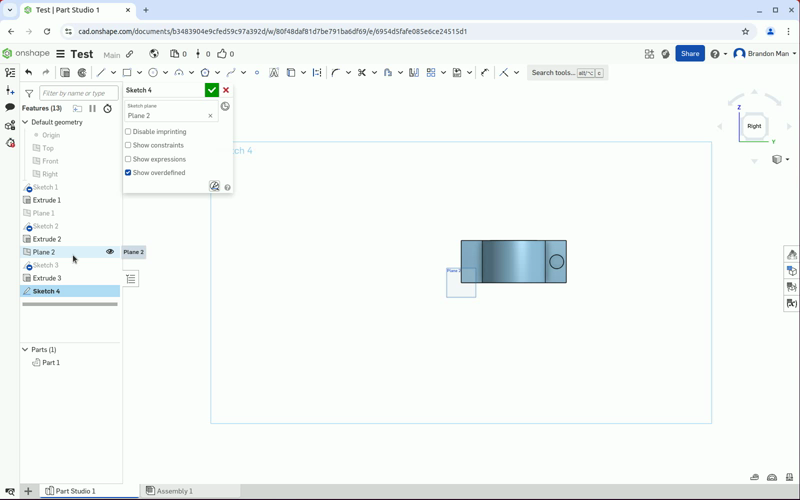
mouse_move(73, 352)
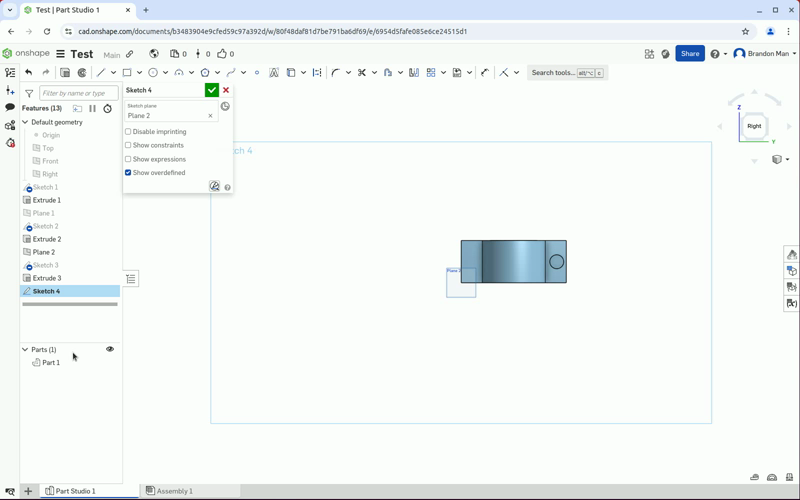
key(y)
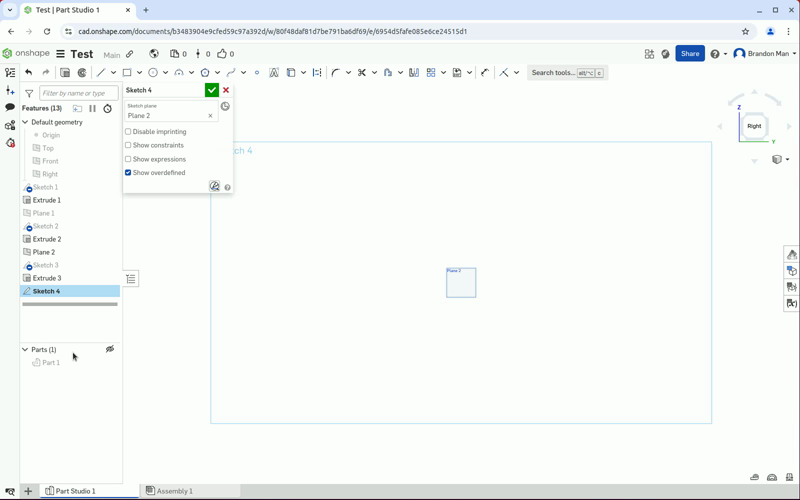
key(c)
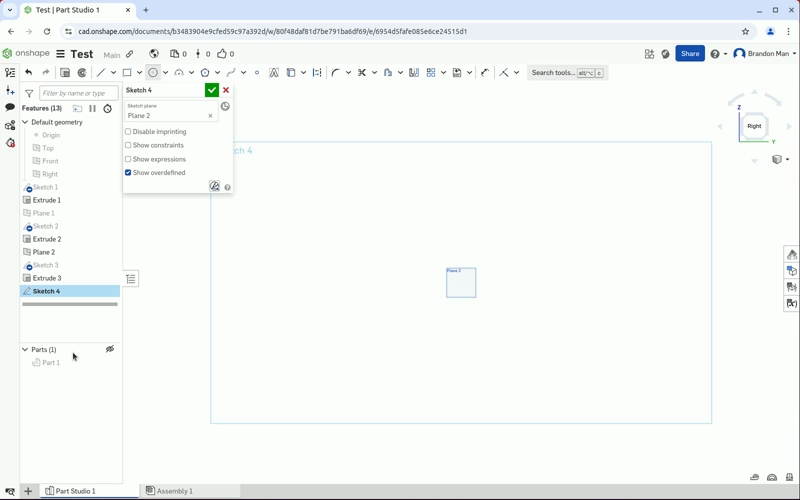
key_down(shift)
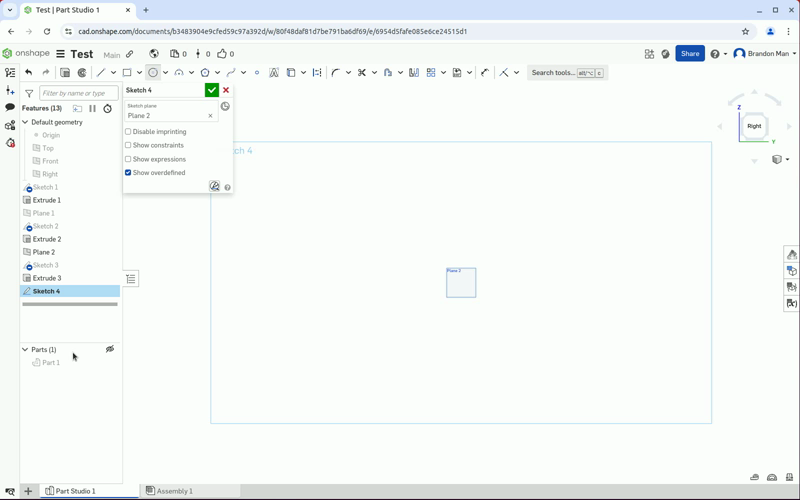
mouse_move(472, 261)
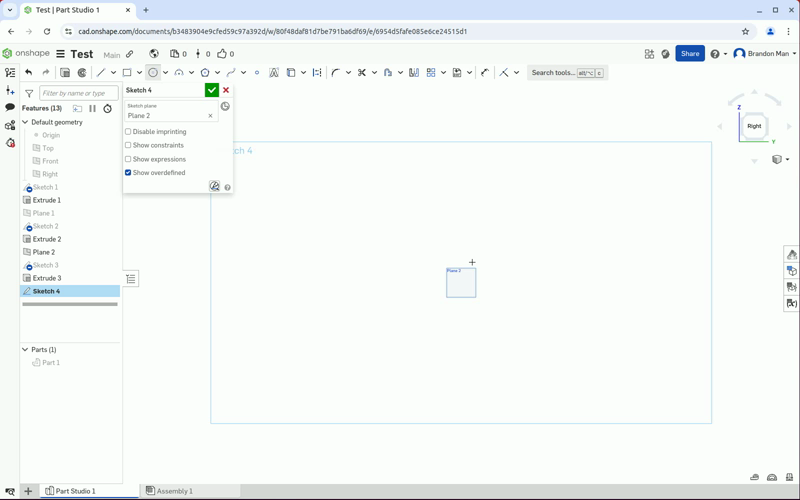
click(472, 261)
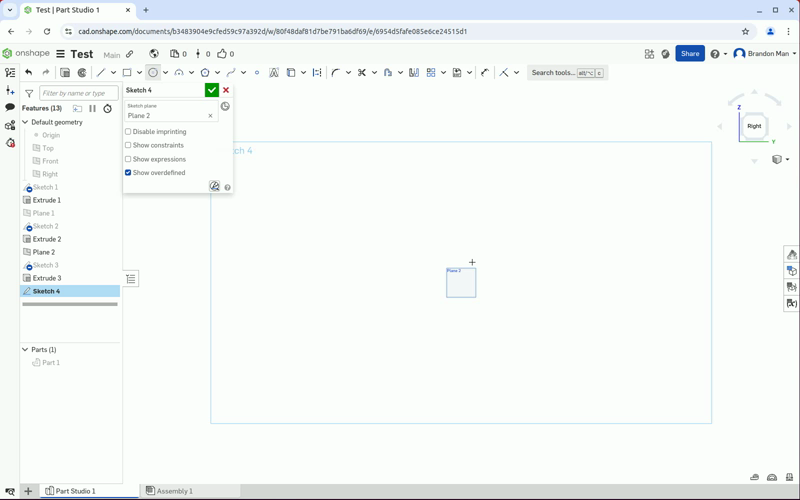
key_up(shift)
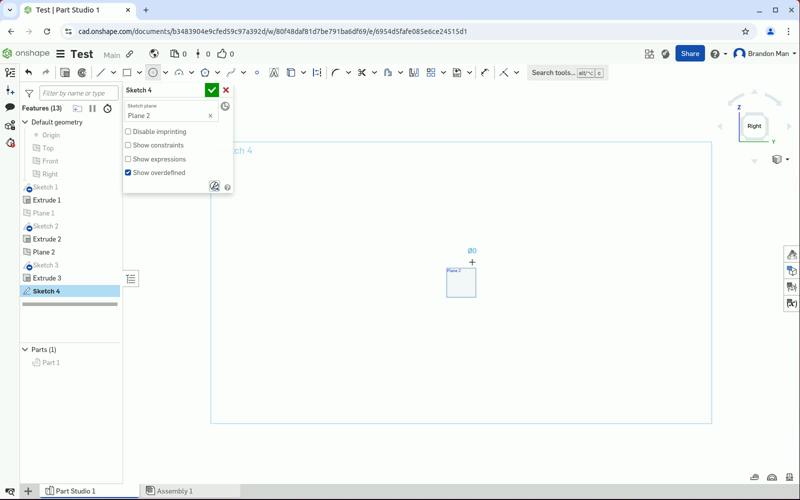
mouse_move(479, 261)
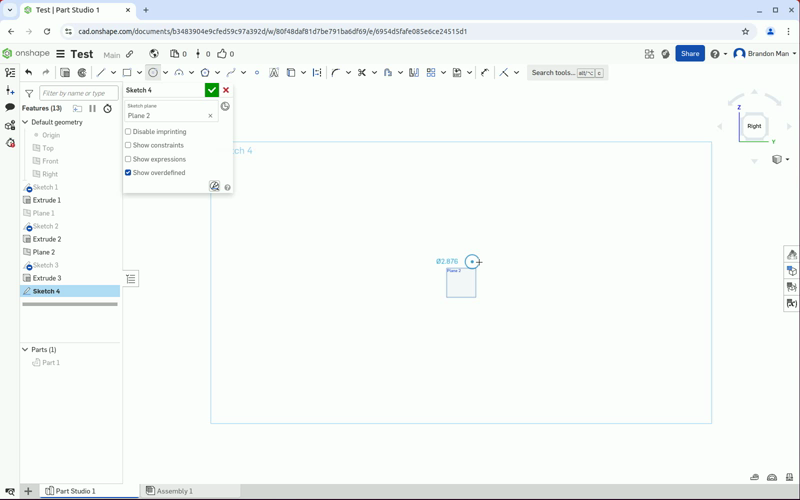
click(479, 261)
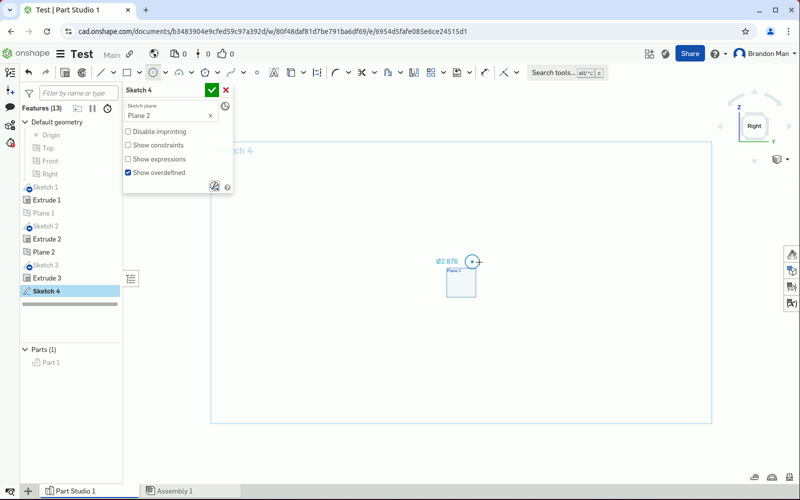
key(esc)
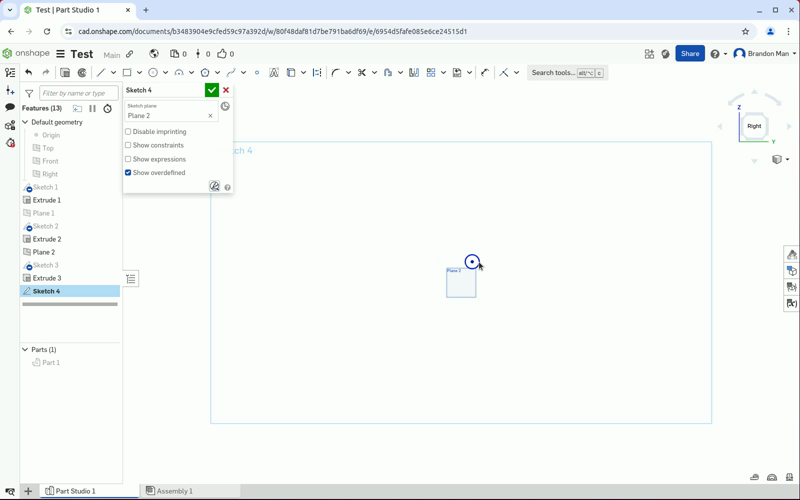
mouse_move(475, 260)
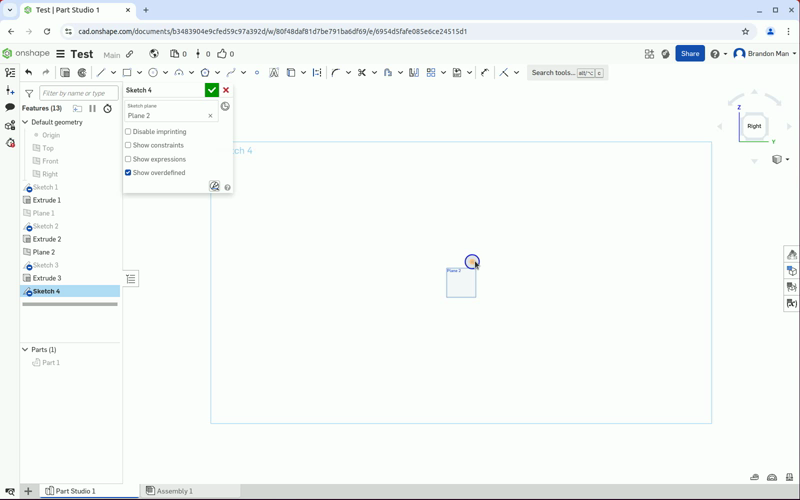
scroll(6)
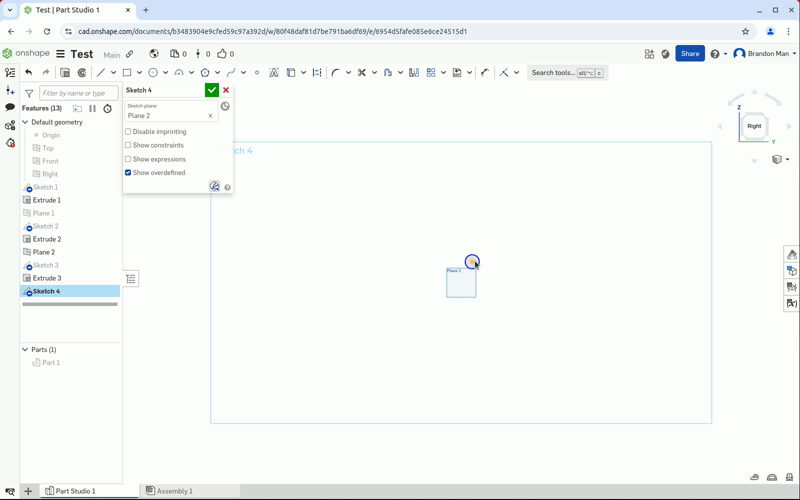
scroll(6)
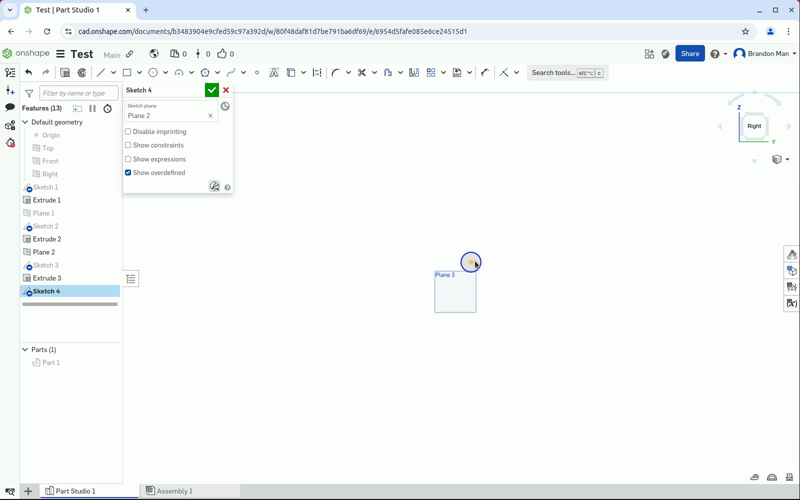
scroll(6)
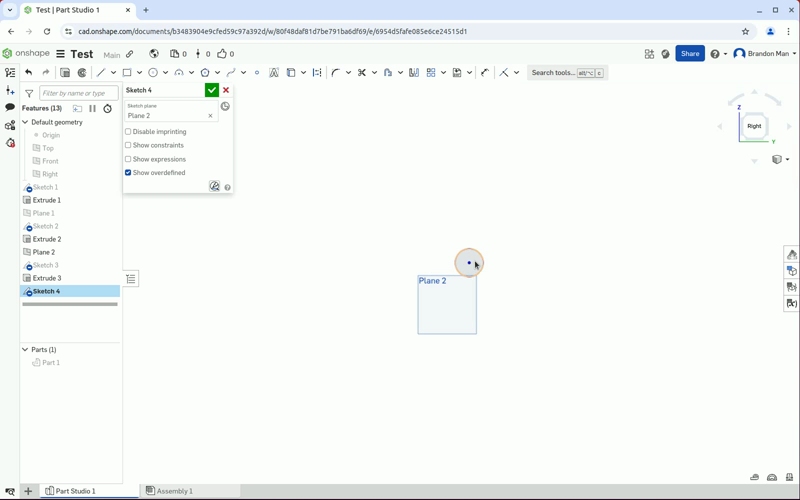
scroll(6)
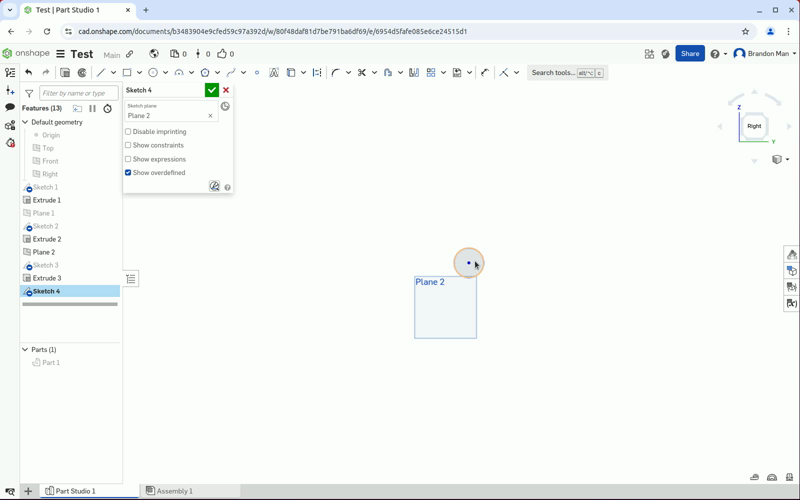
scroll(6)
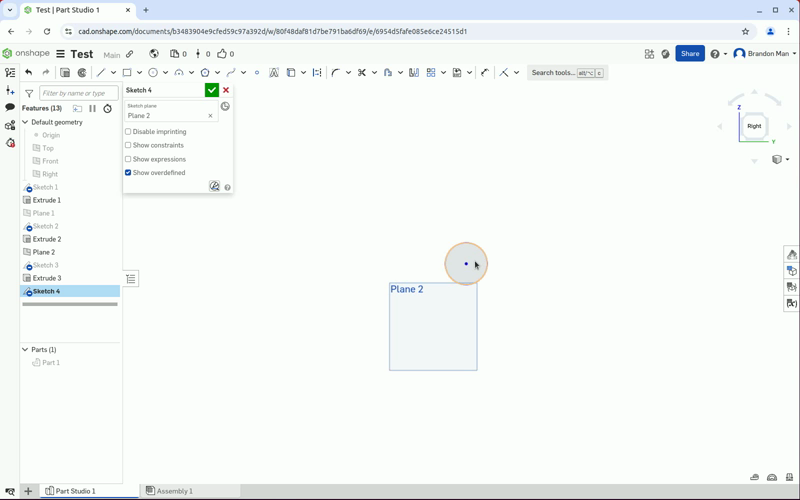
scroll(6)
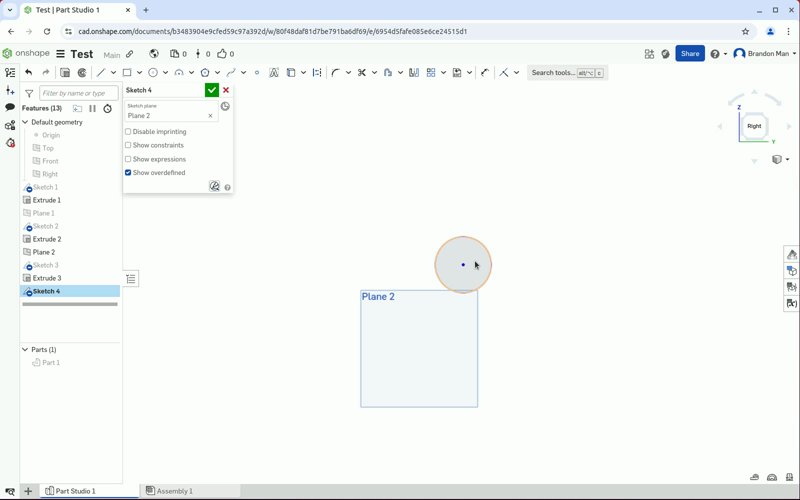
scroll(6)
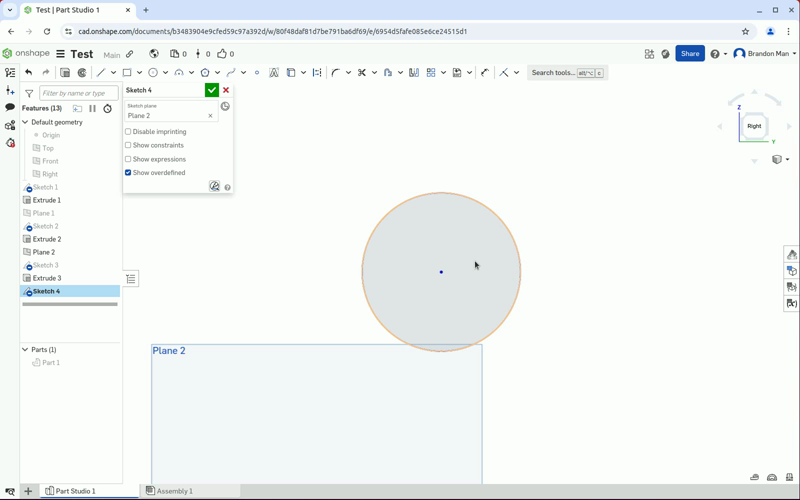
click(475, 260)
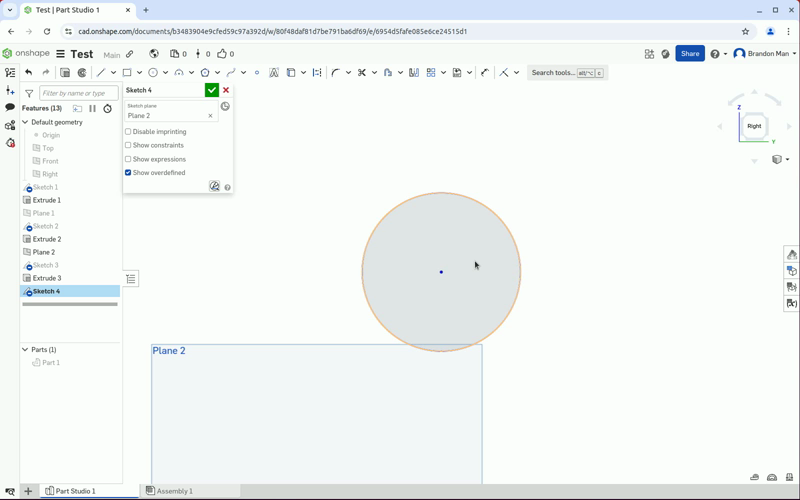
scroll(-6)
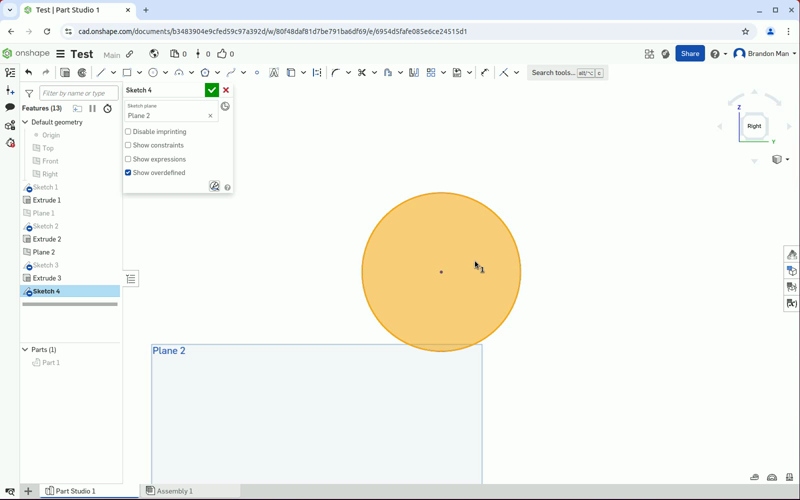
scroll(-6)
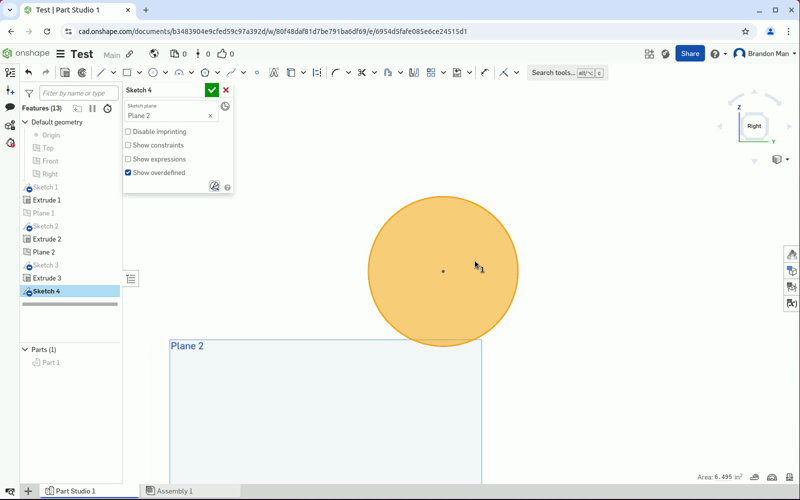
scroll(-6)
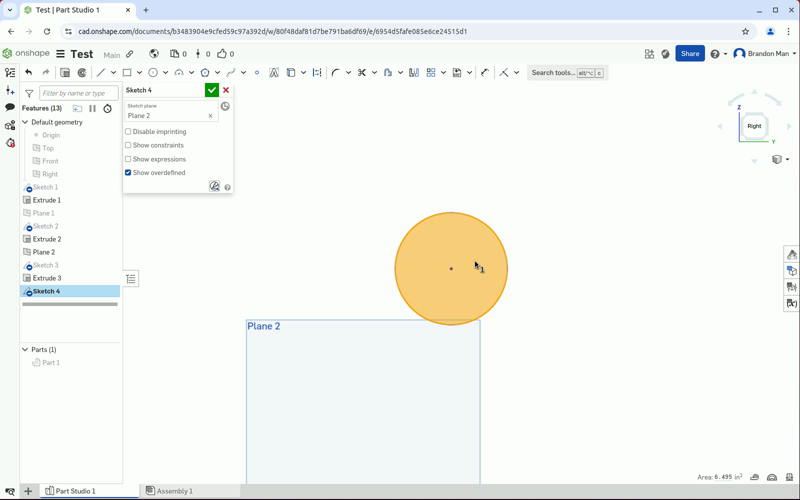
scroll(-6)
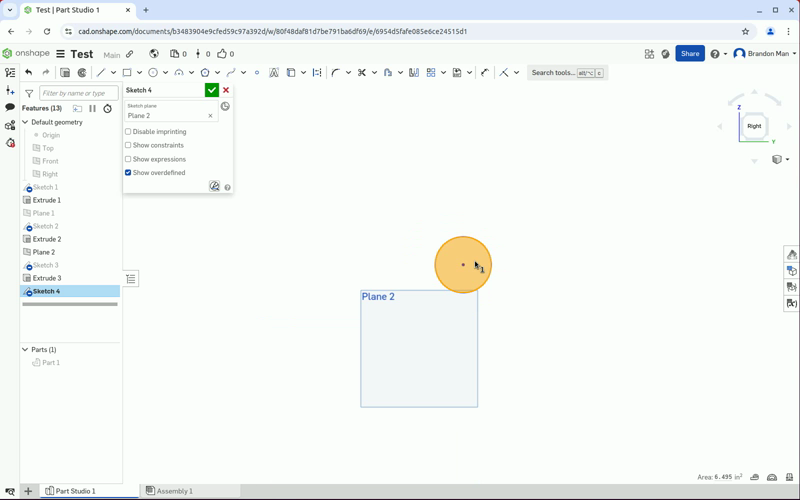
scroll(-6)
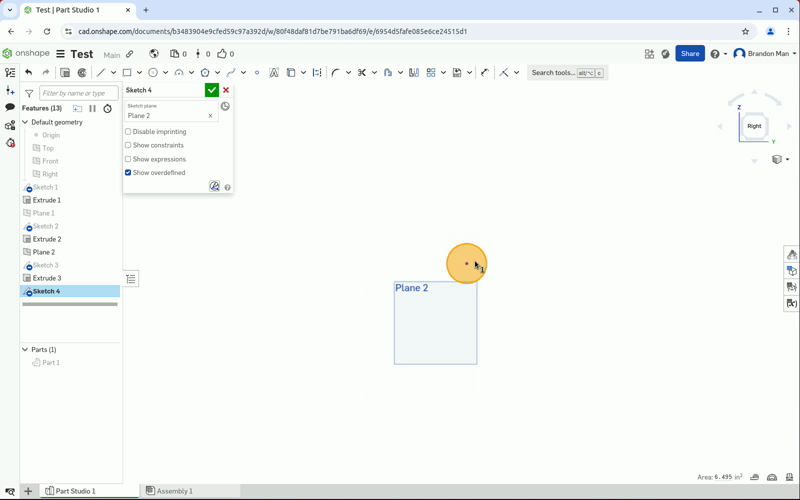
scroll(-6)
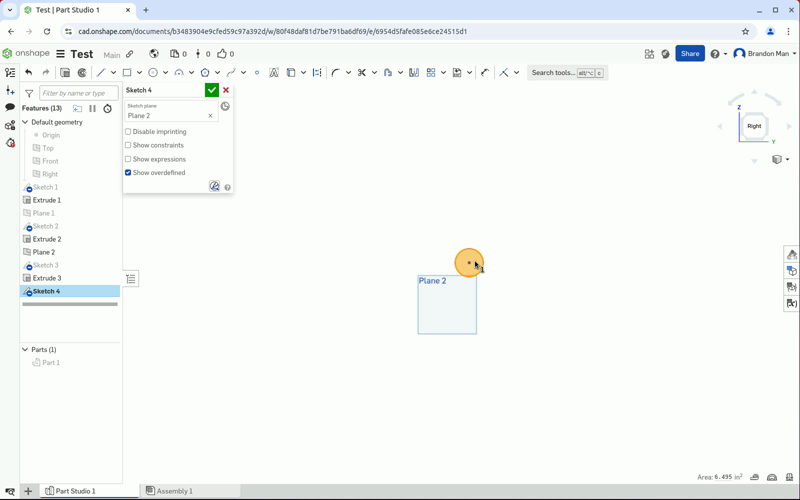
scroll(-6)
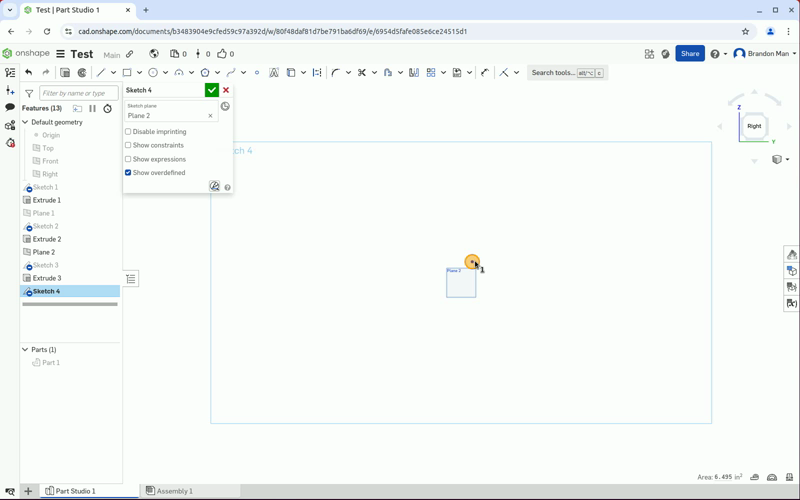
mouse_move(73, 352)
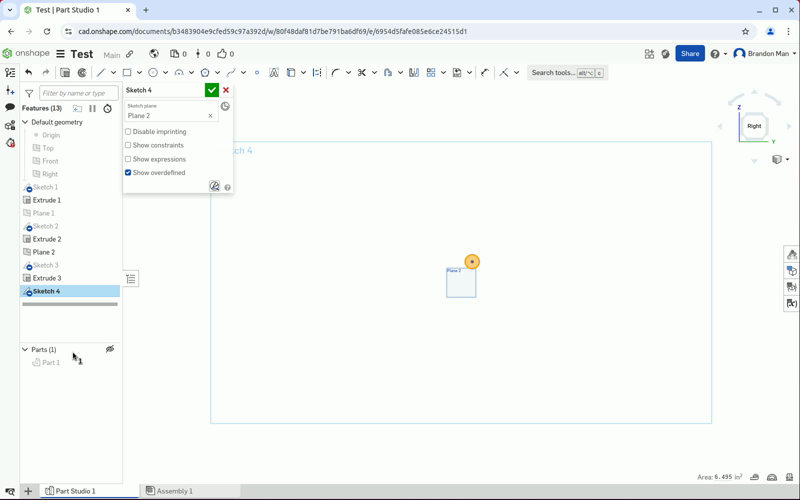
key(shift+y)
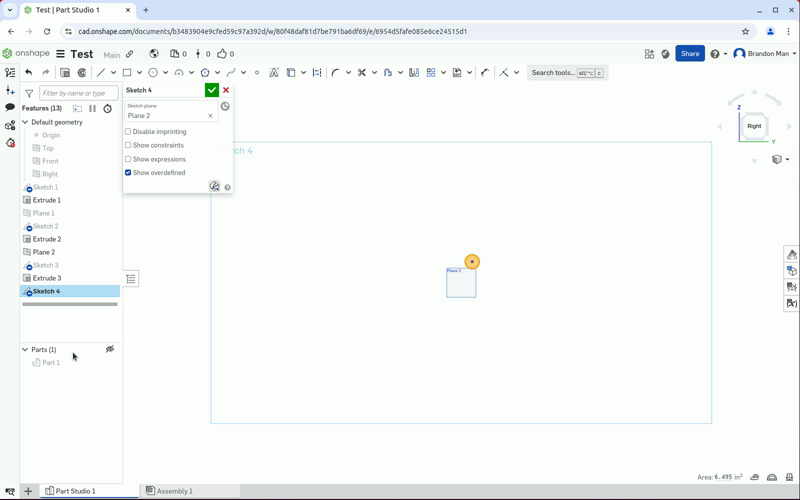
key(shift+e)
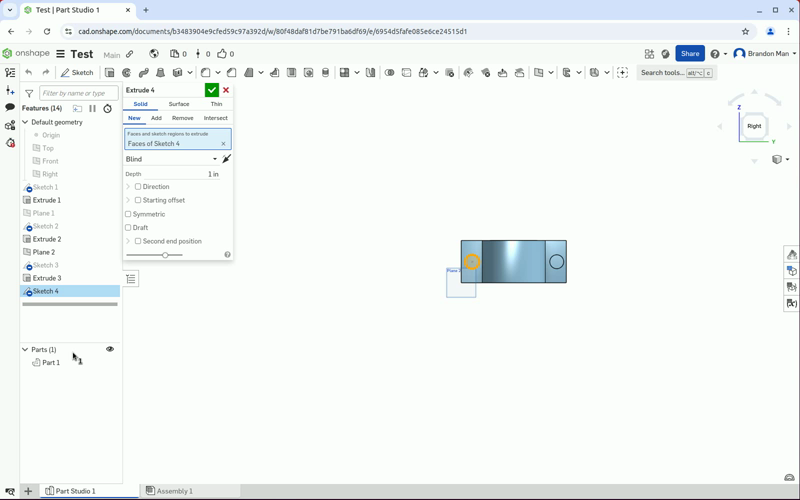
mouse_move(143, 106)
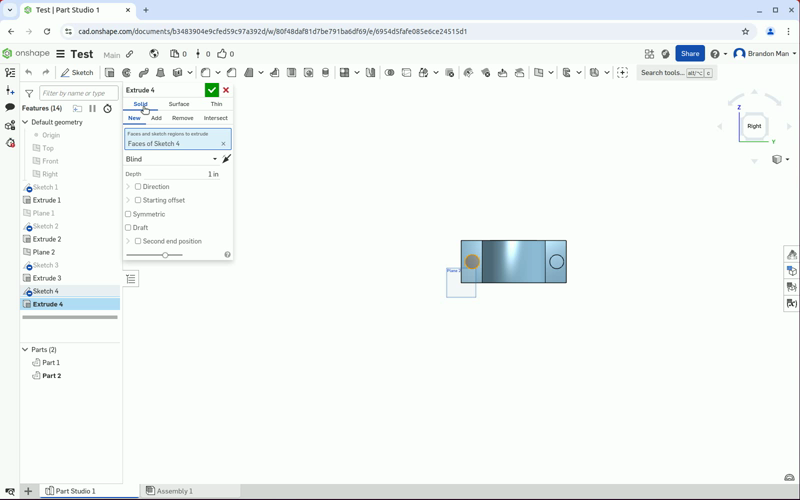
click(143, 106)
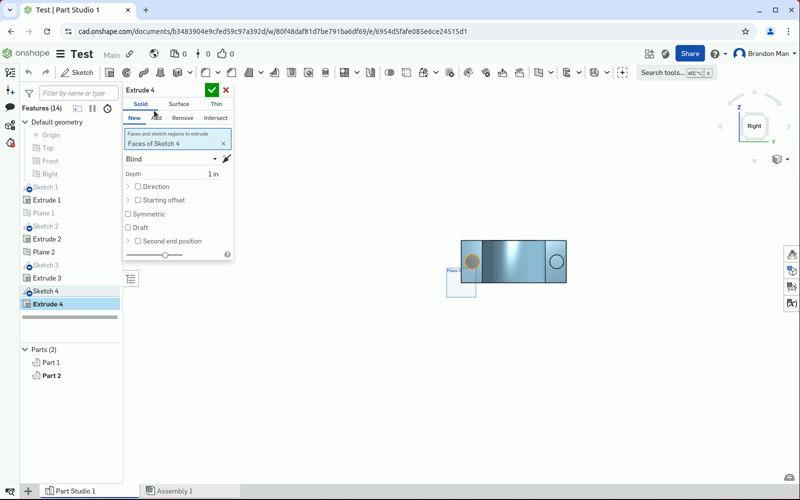
mouse_move(186, 120)
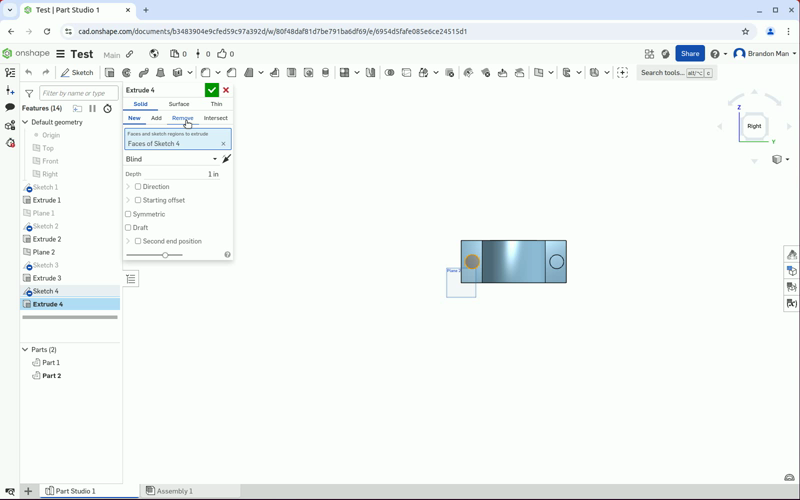
click(186, 120)
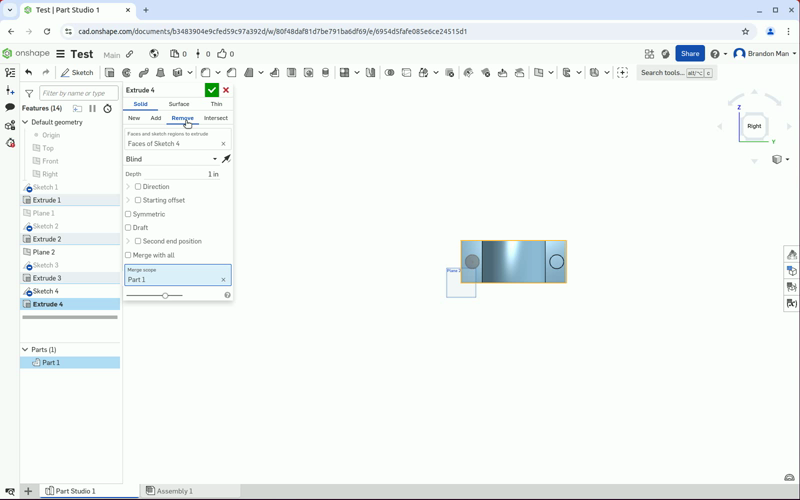
key(tab, 4)
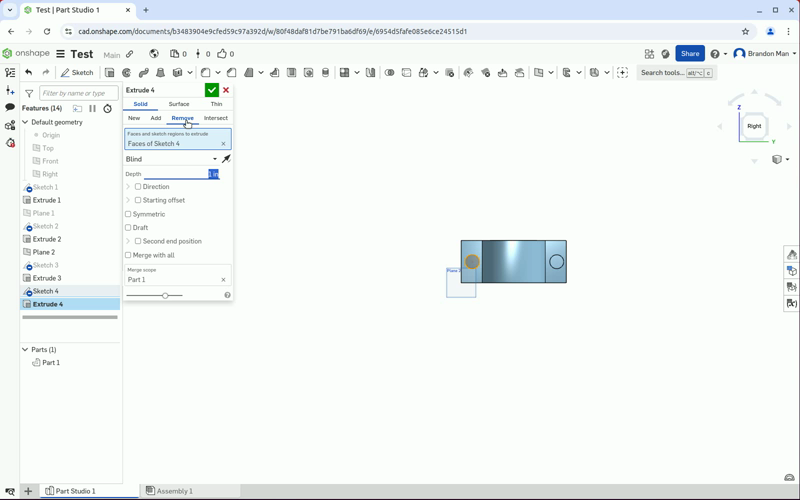
text(6.499)
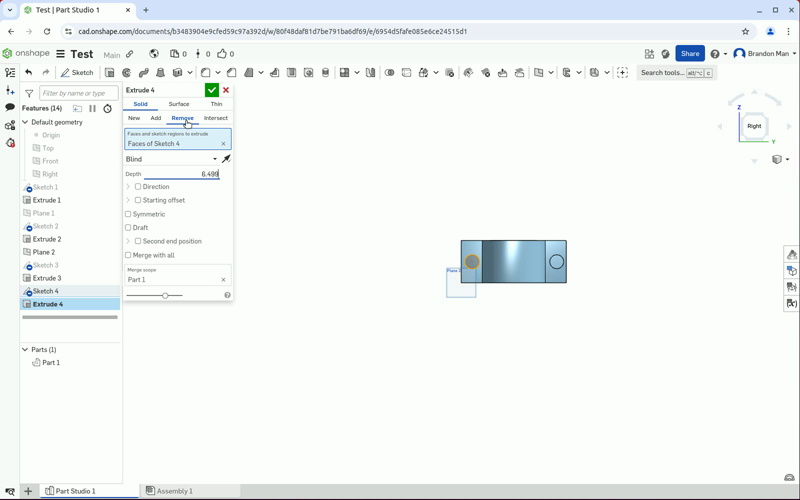
key(tab, 6)
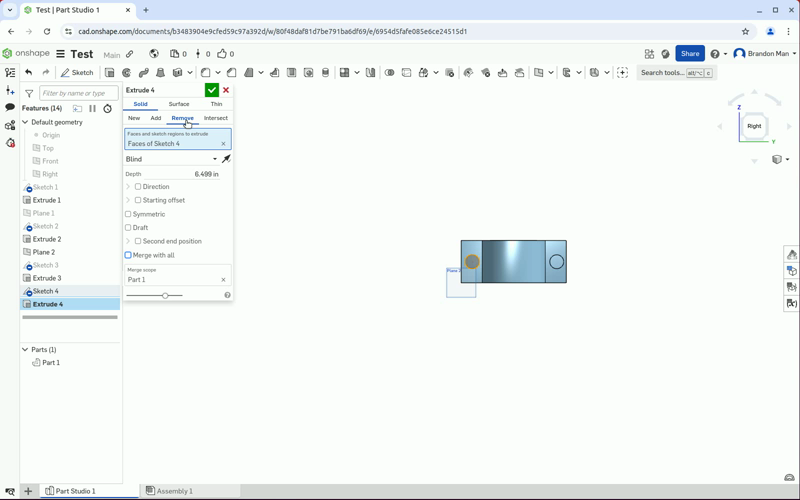
key(space)
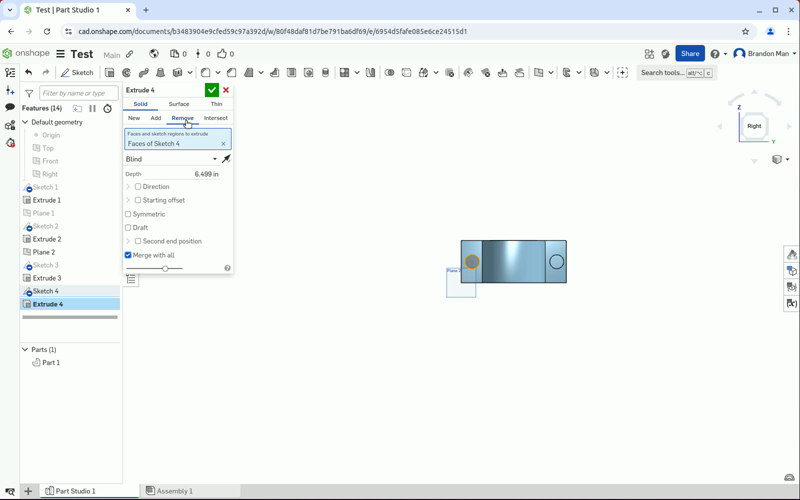
key(enter)
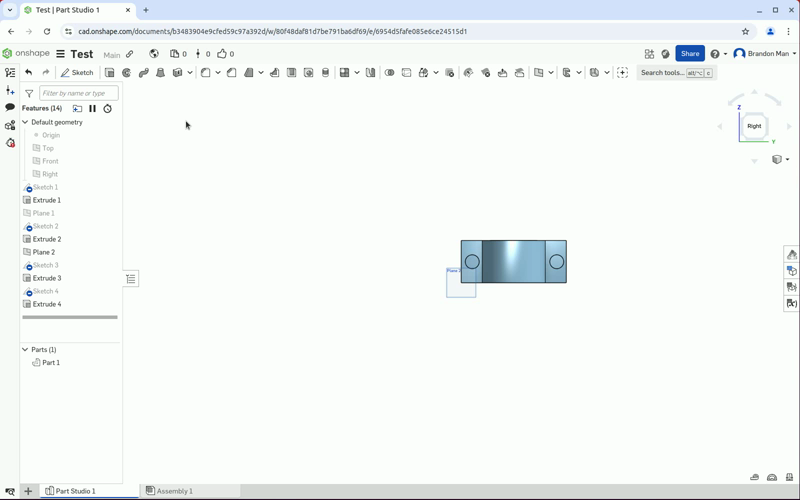
key(shift+h)
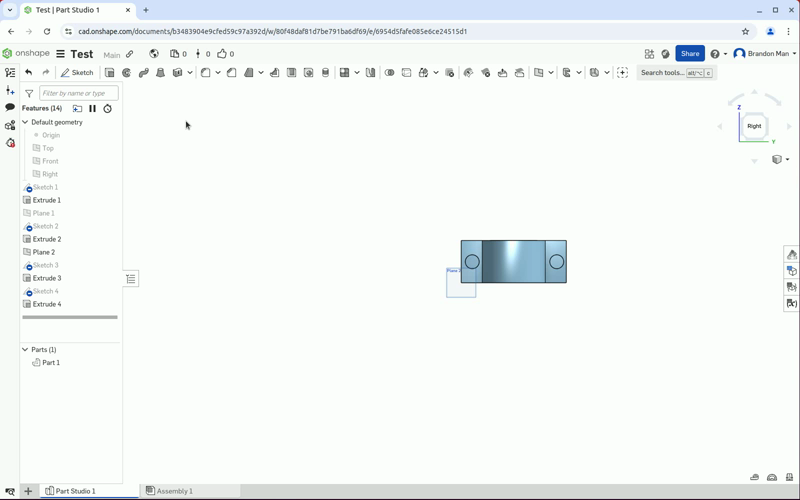
key(shift+h)
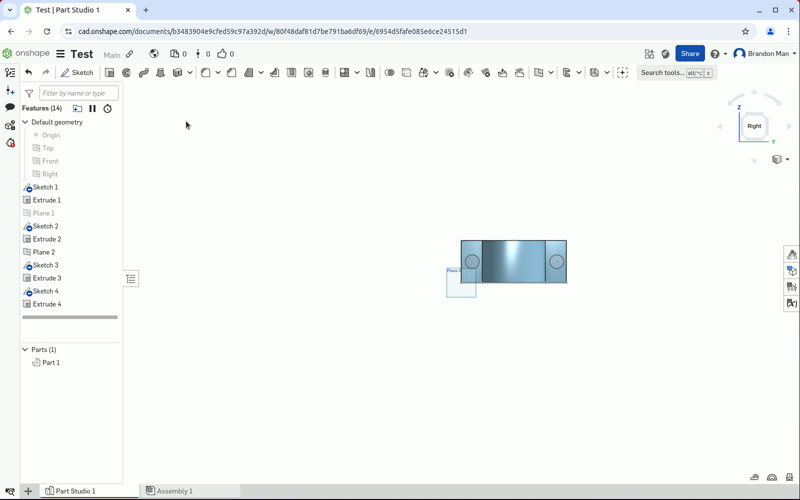
key(shift+7)
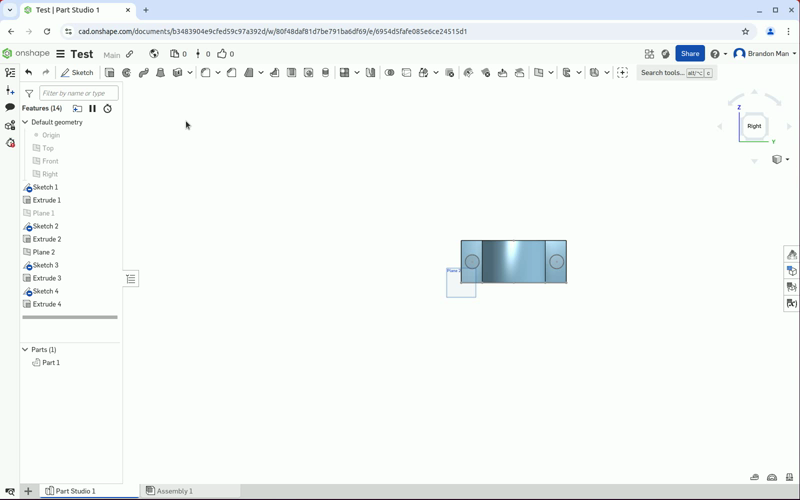
key(right, 2)
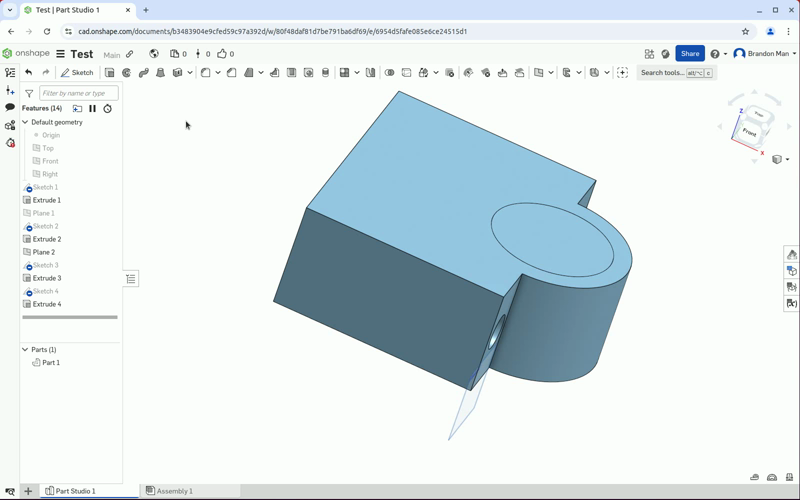
key(down, 2)
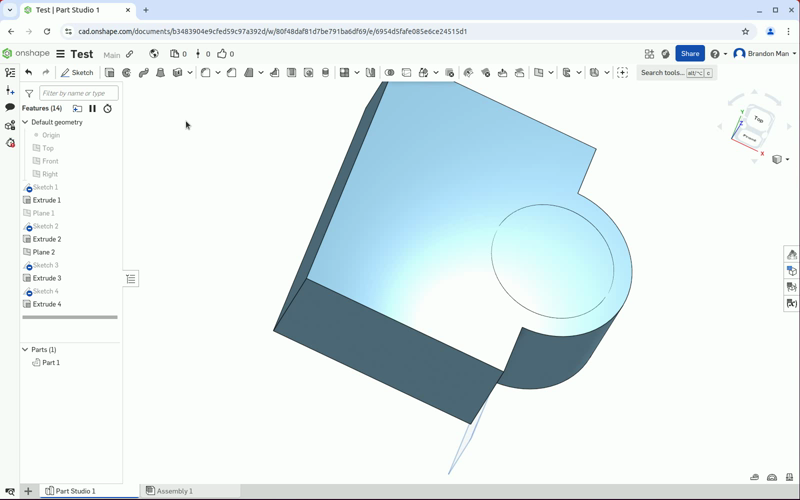
key(up, 2)
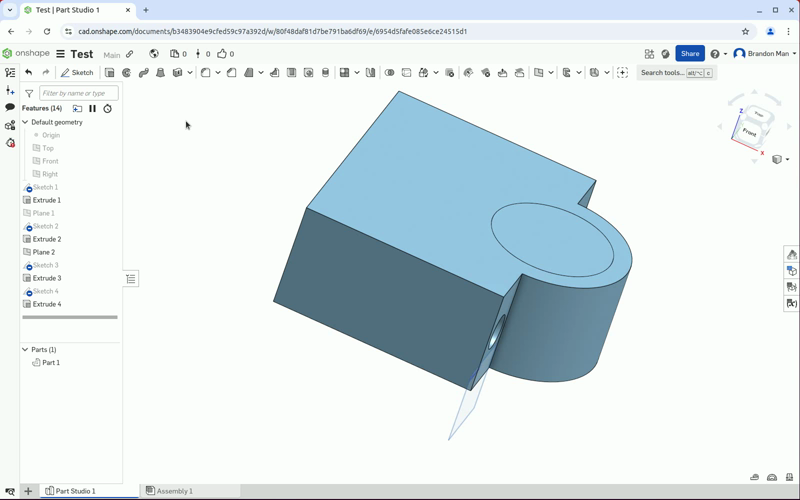
key(left, 2)
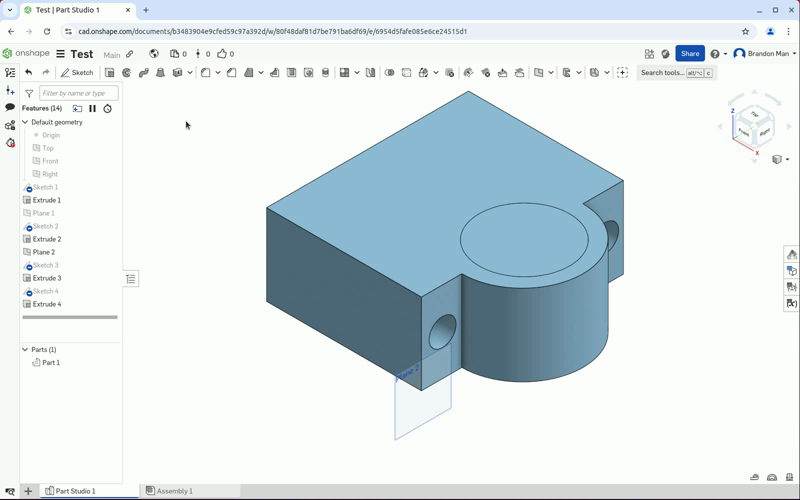
mouse_move(73, 189)
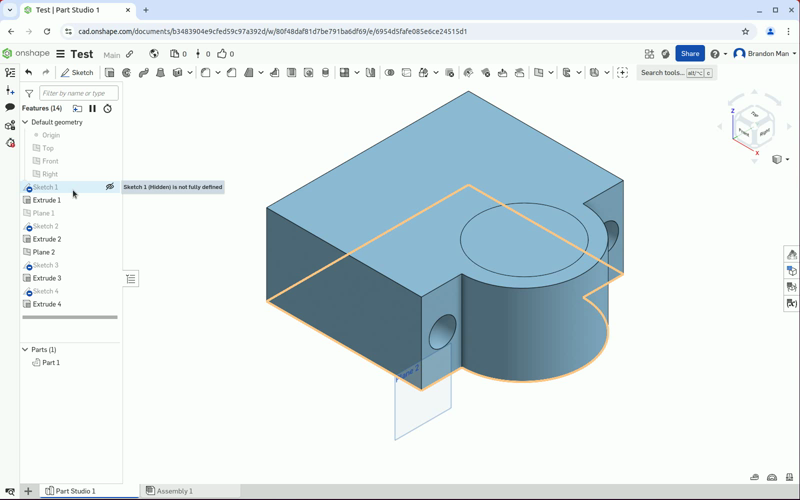
click(73, 189)